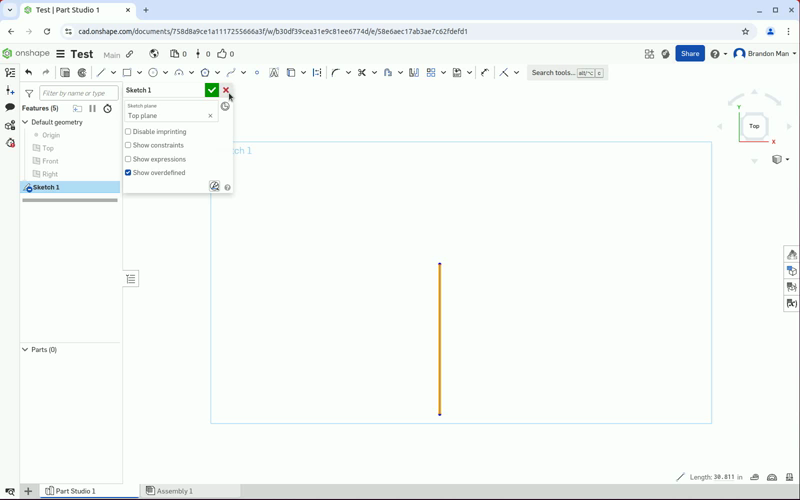
key(shift+h)
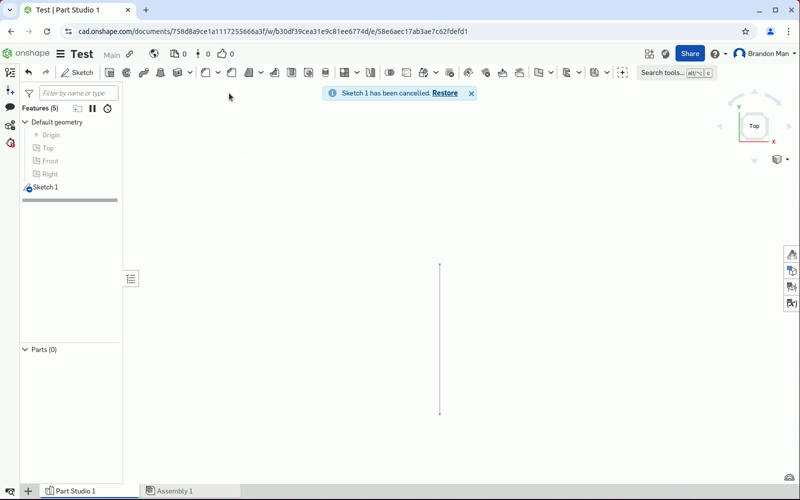
key(shift+s)
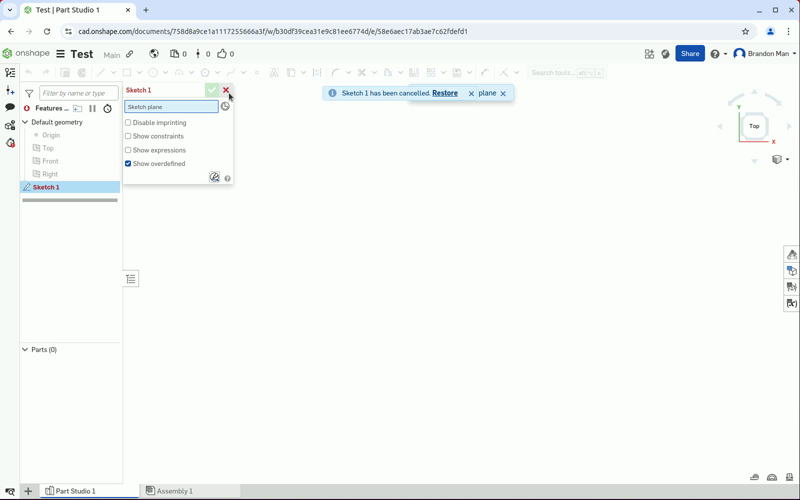
mouse_move(73, 150)
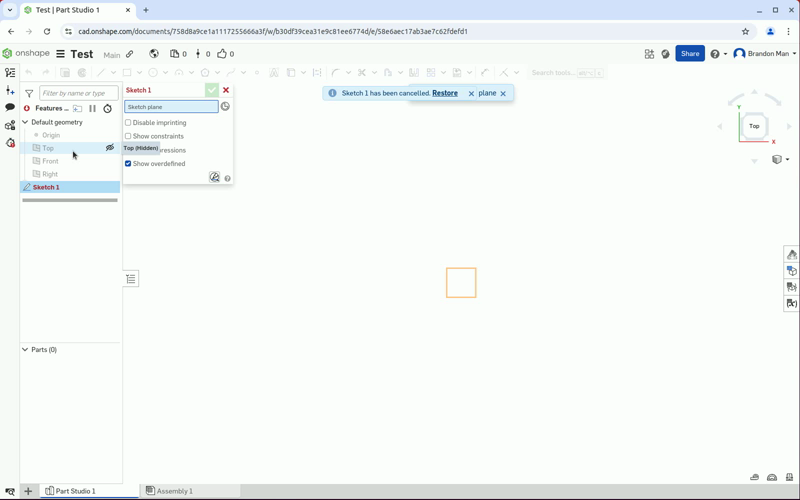
click(73, 150)
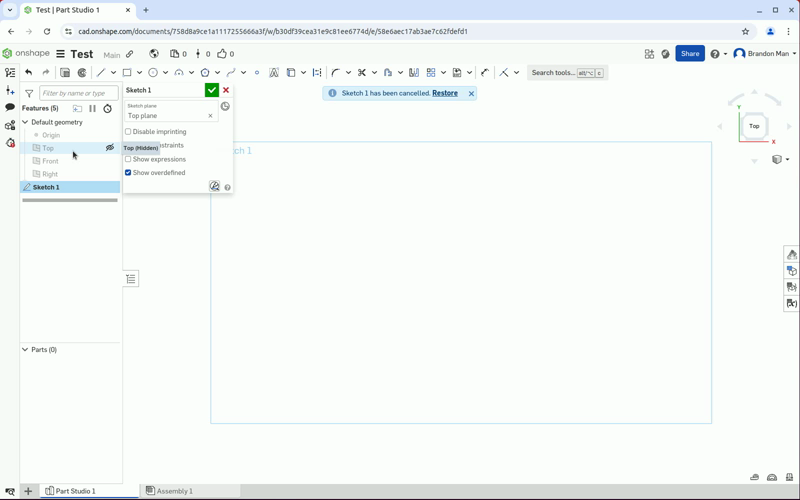
mouse_move(73, 352)
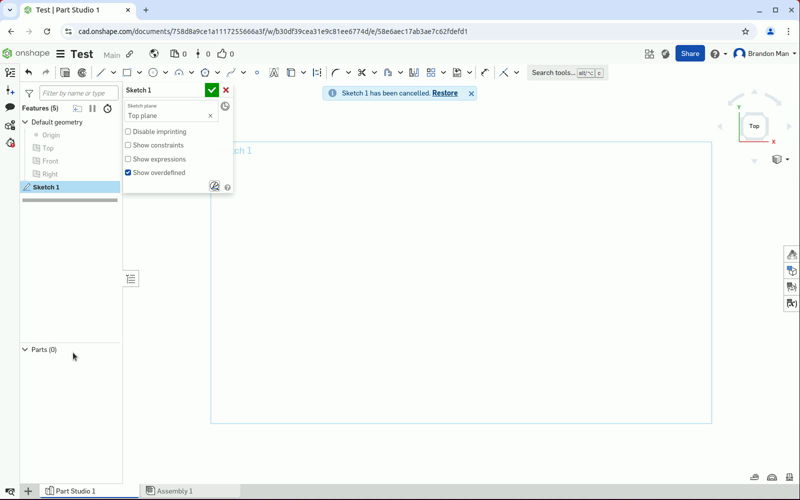
key(y)
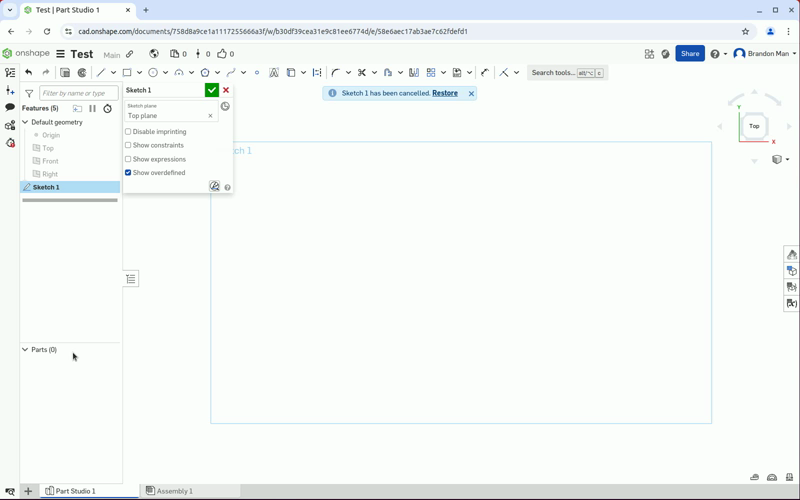
key(l)
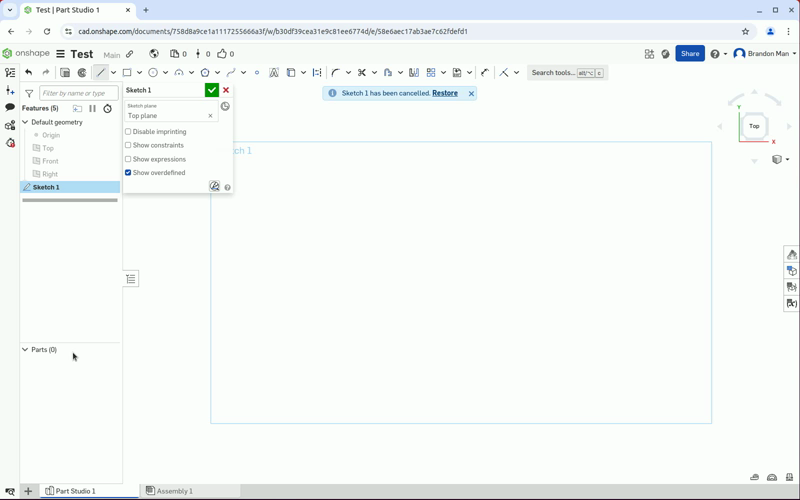
key_down(shift)
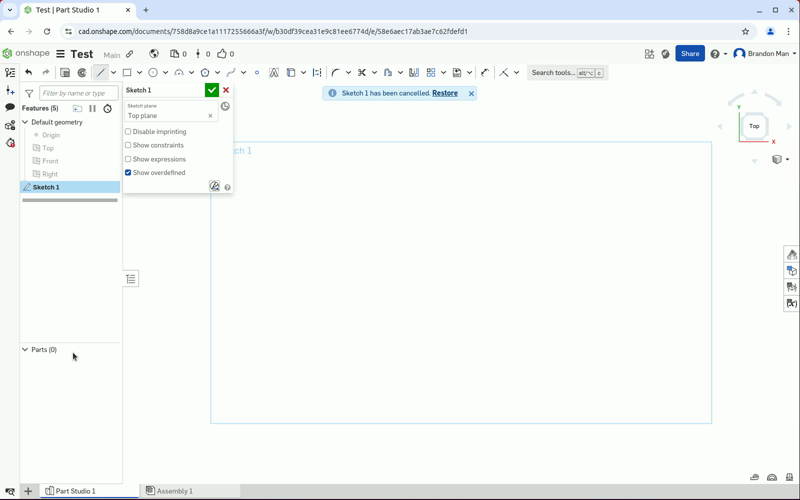
mouse_move(348, 282)
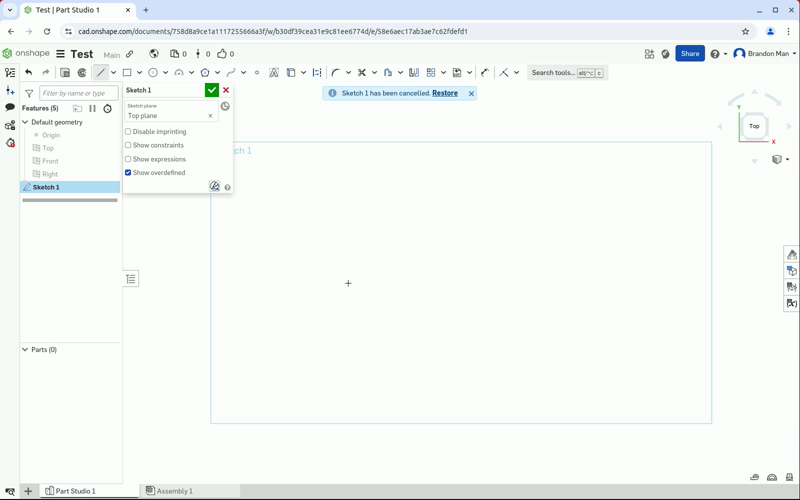
click(348, 282)
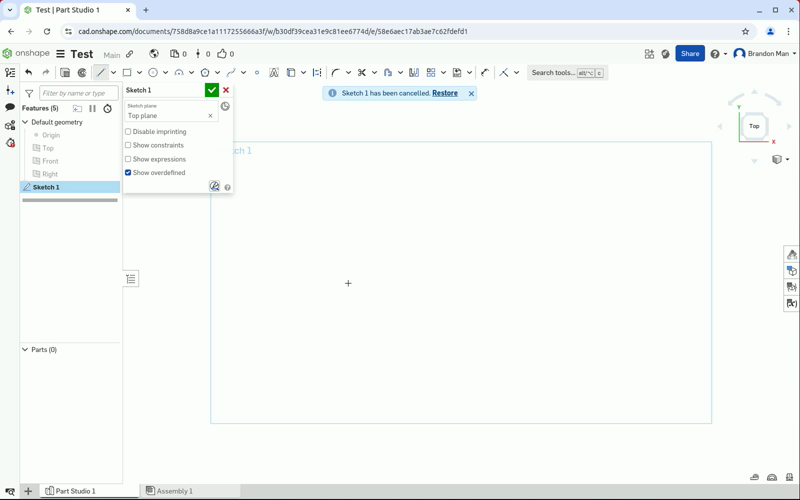
key_up(shift)
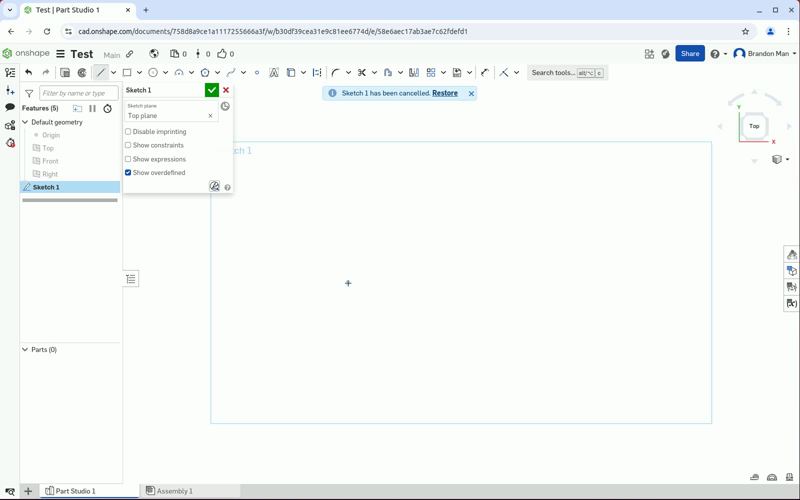
key_down(shift)
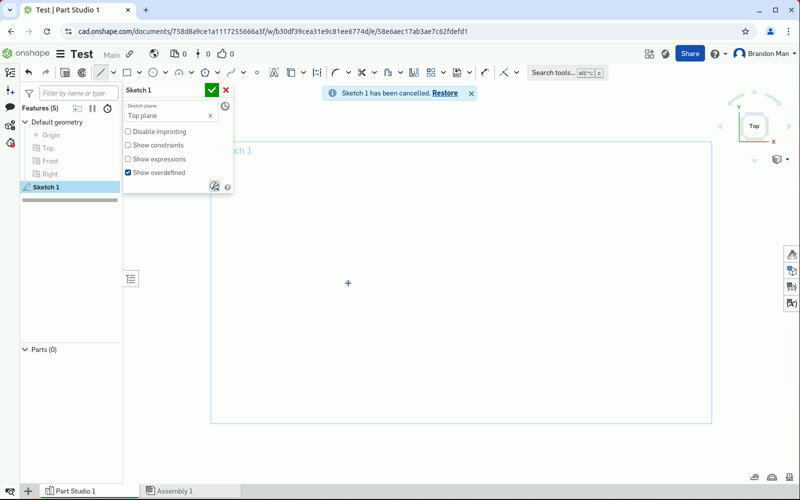
mouse_move(378, 282)
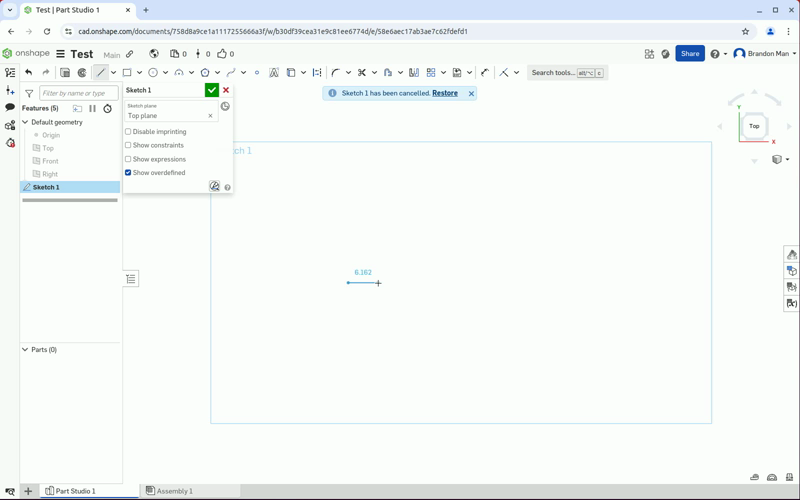
mouse_move(376, 282)
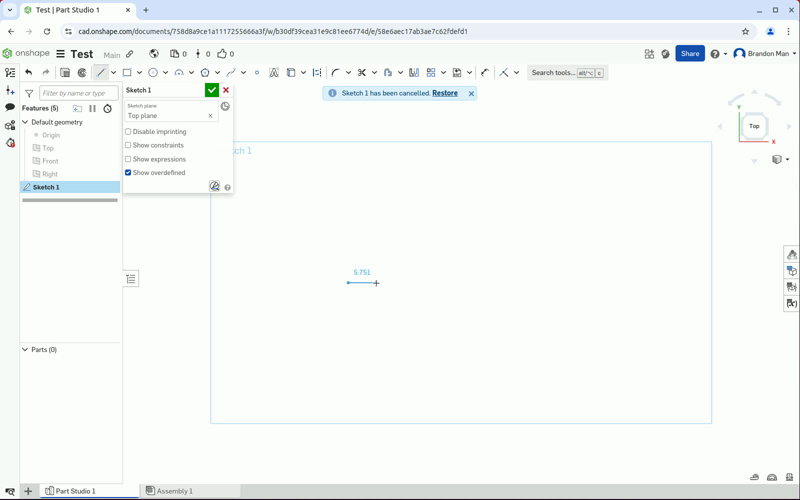
click(376, 282)
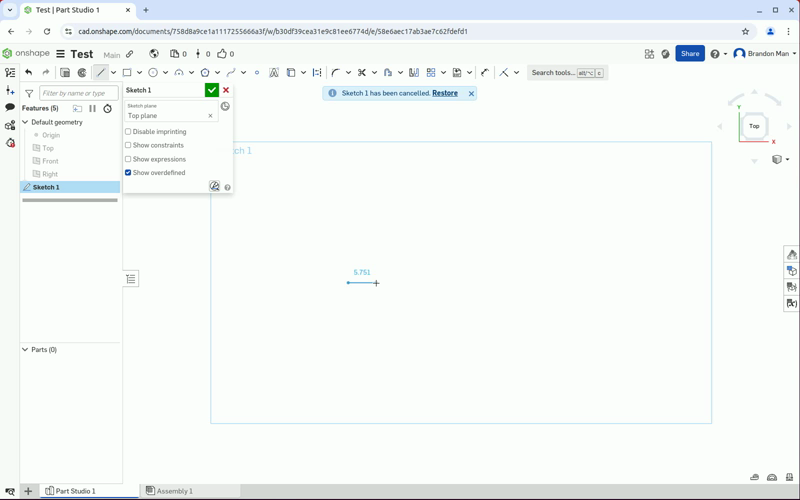
key_up(shift)
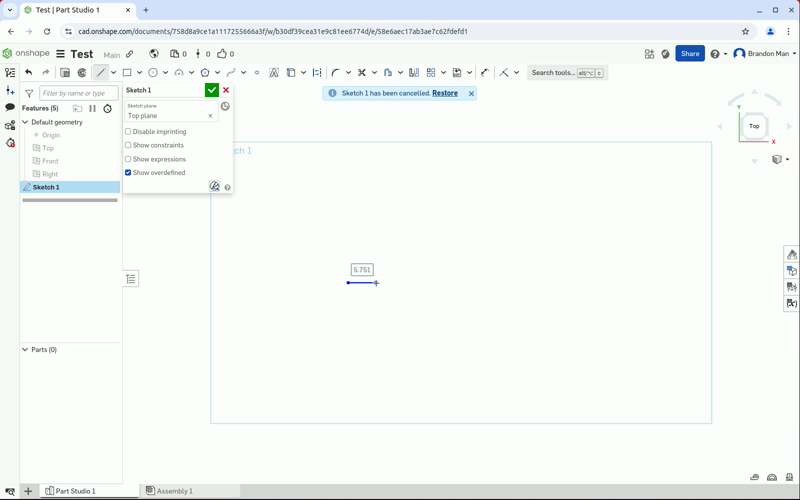
key(esc)
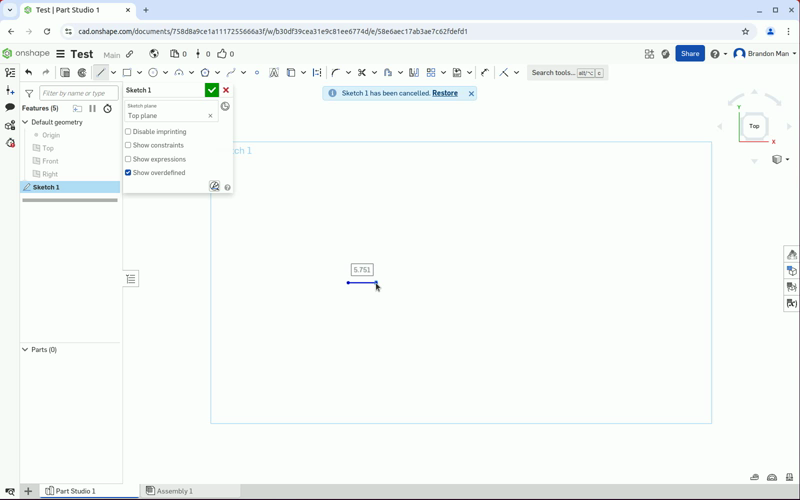
key(a)
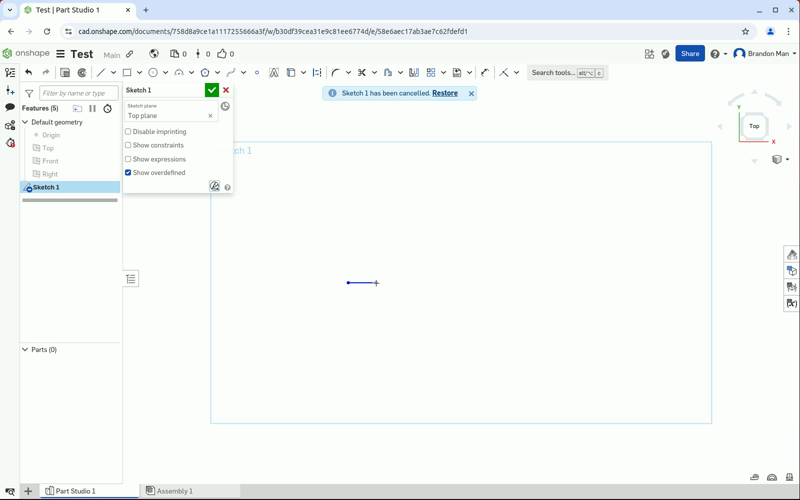
mouse_move(376, 282)
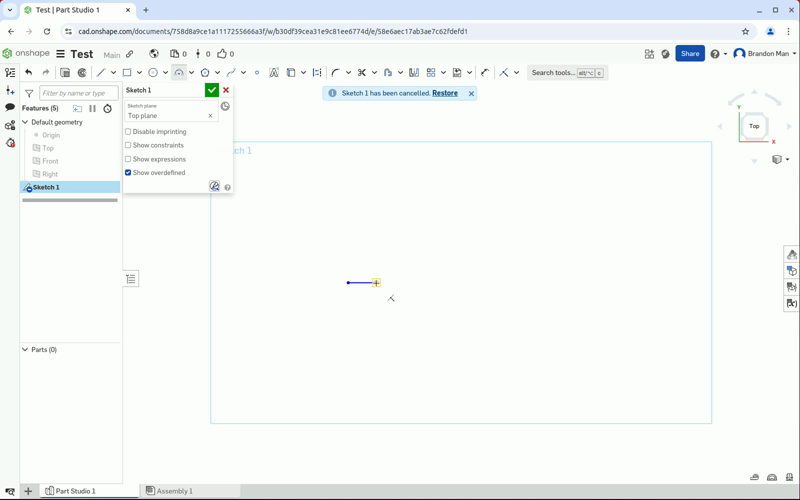
click(376, 282)
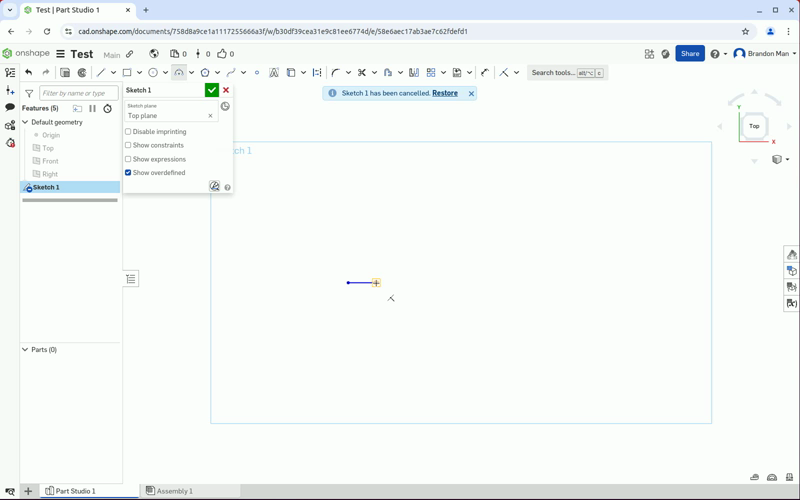
key_down(shift)
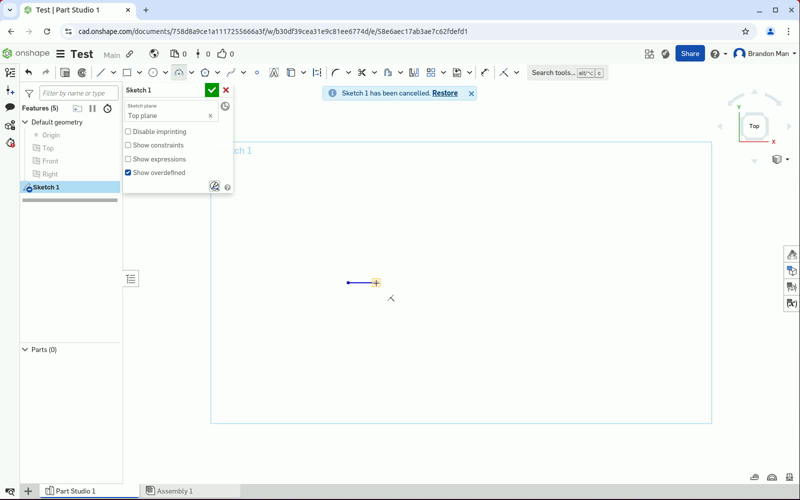
mouse_move(433, 282)
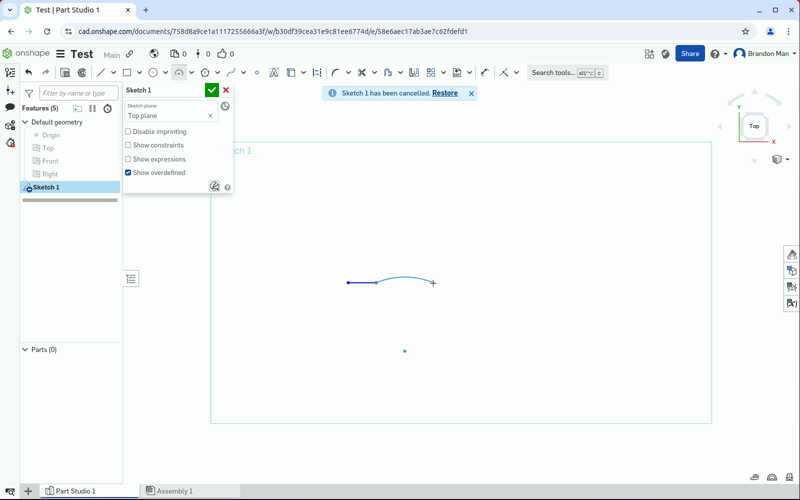
click(433, 282)
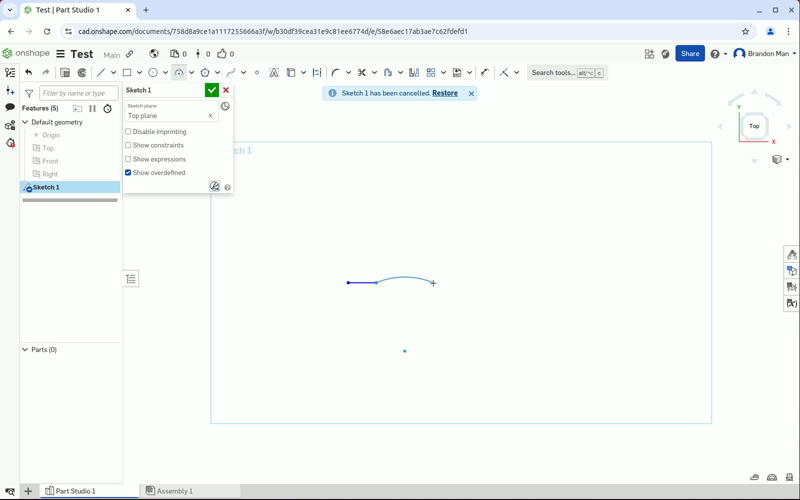
mouse_move(404, 254)
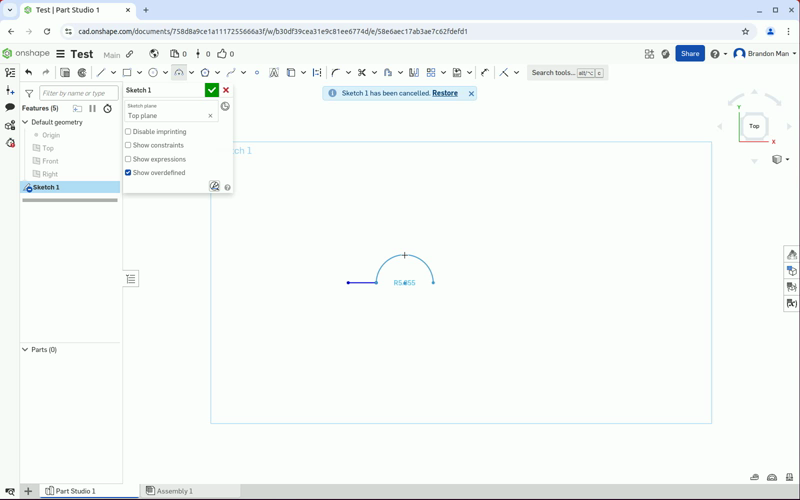
click(404, 254)
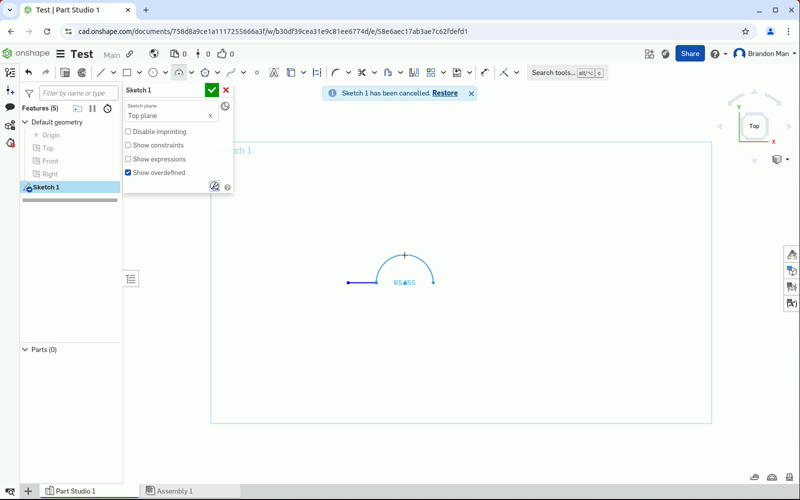
key_up(shift)
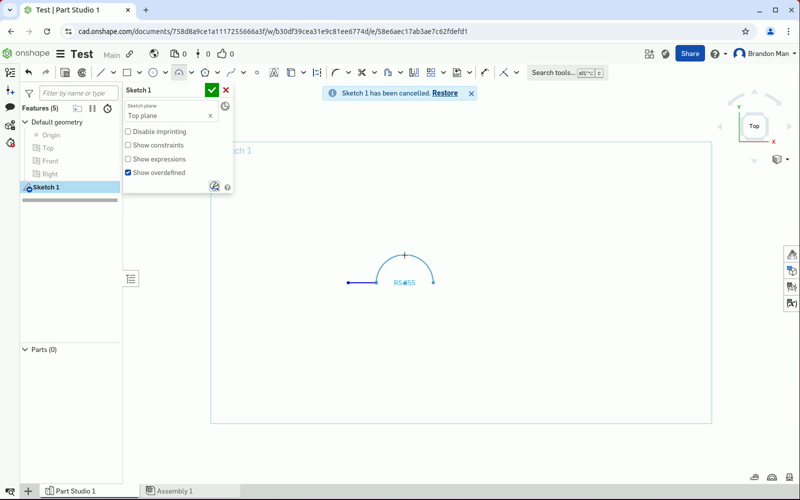
key(esc)
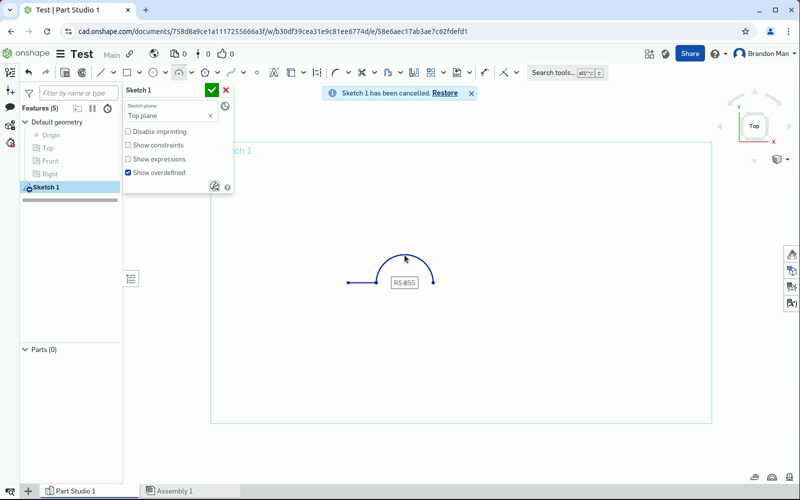
key(l)
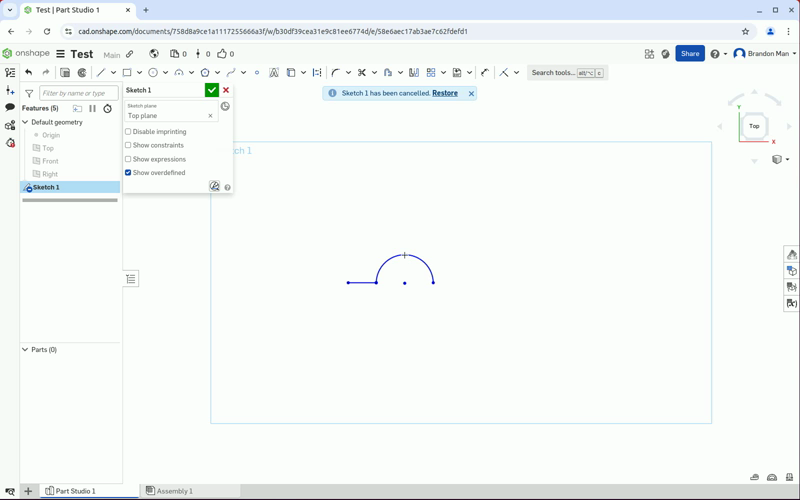
mouse_move(433, 282)
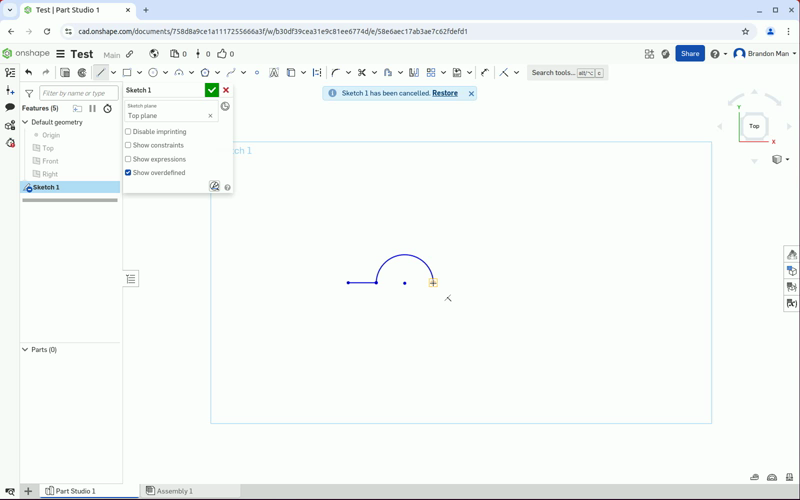
click(433, 282)
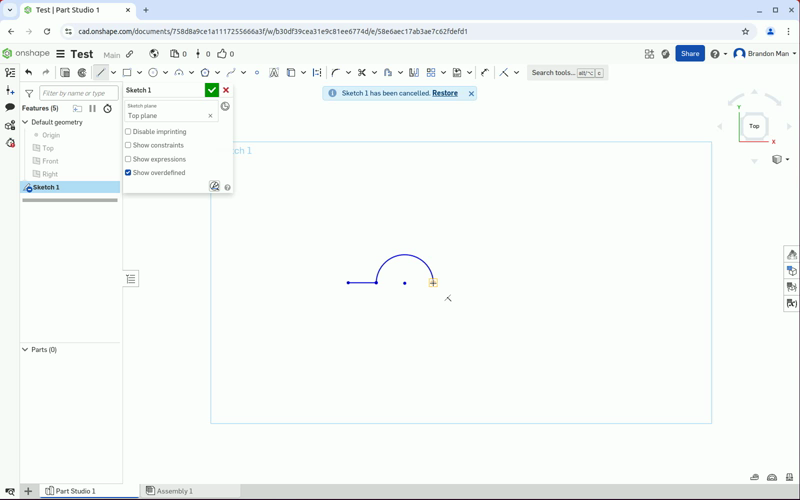
key_down(shift)
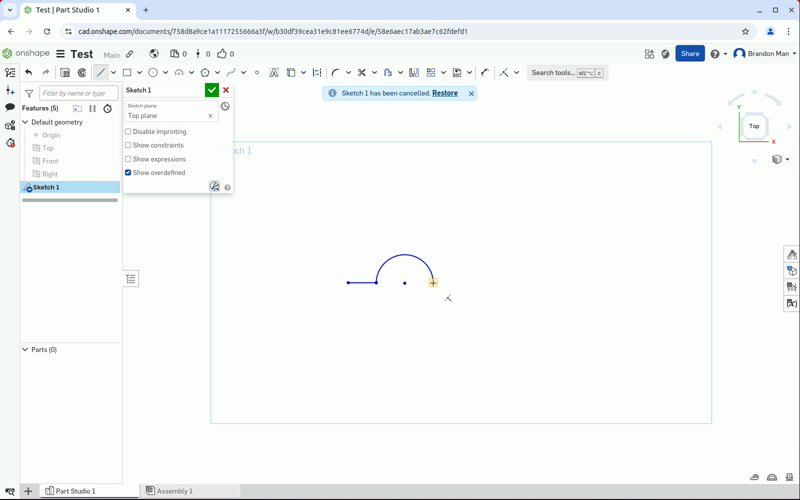
mouse_move(463, 282)
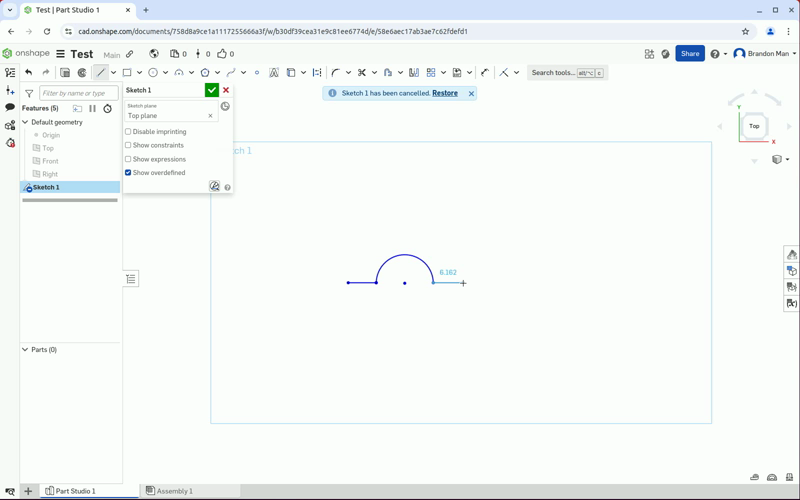
mouse_move(461, 282)
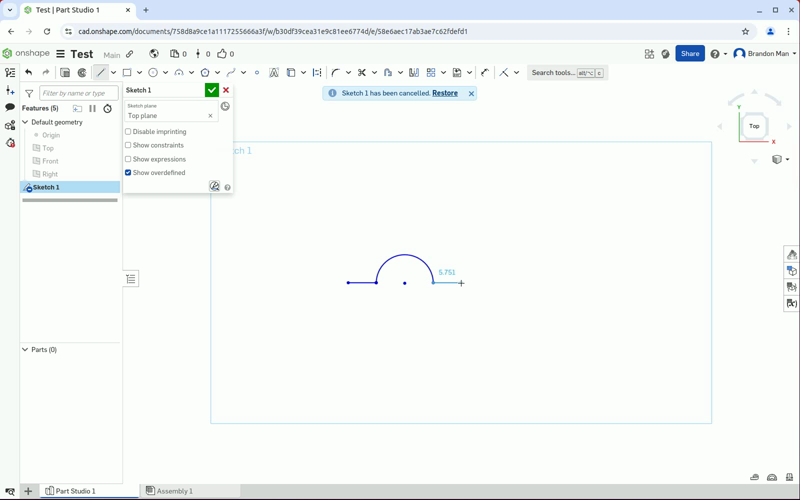
click(461, 282)
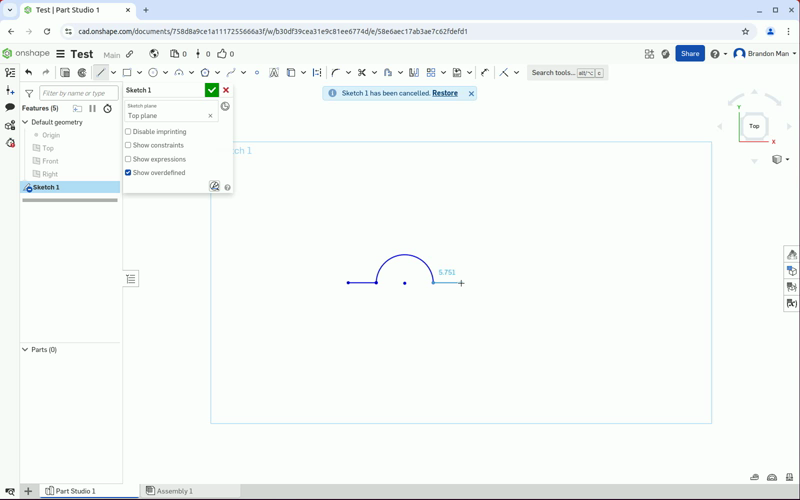
key_up(shift)
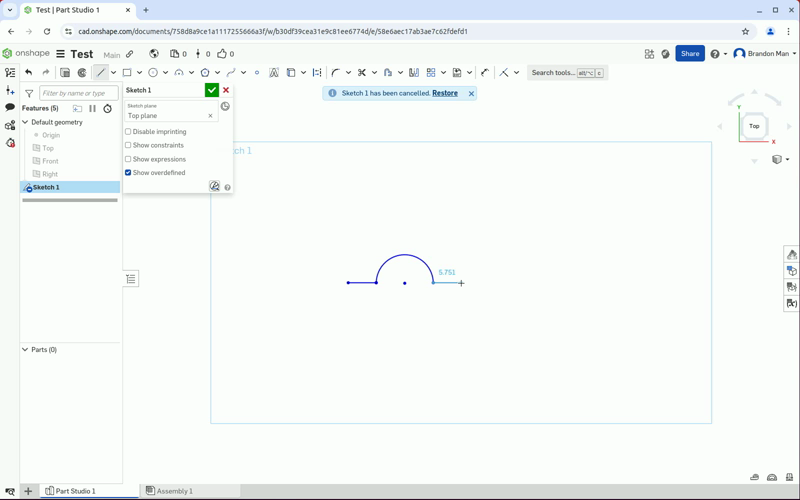
key_down(shift)
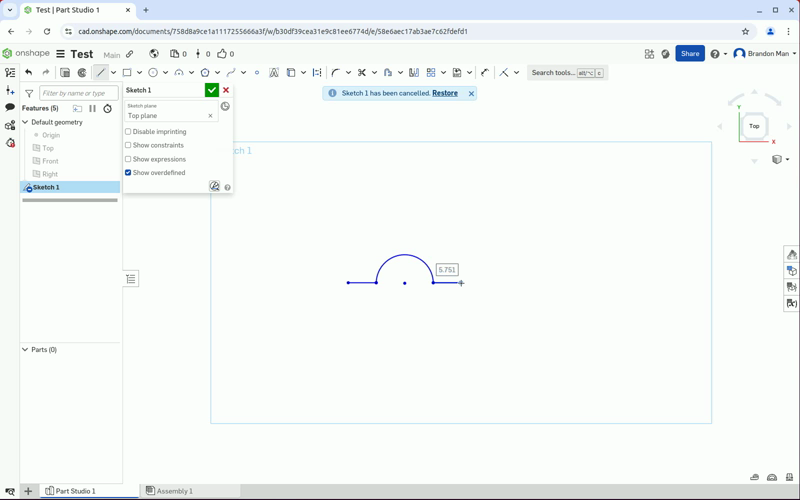
mouse_move(491, 282)
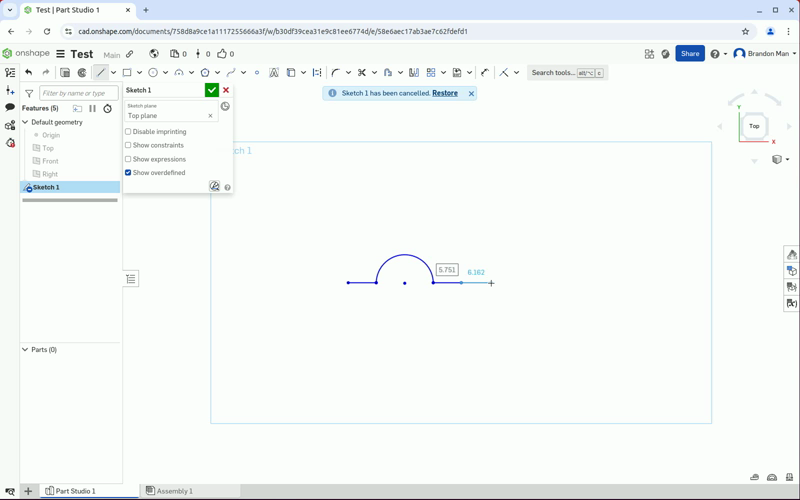
mouse_move(487, 282)
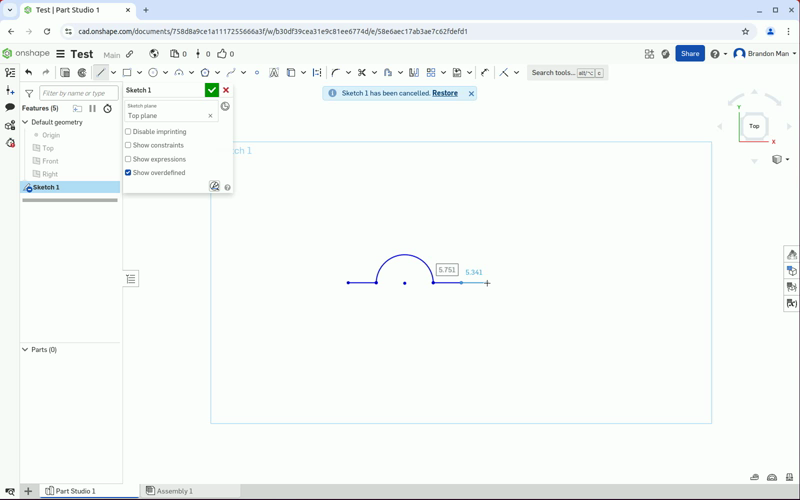
click(487, 282)
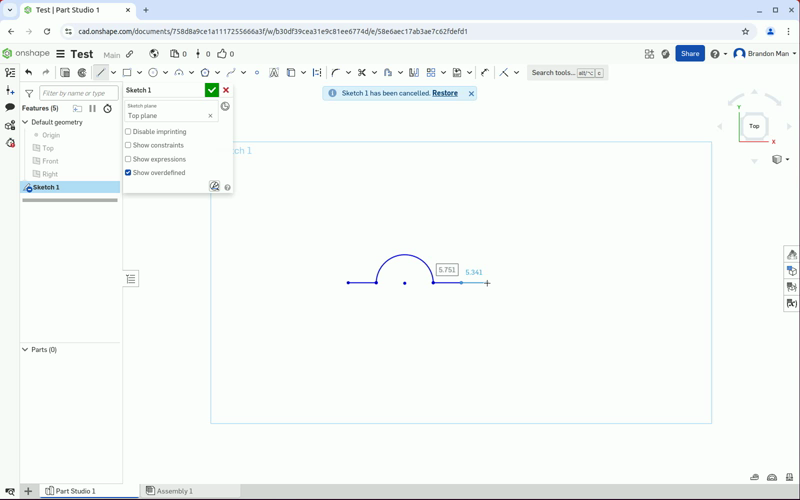
key_up(shift)
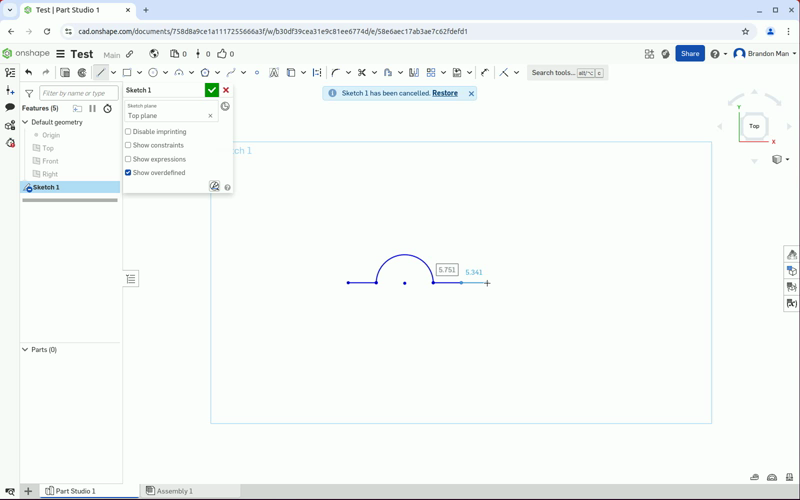
key(esc)
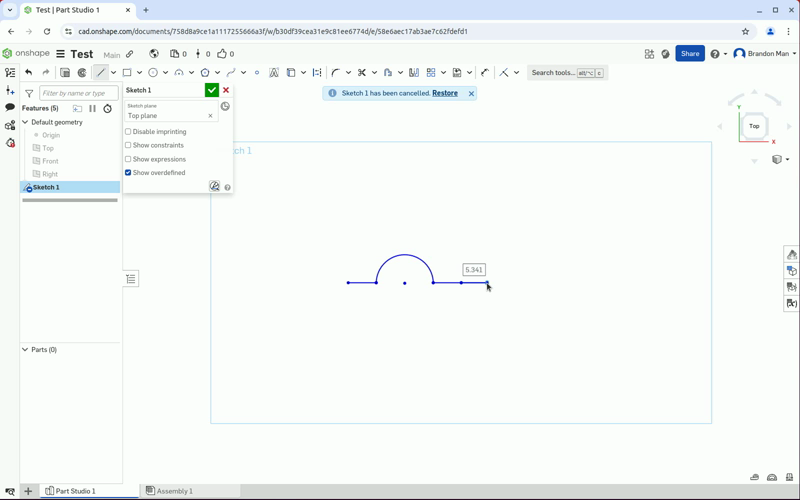
key(a)
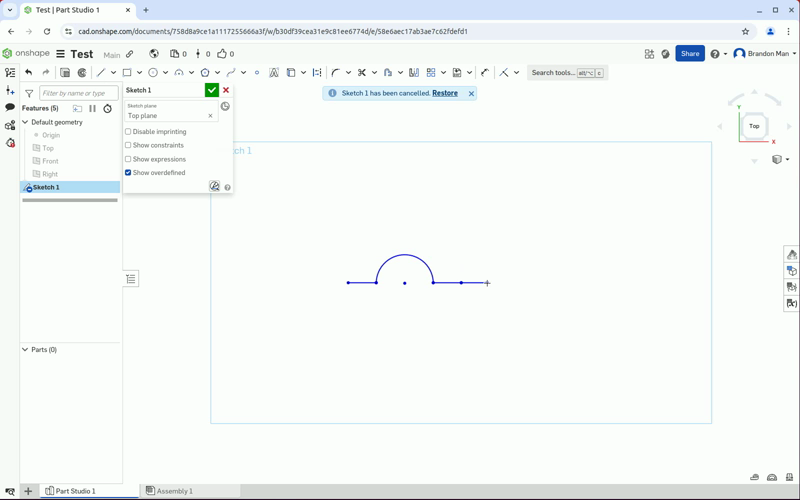
mouse_move(487, 282)
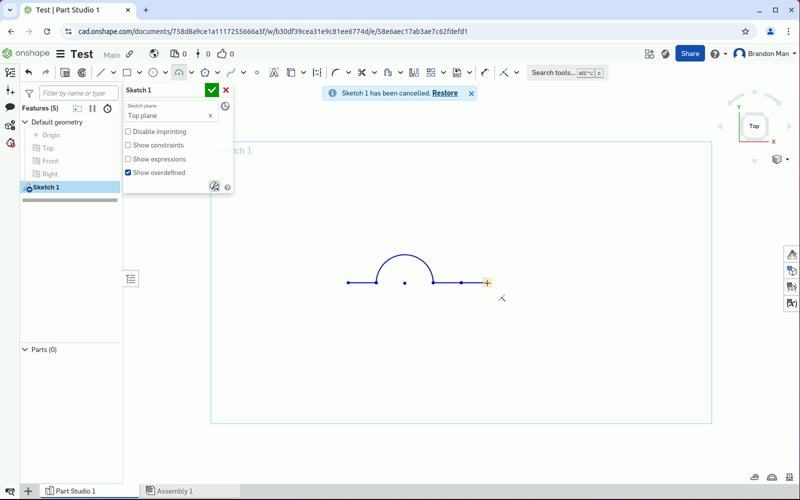
click(487, 282)
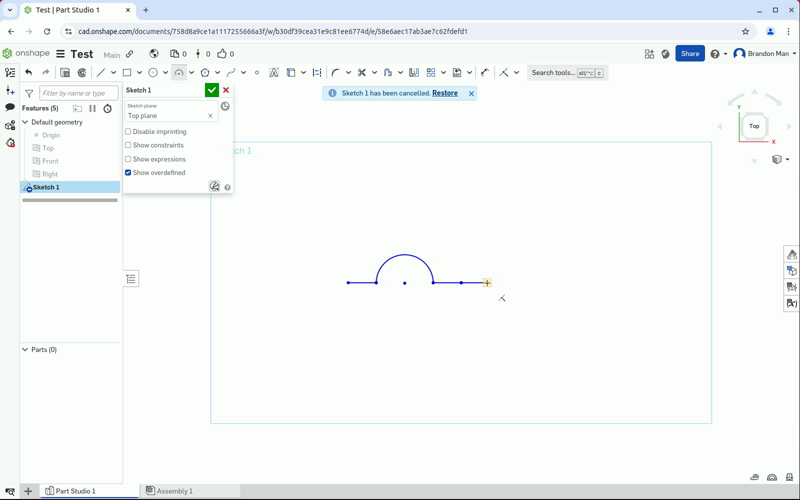
key_down(shift)
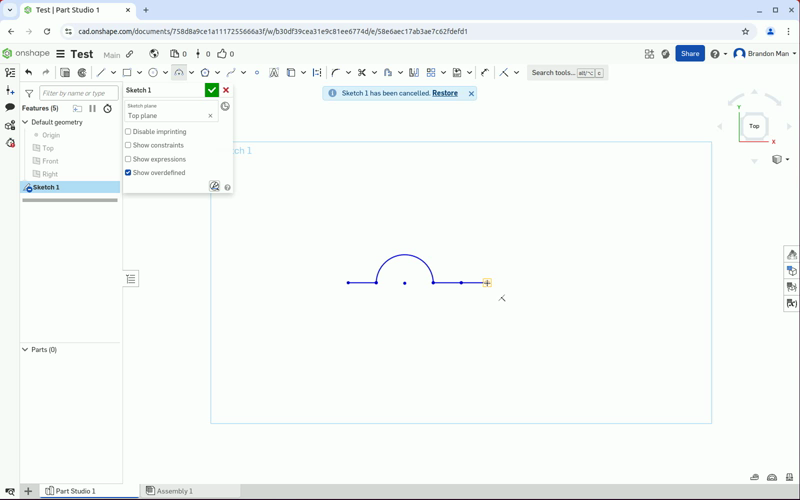
mouse_move(543, 282)
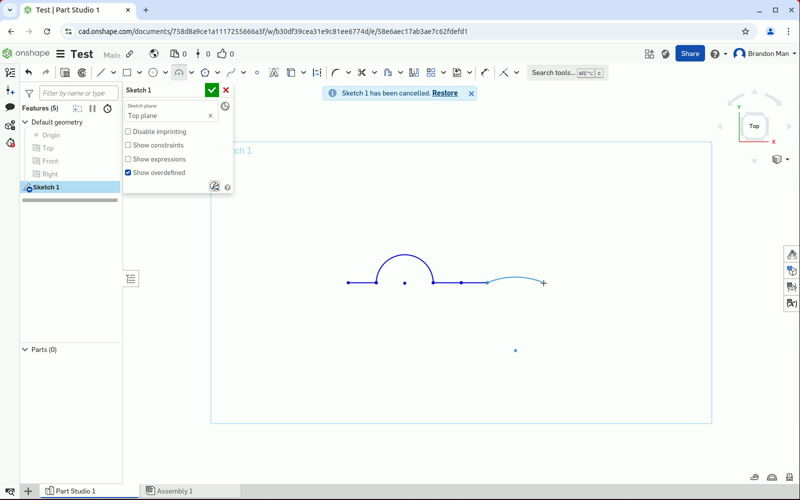
click(543, 282)
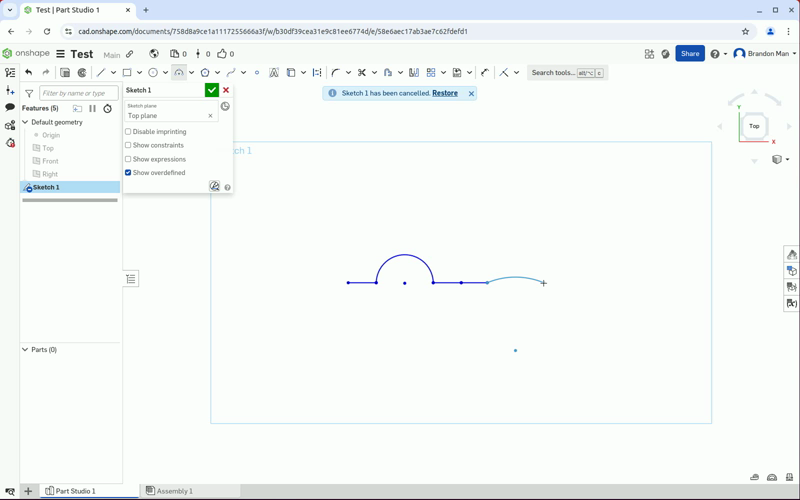
mouse_move(515, 254)
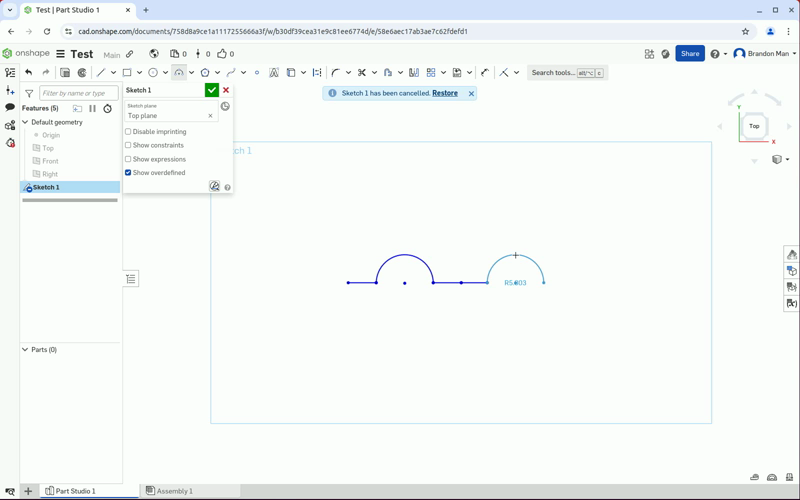
click(515, 254)
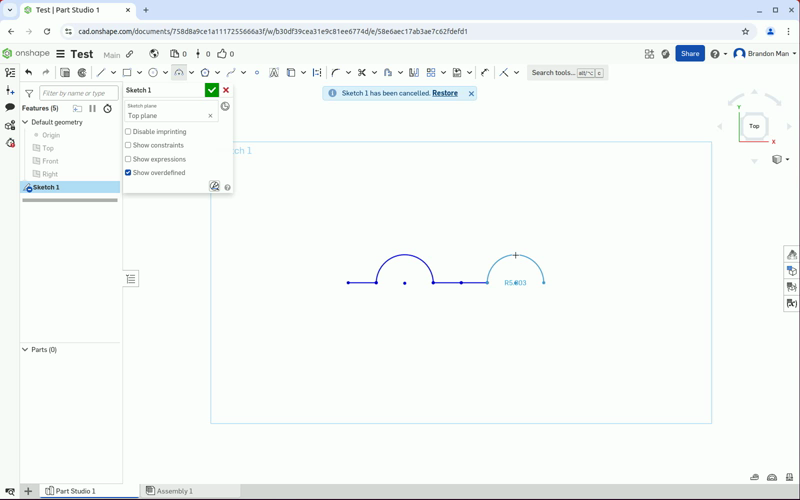
key_up(shift)
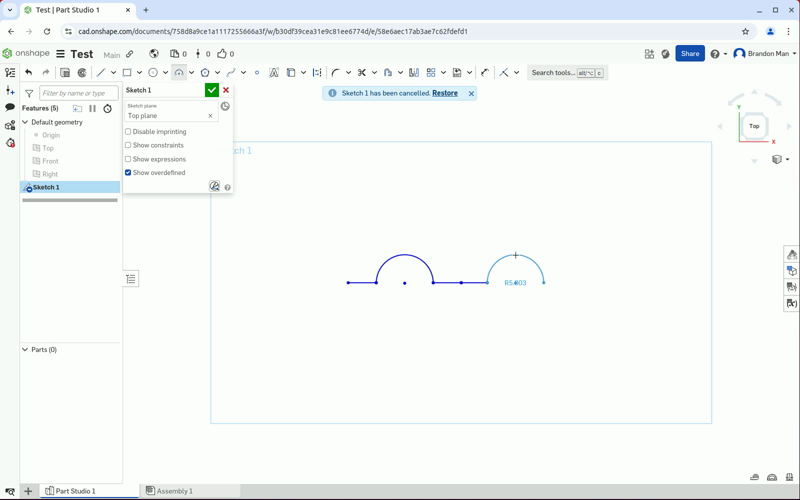
key(esc)
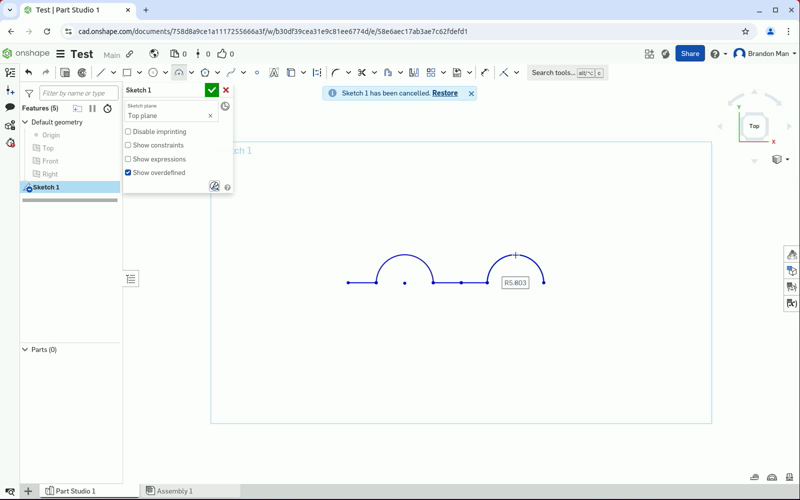
key(l)
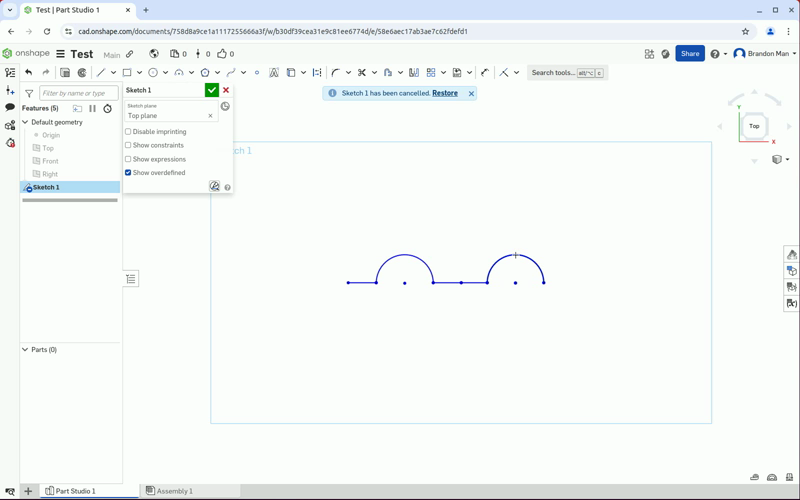
mouse_move(543, 282)
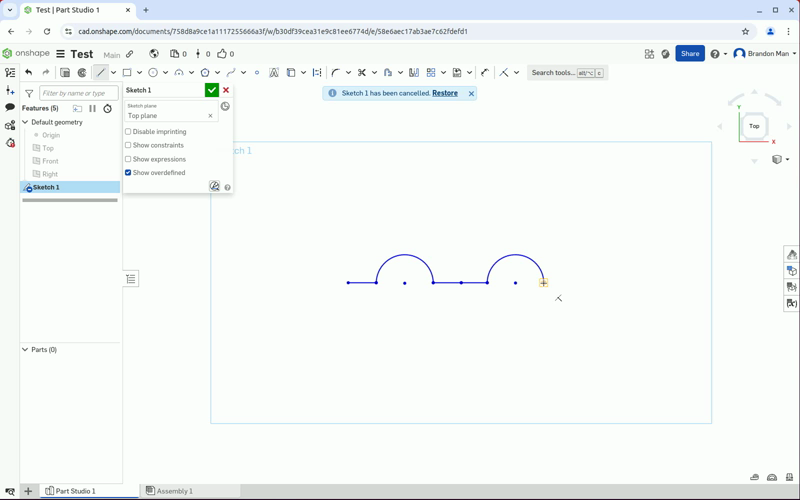
click(543, 282)
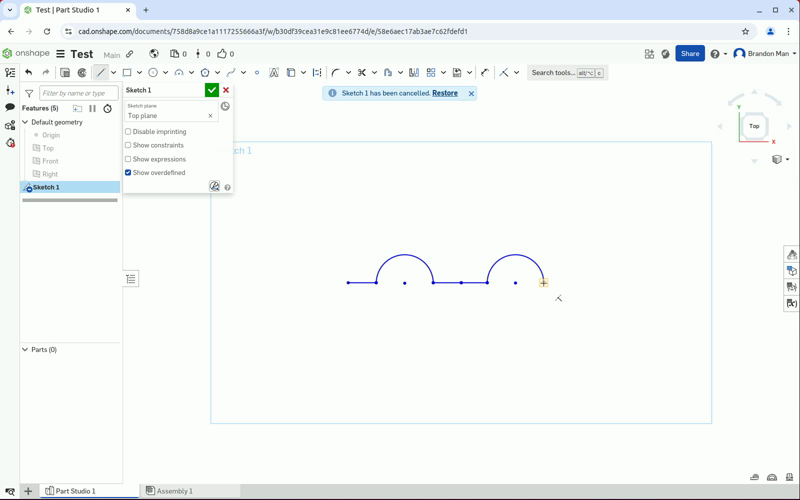
key_down(shift)
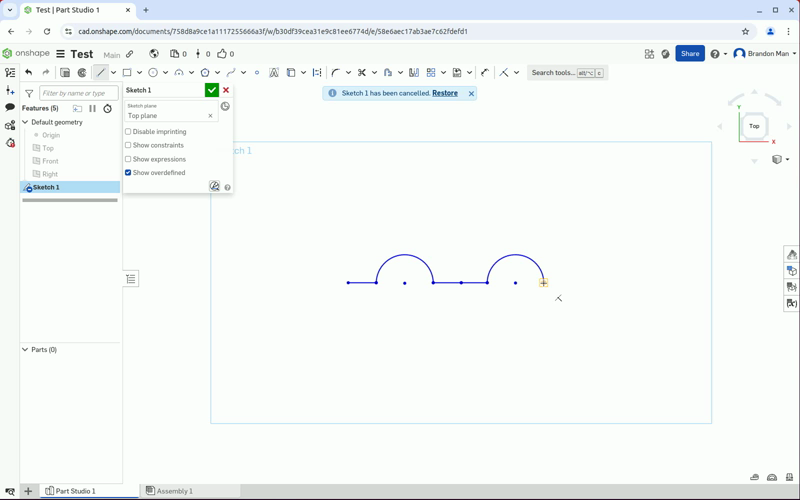
mouse_move(573, 282)
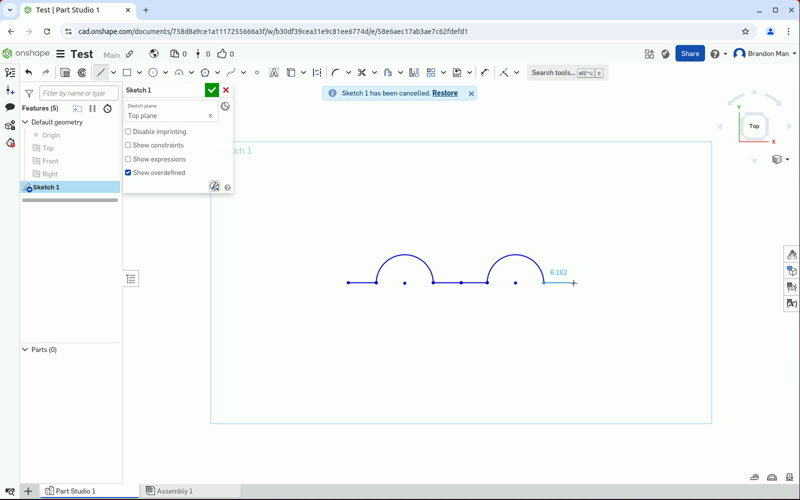
mouse_move(572, 282)
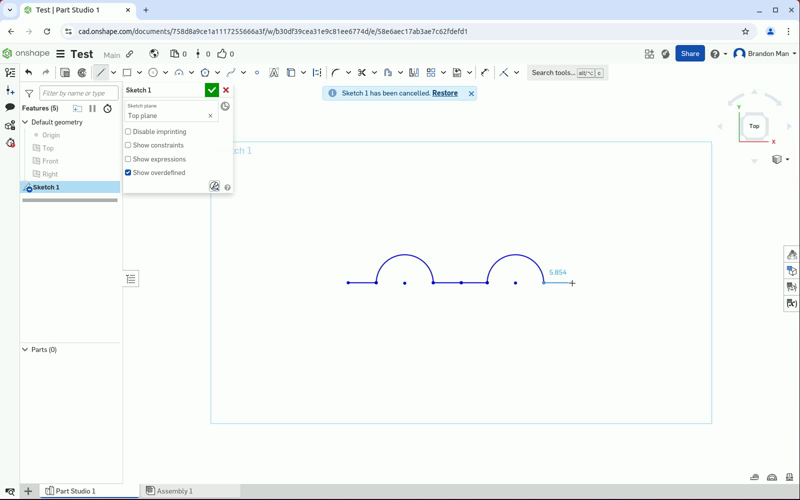
click(572, 282)
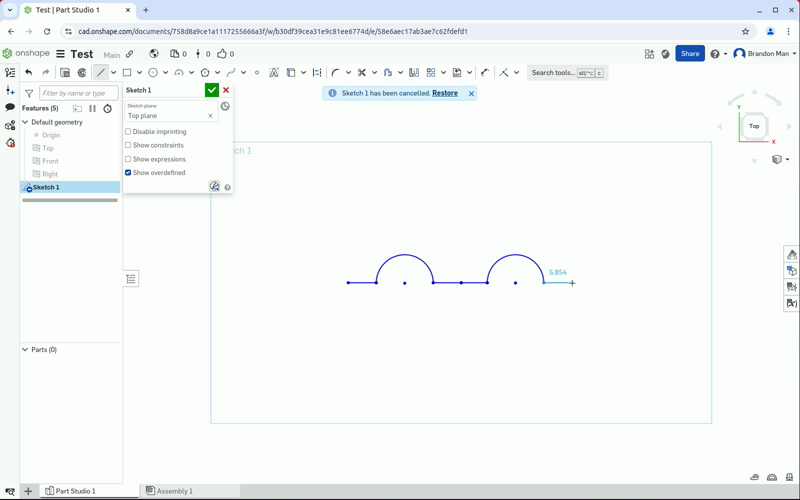
key_up(shift)
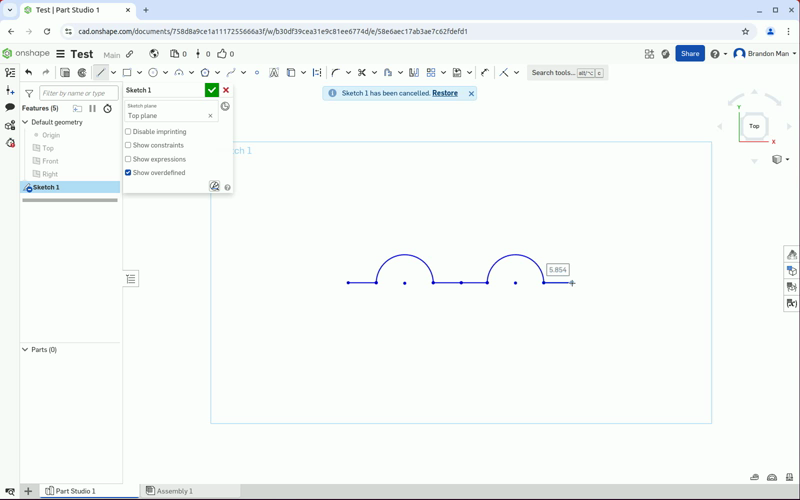
key_down(shift)
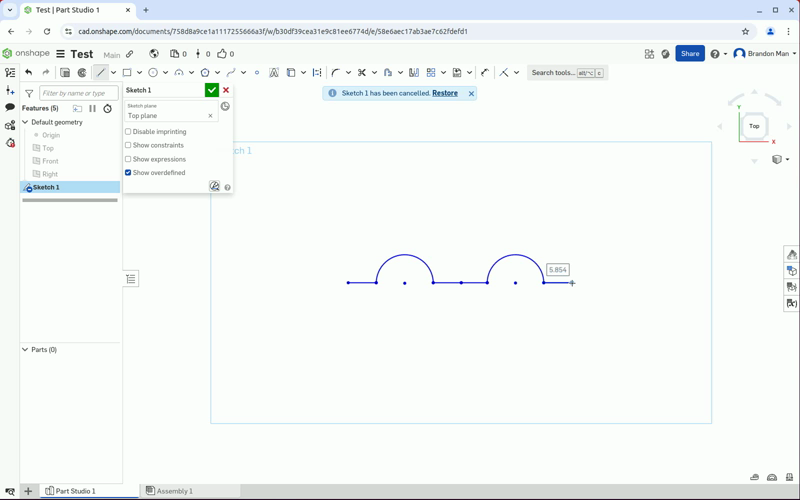
mouse_move(589, 282)
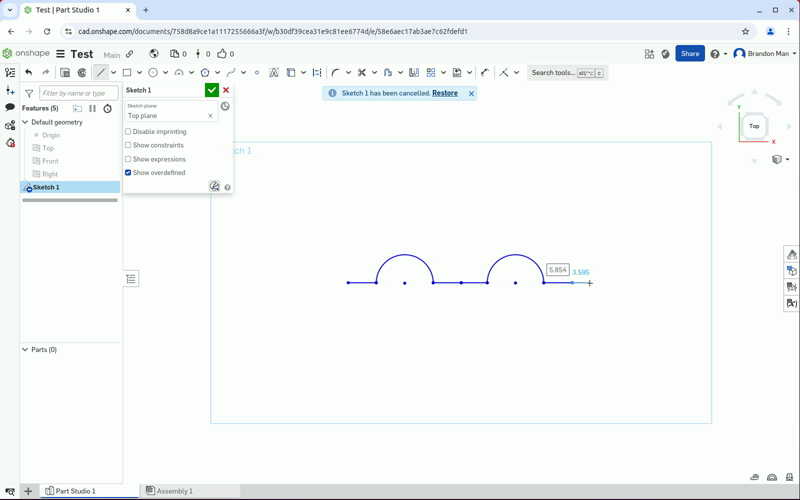
mouse_move(572, 226)
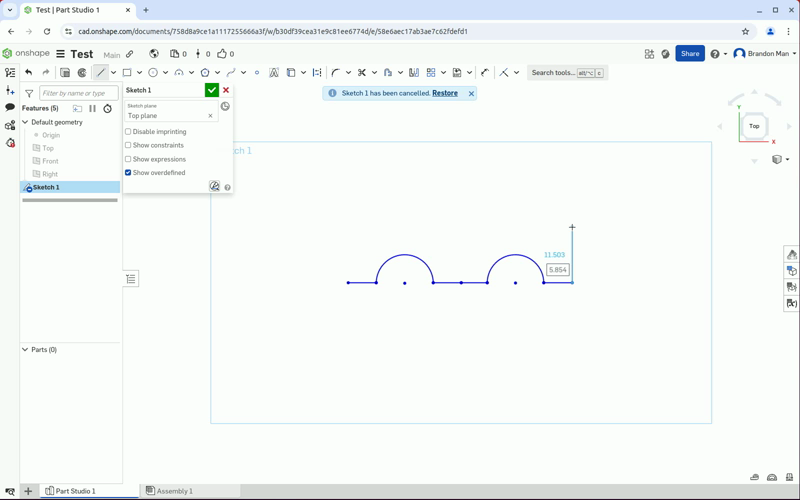
click(572, 226)
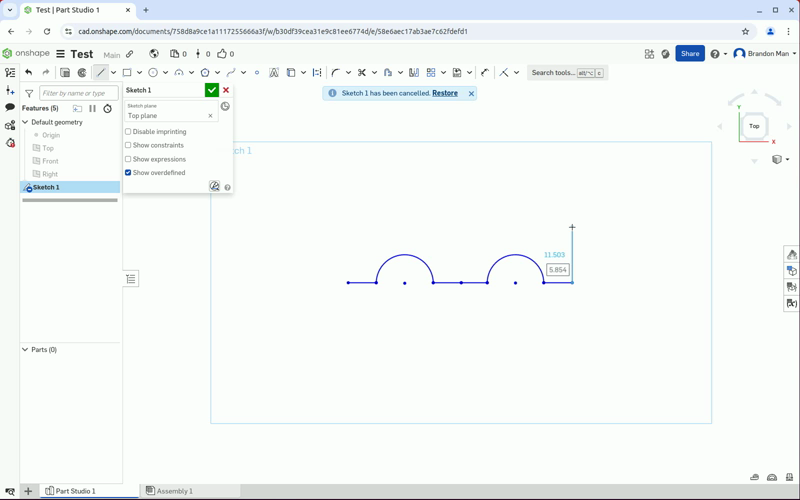
key_up(shift)
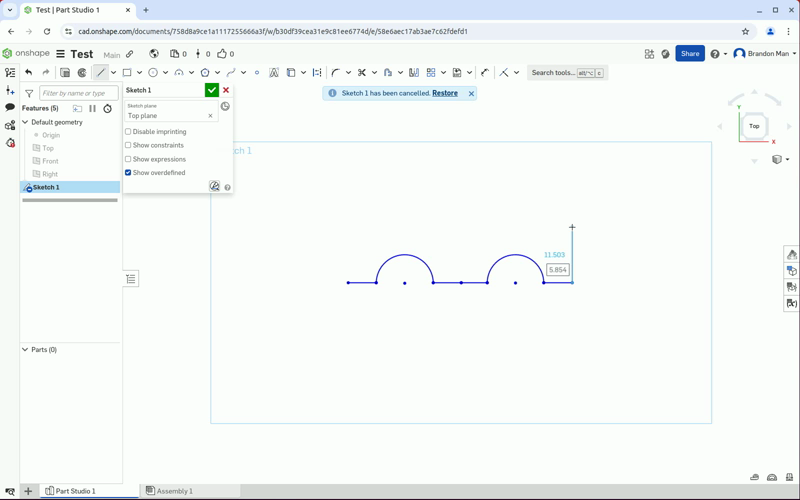
key_down(shift)
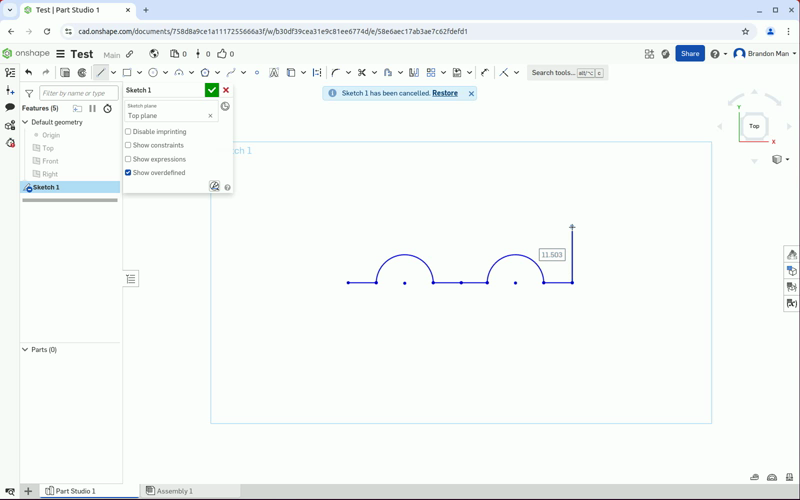
mouse_move(348, 226)
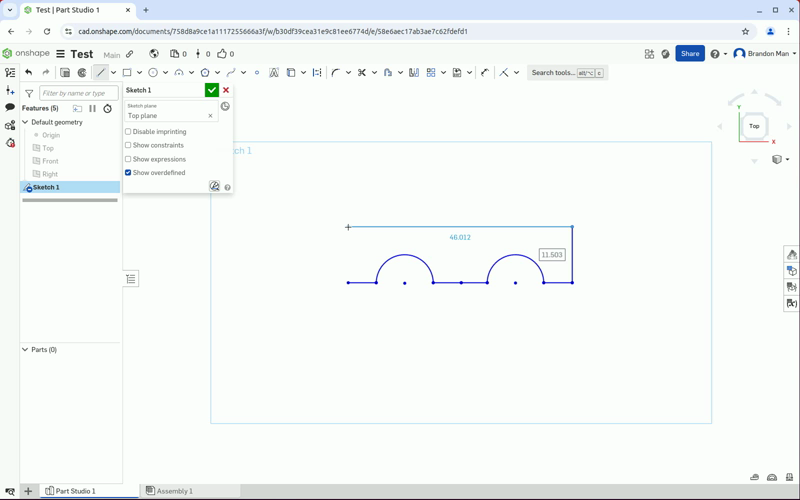
click(348, 226)
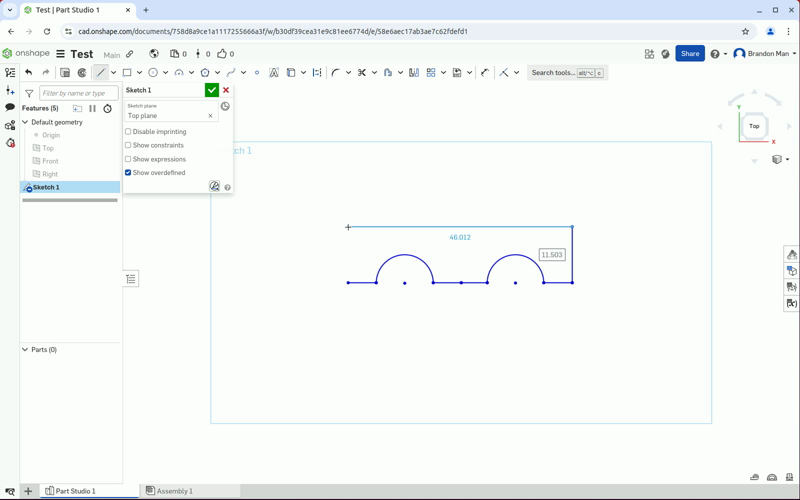
key_up(shift)
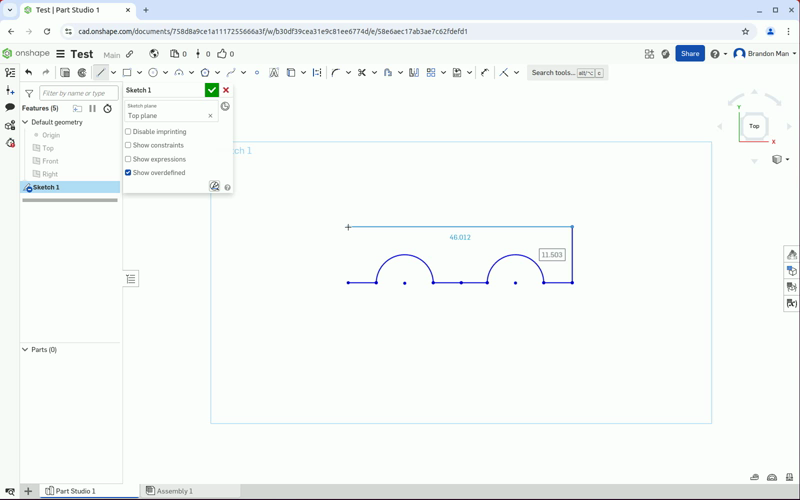
mouse_move(378, 226)
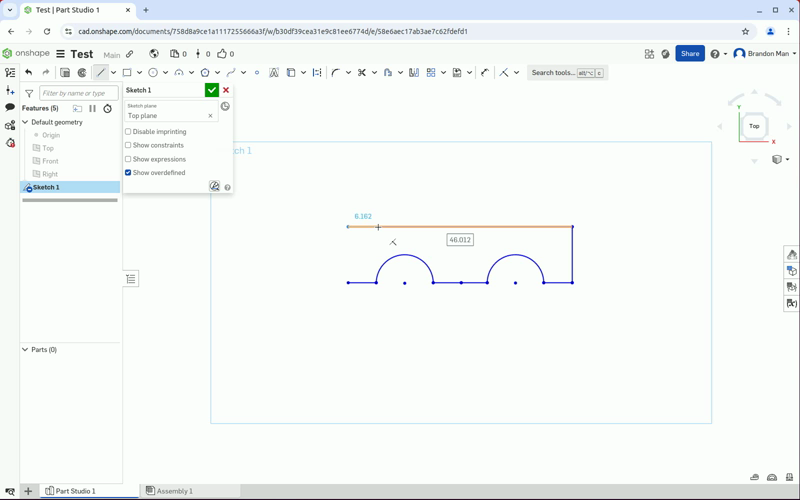
key_down(shift)
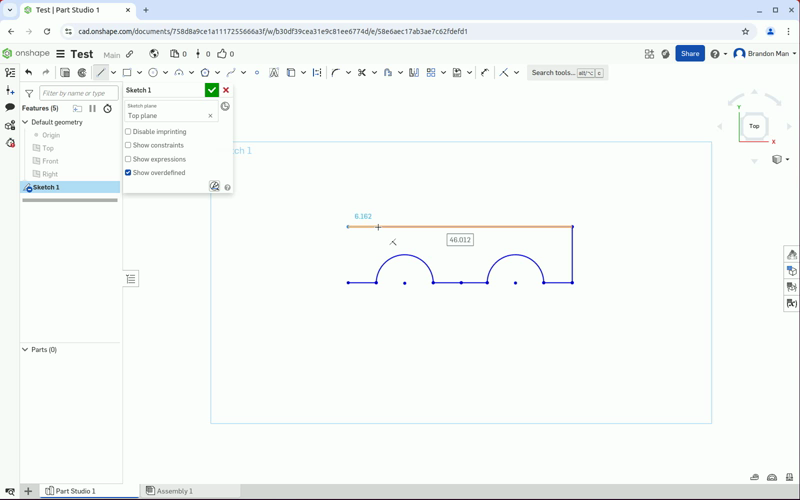
mouse_move(348, 282)
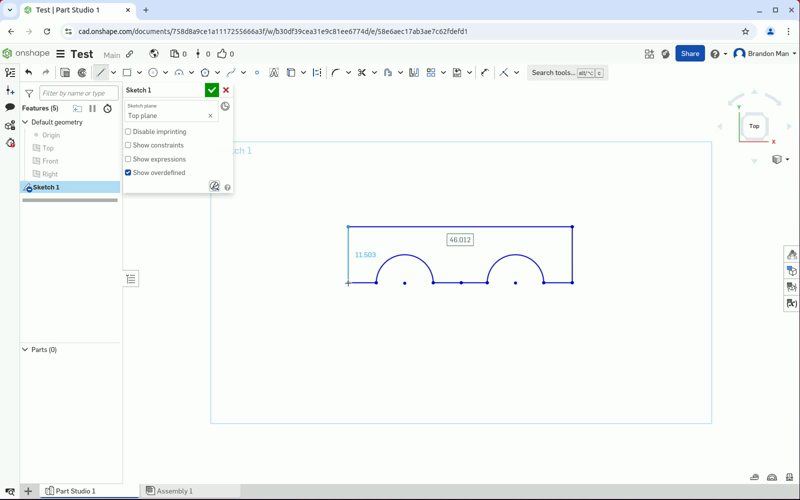
key_up(shift)
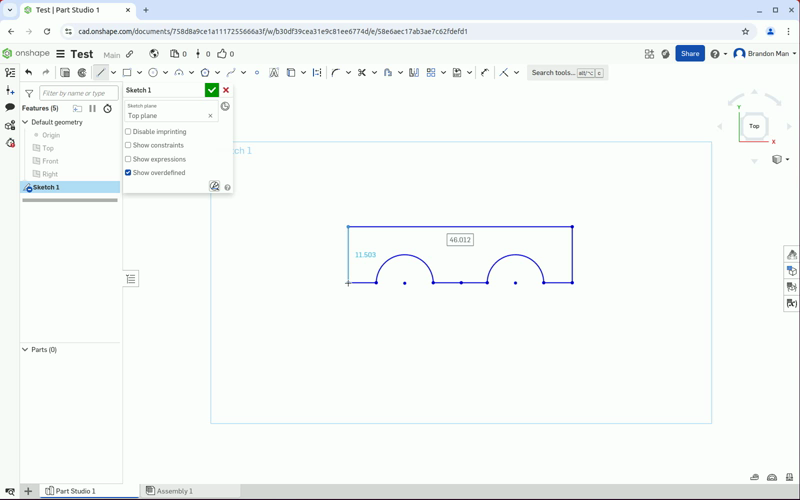
click(348, 282)
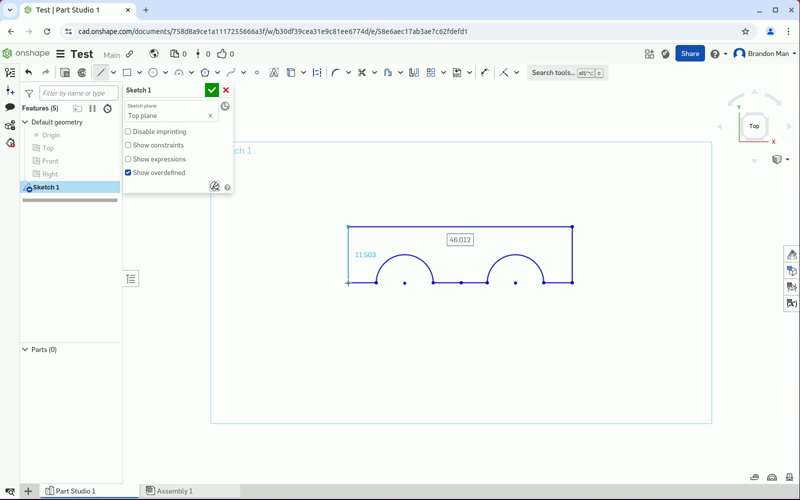
key(esc)
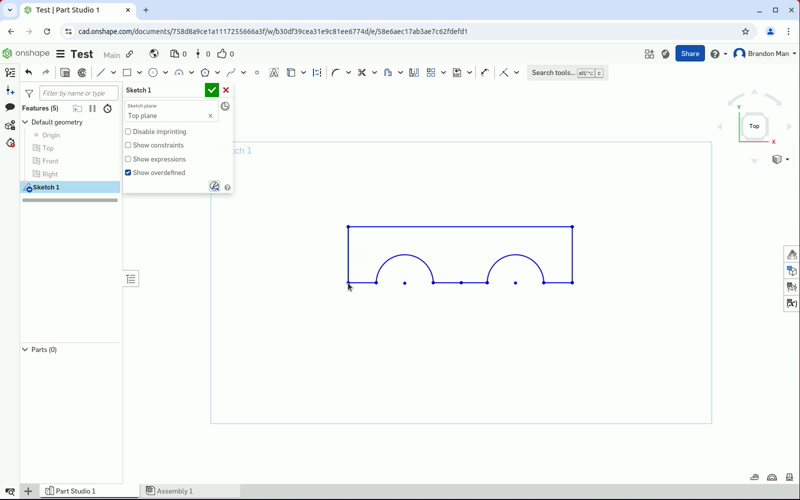
mouse_move(534, 244)
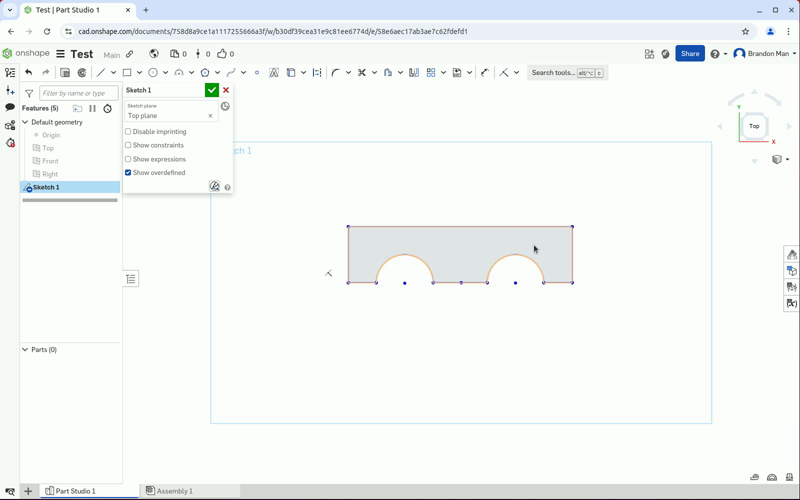
scroll(6)
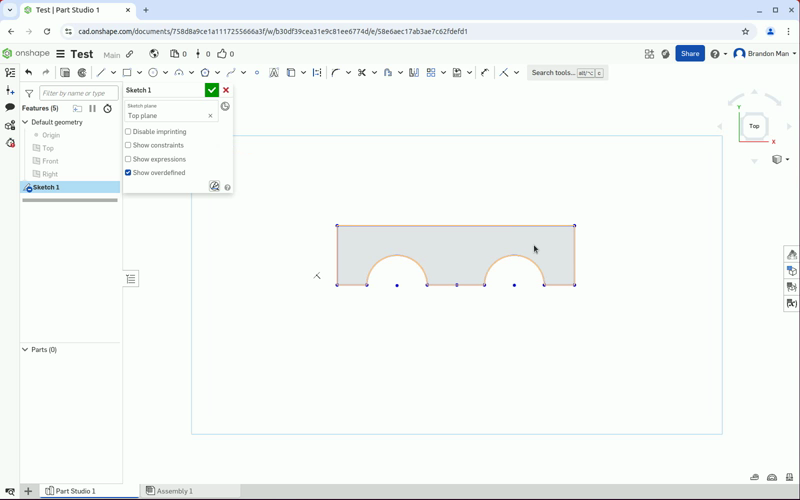
scroll(6)
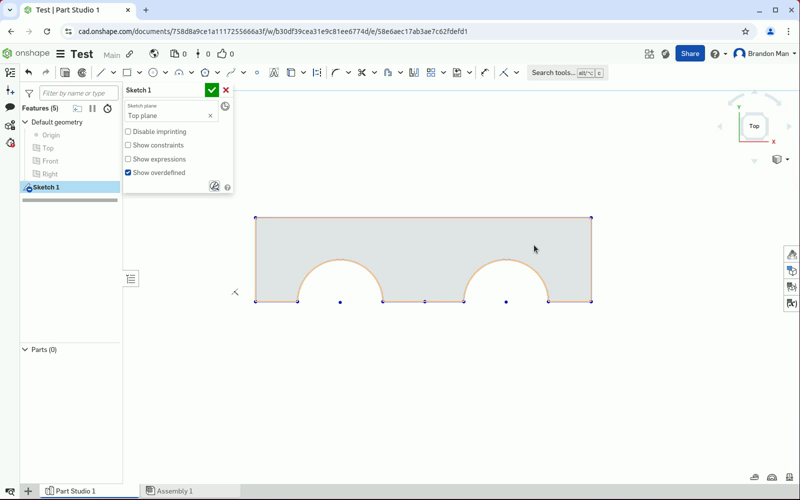
scroll(6)
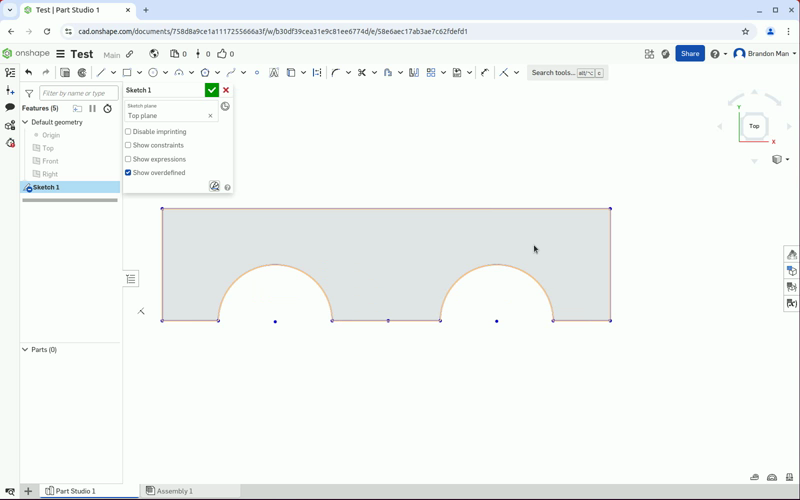
scroll(6)
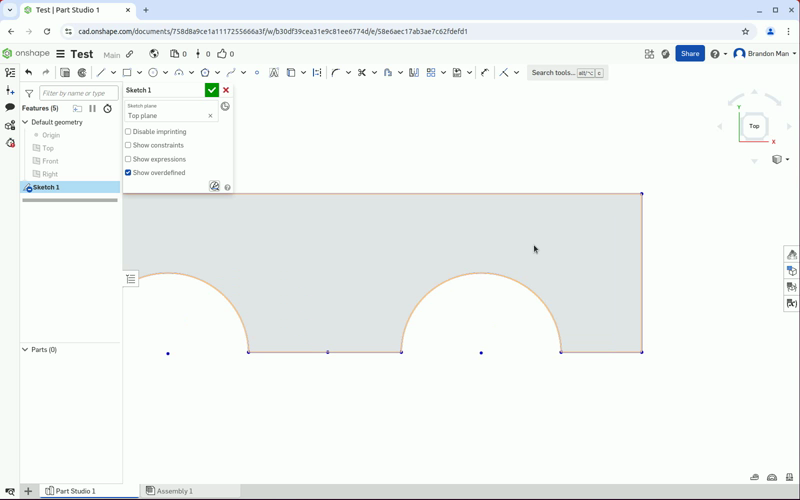
scroll(6)
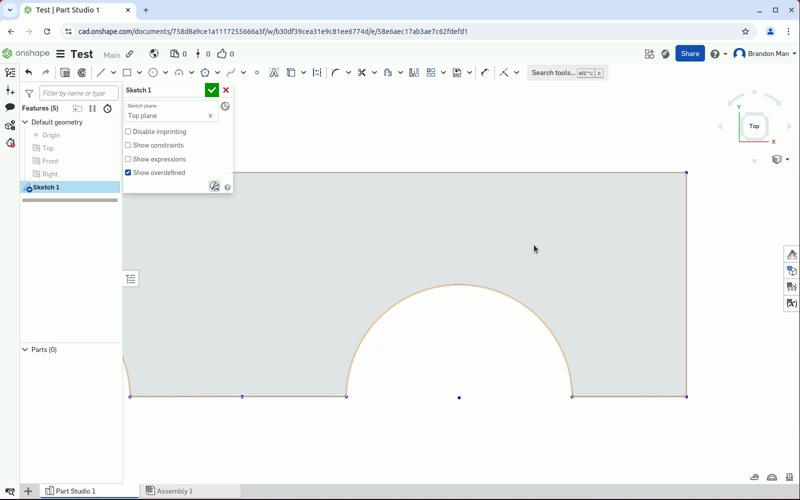
scroll(6)
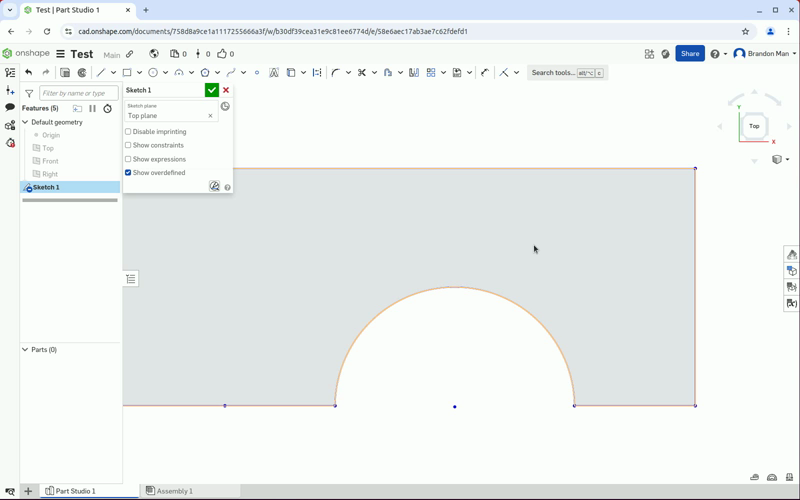
scroll(6)
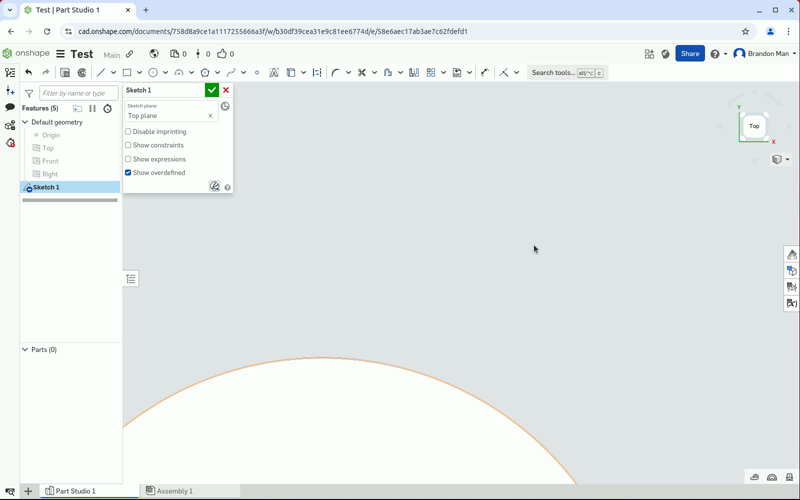
click(534, 244)
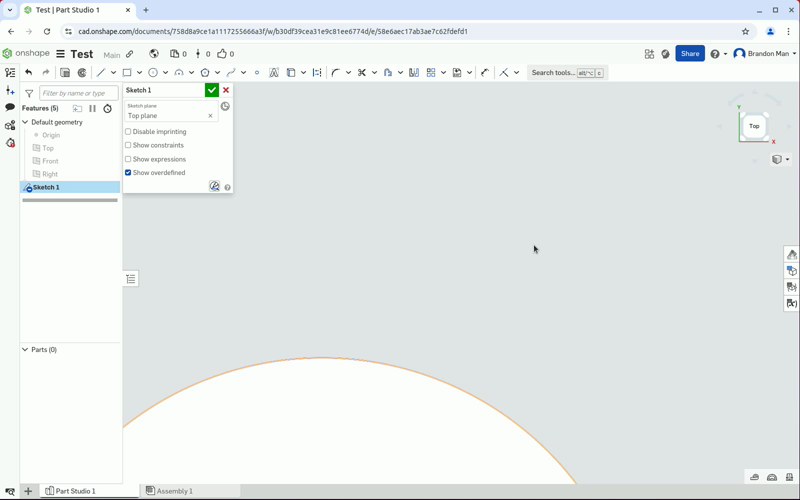
scroll(-6)
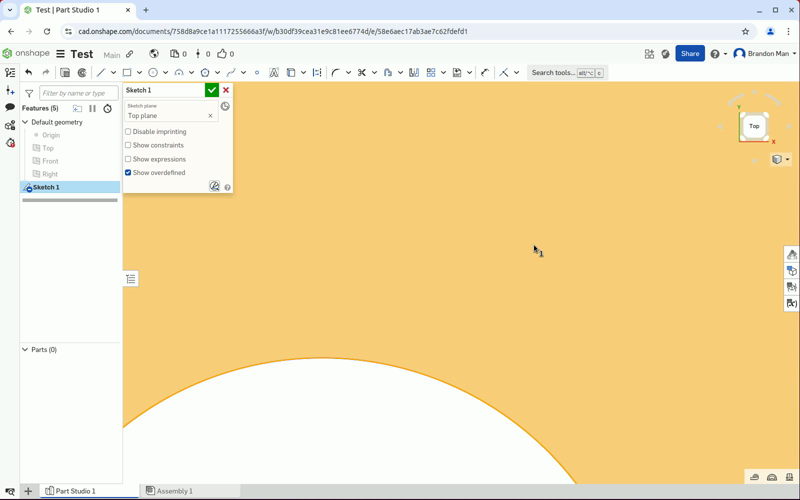
scroll(-6)
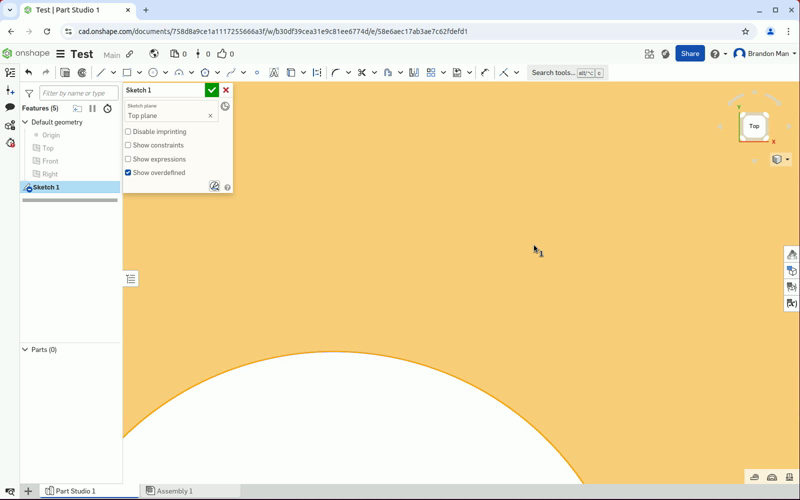
scroll(-6)
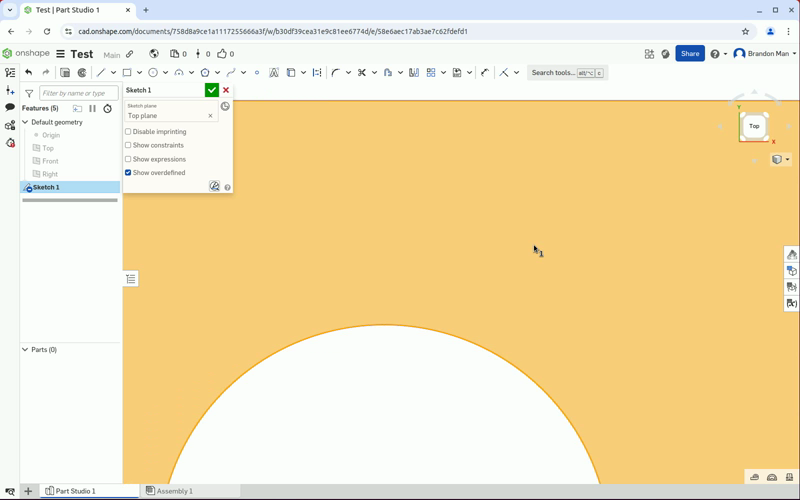
scroll(-6)
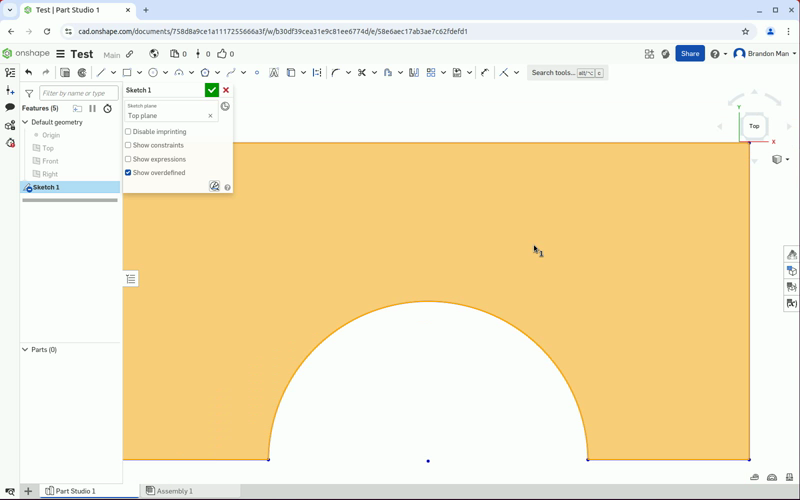
scroll(-6)
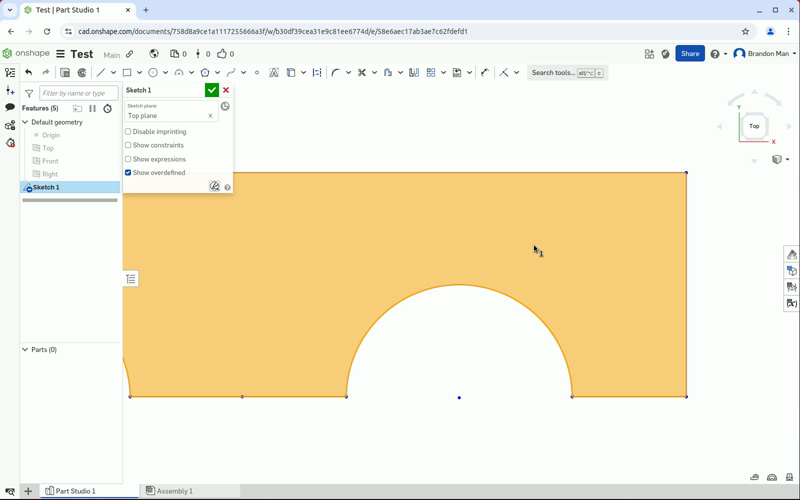
scroll(-6)
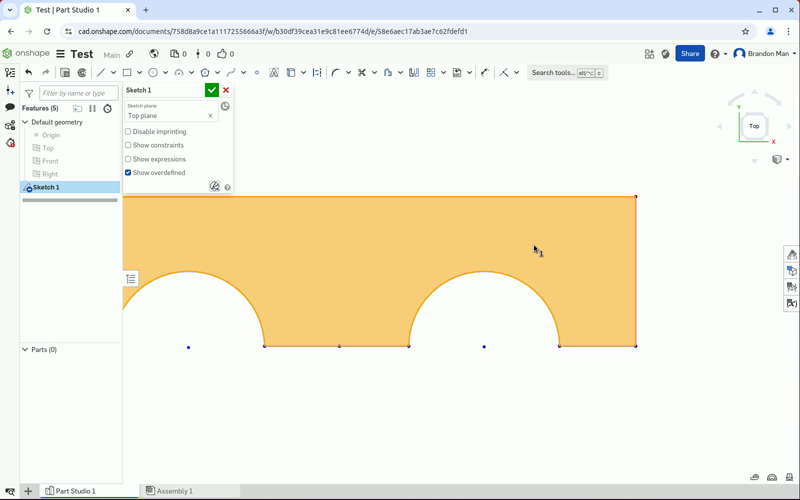
scroll(-6)
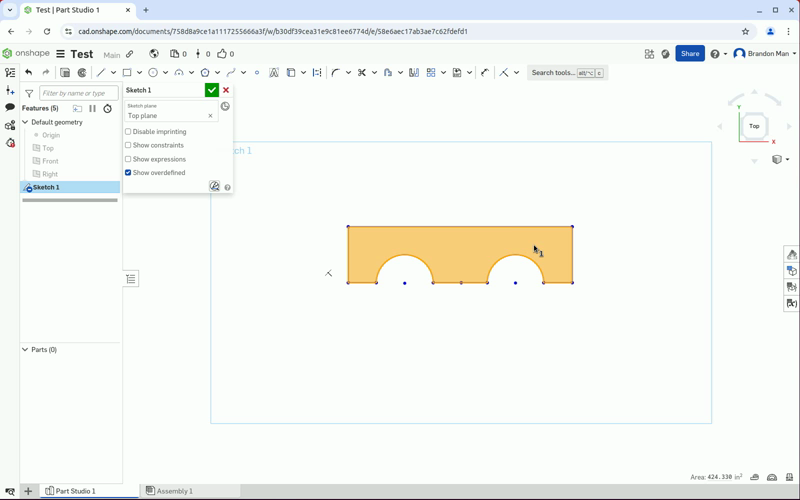
mouse_move(73, 352)
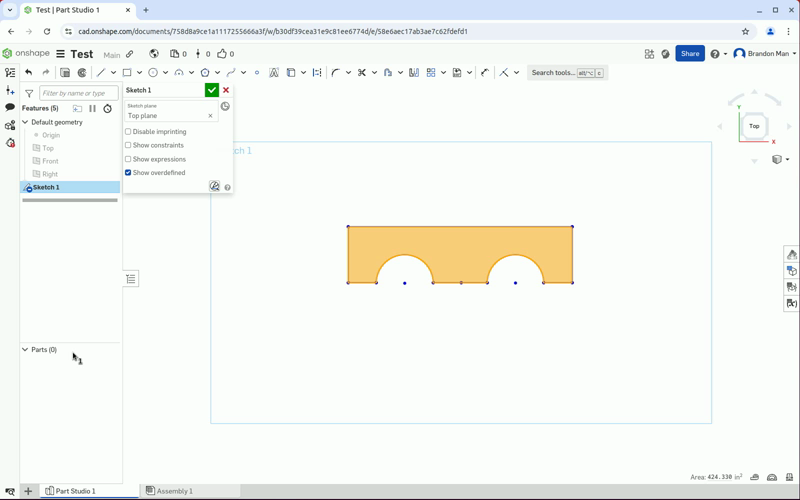
key(shift+y)
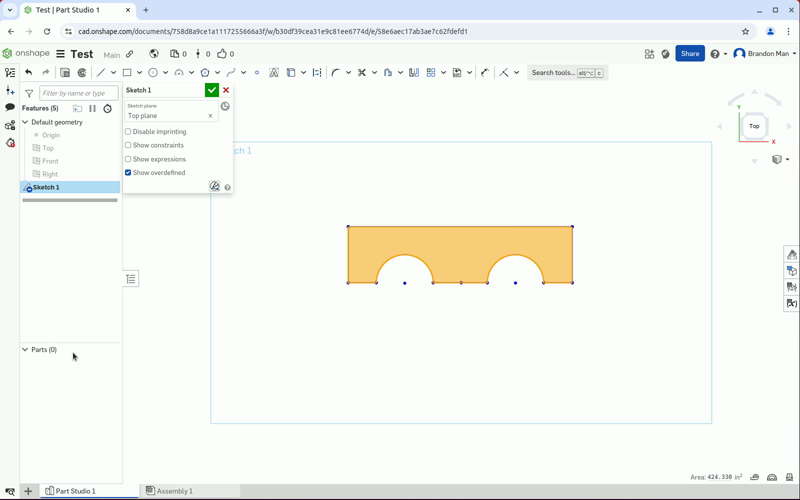
key(shift+e)
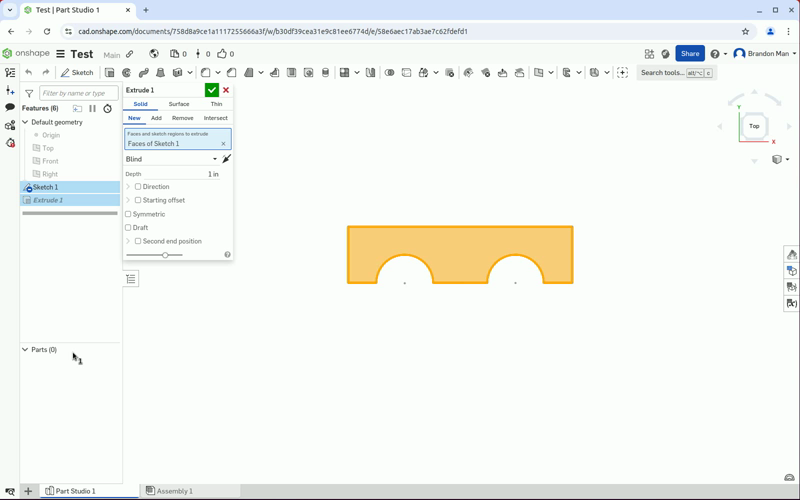
mouse_move(143, 106)
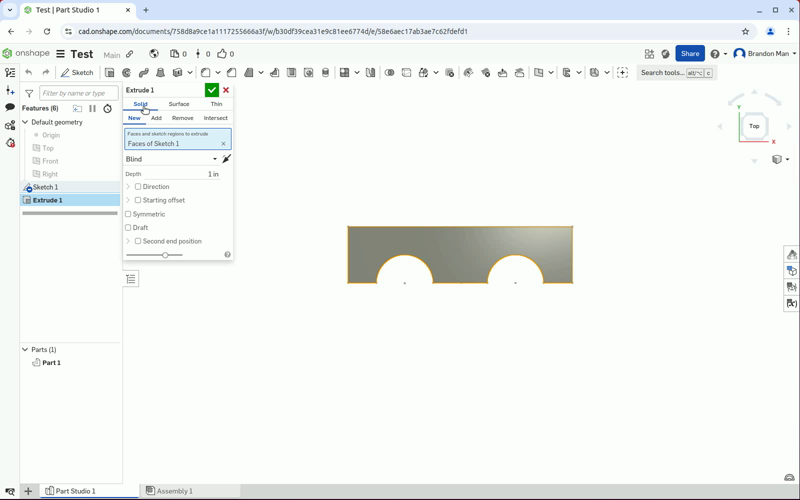
click(143, 106)
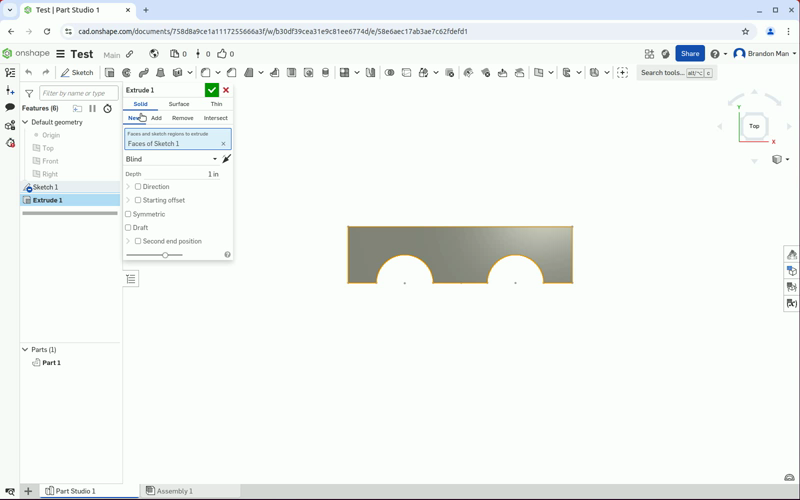
mouse_move(137, 120)
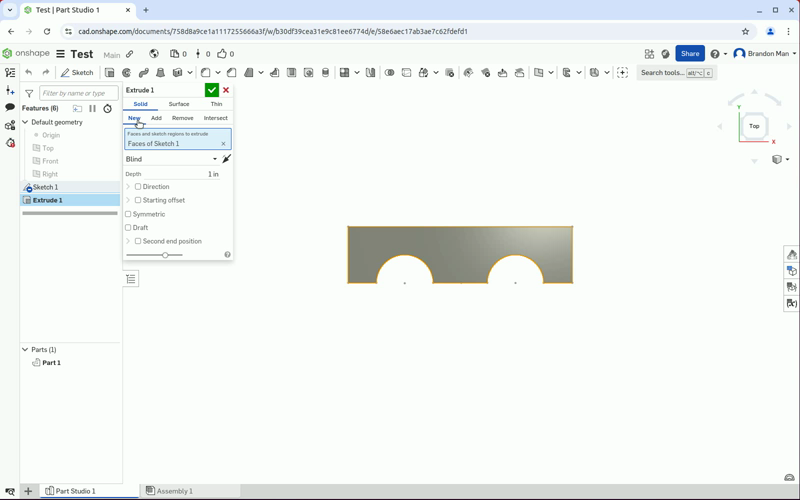
click(137, 120)
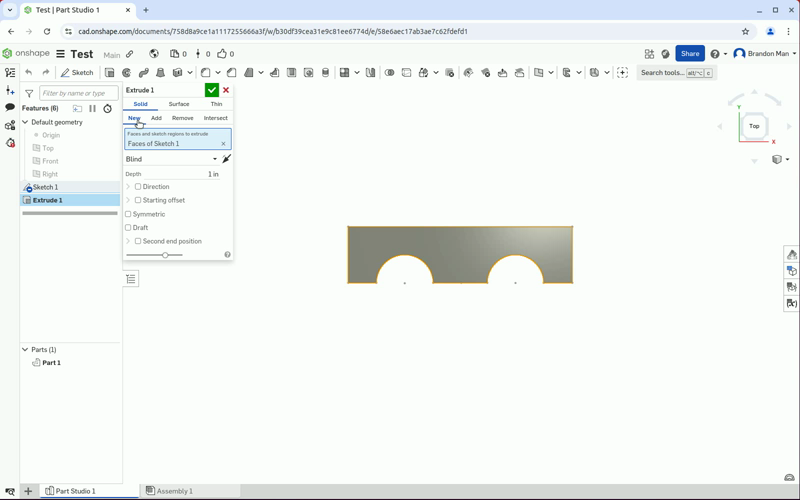
key(tab, 4)
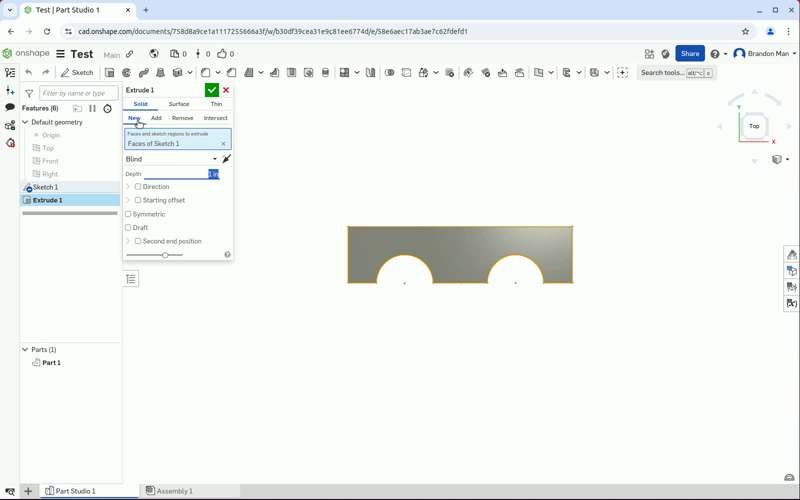
text(23.108)
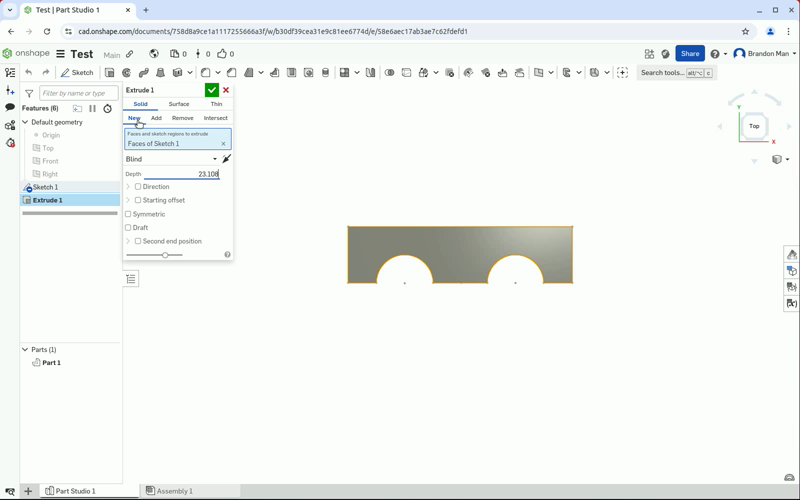
key(enter)
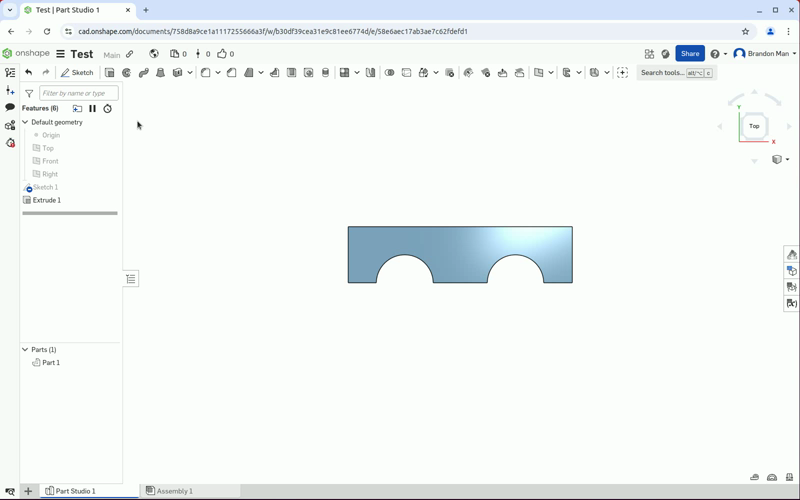
key(shift+h)
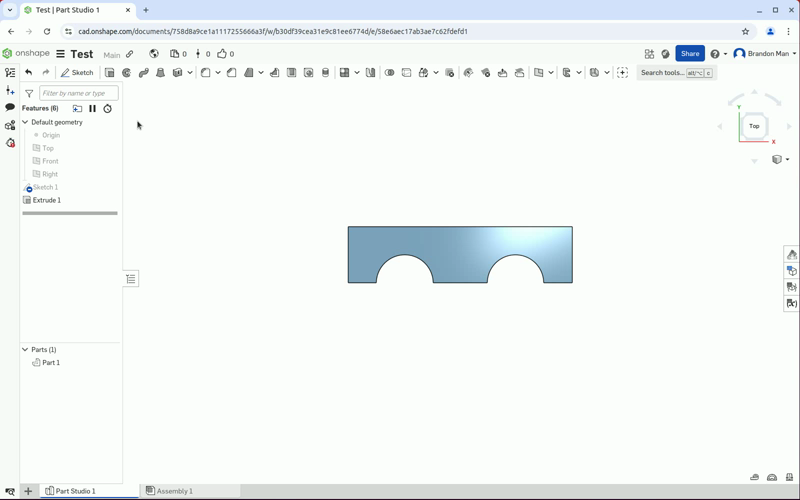
key(shift+h)
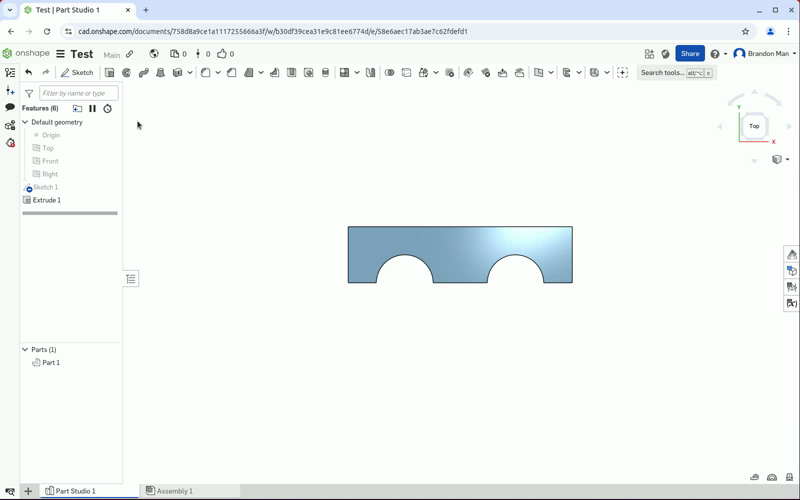
mouse_move(73, 189)
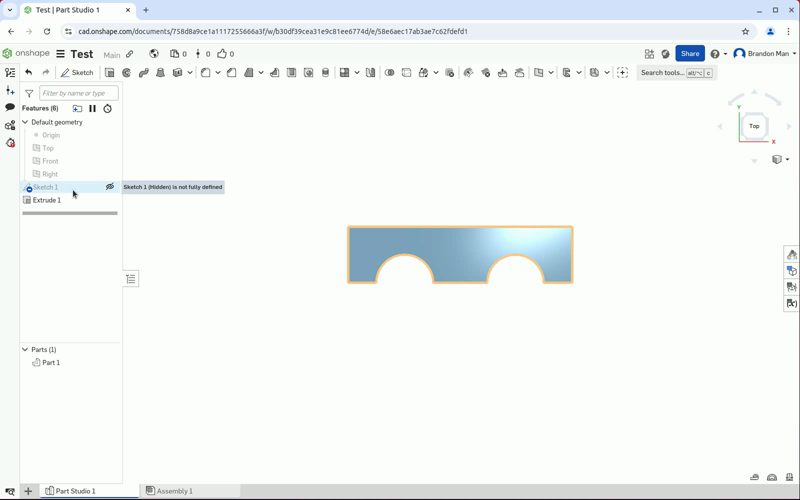
click(73, 189)
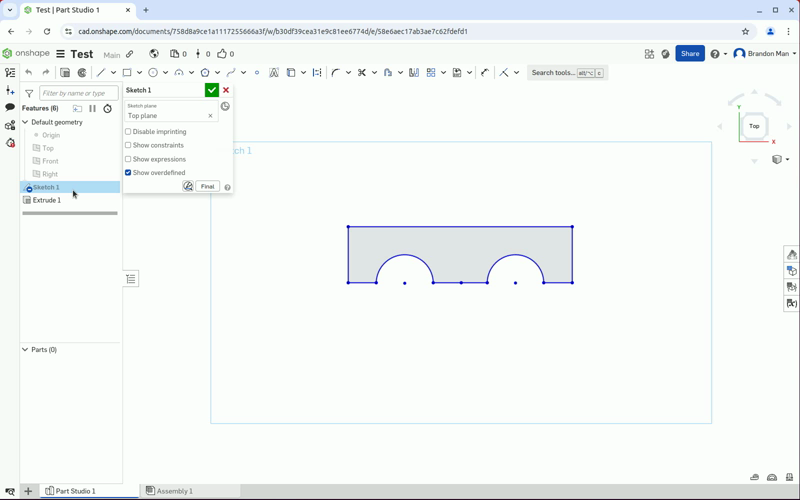
mouse_move(229, 92)
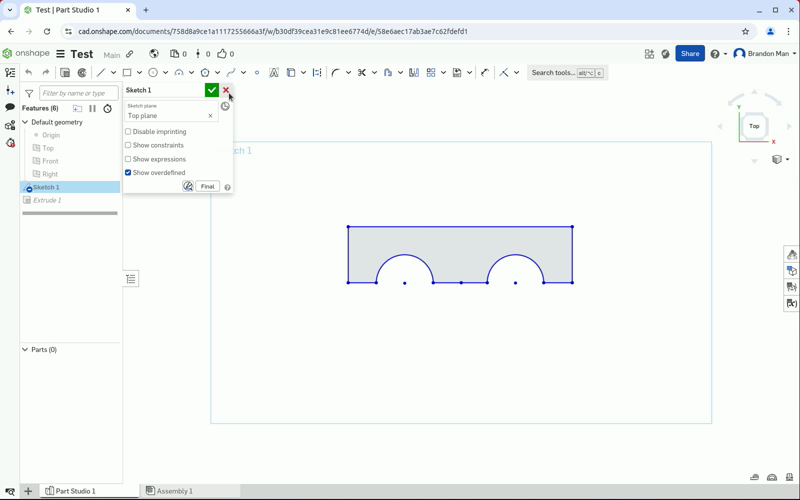
click(229, 92)
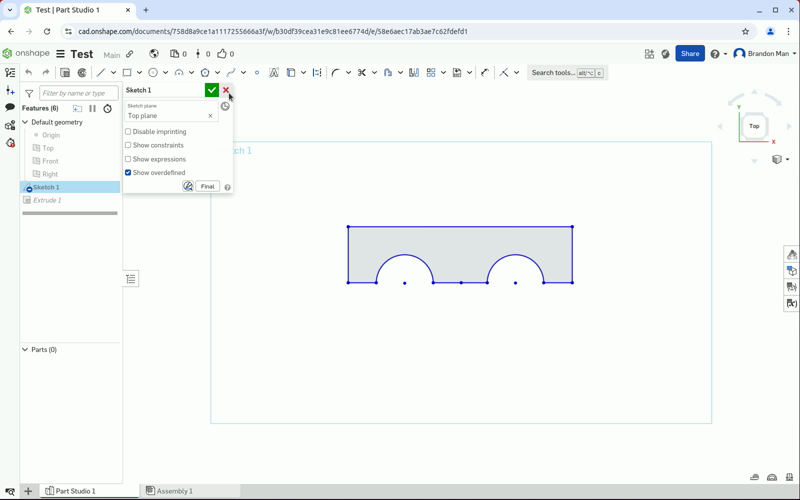
key(shift+s)
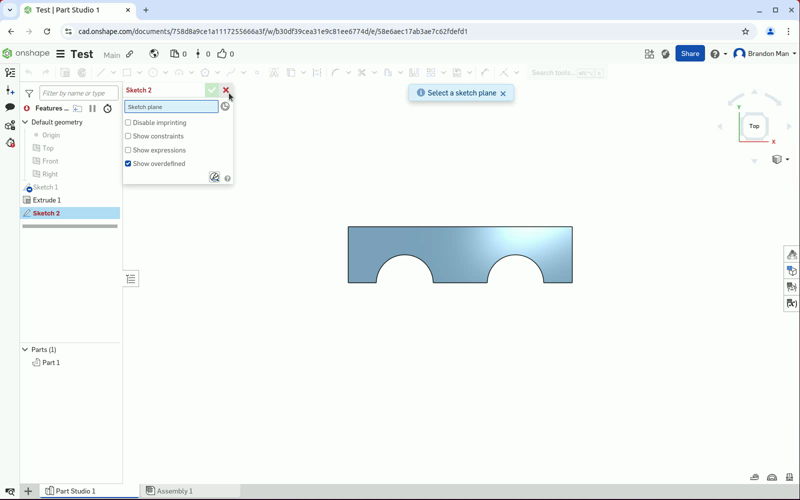
mouse_move(73, 150)
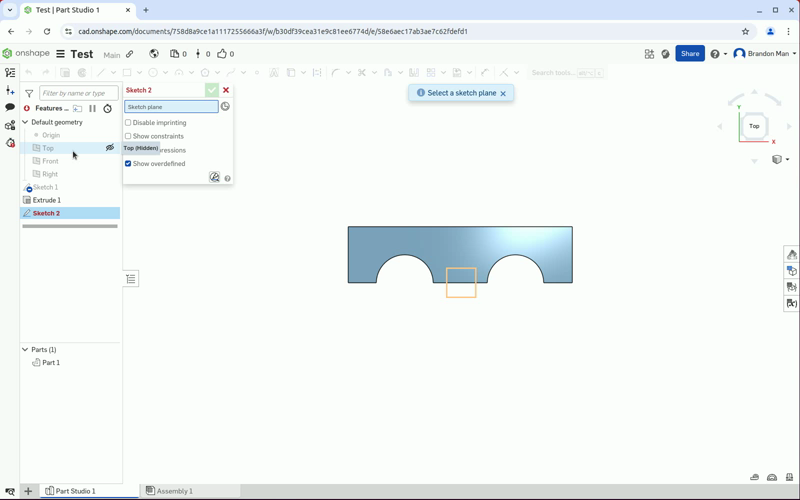
click(73, 150)
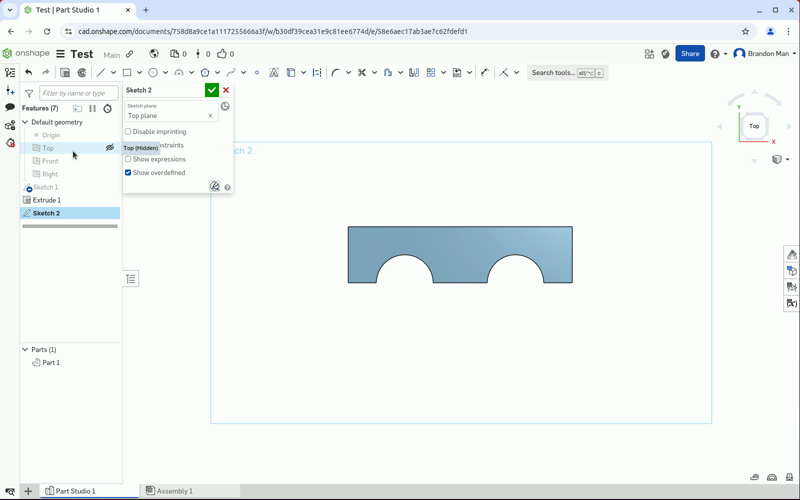
mouse_move(73, 352)
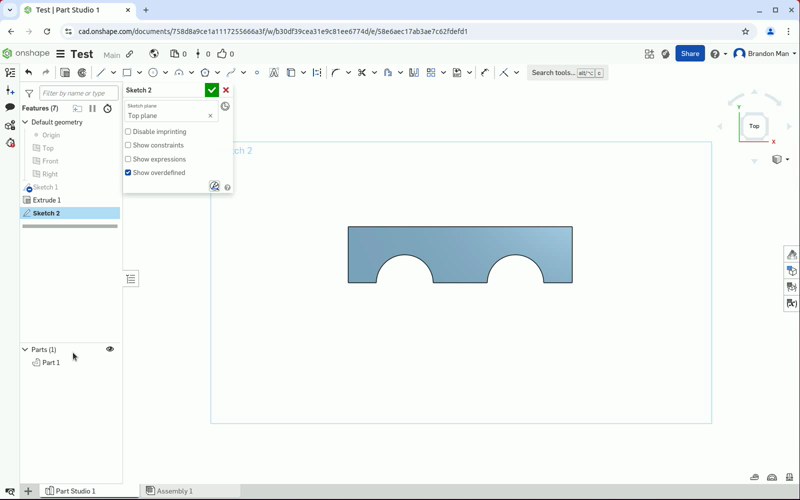
key(y)
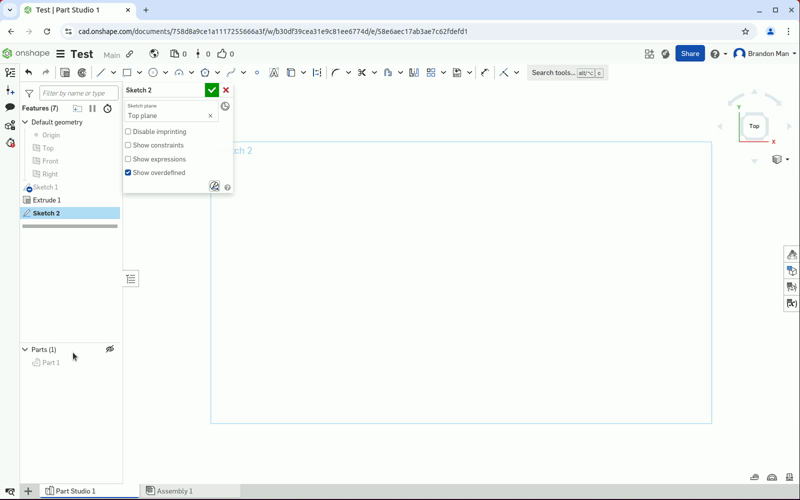
key(l)
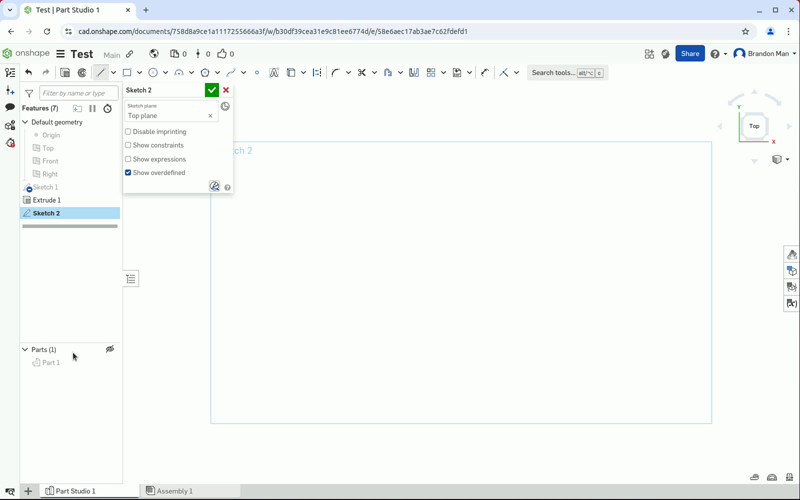
key_down(shift)
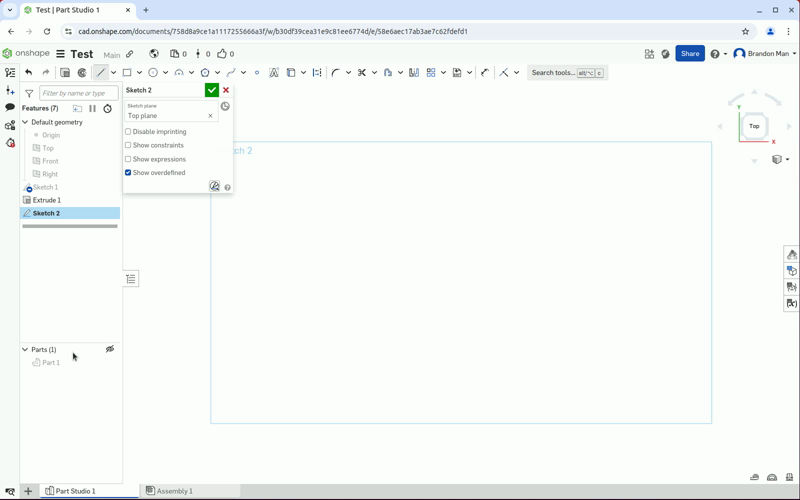
mouse_move(348, 339)
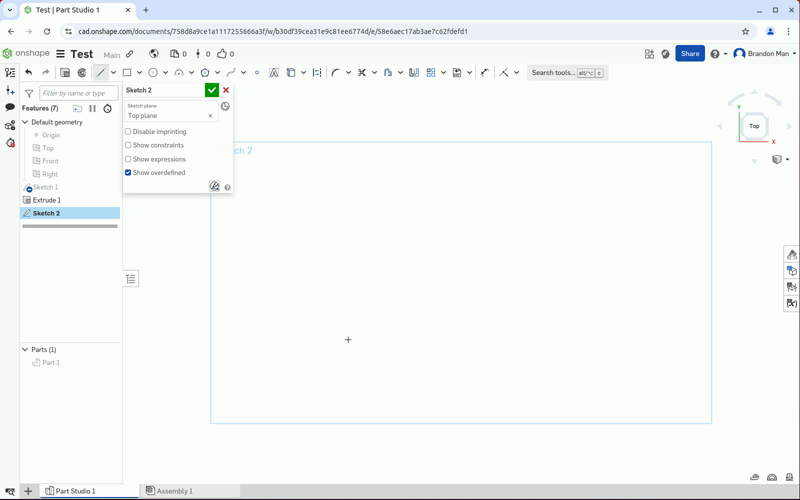
click(348, 339)
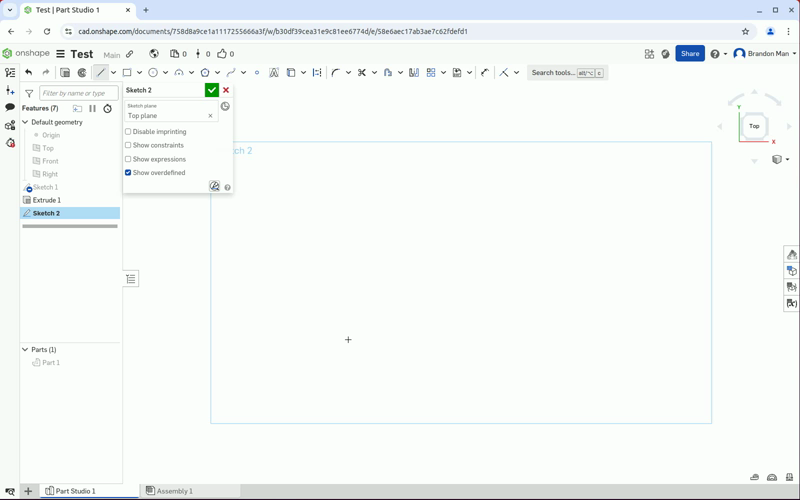
key_up(shift)
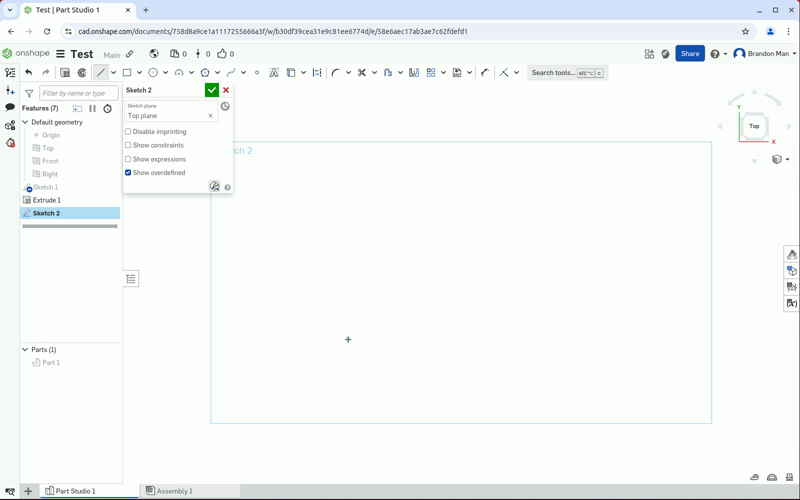
key_down(shift)
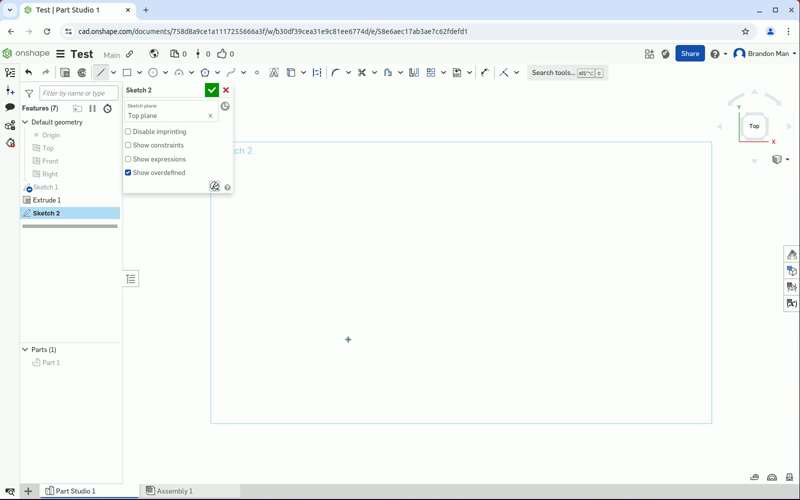
mouse_move(572, 339)
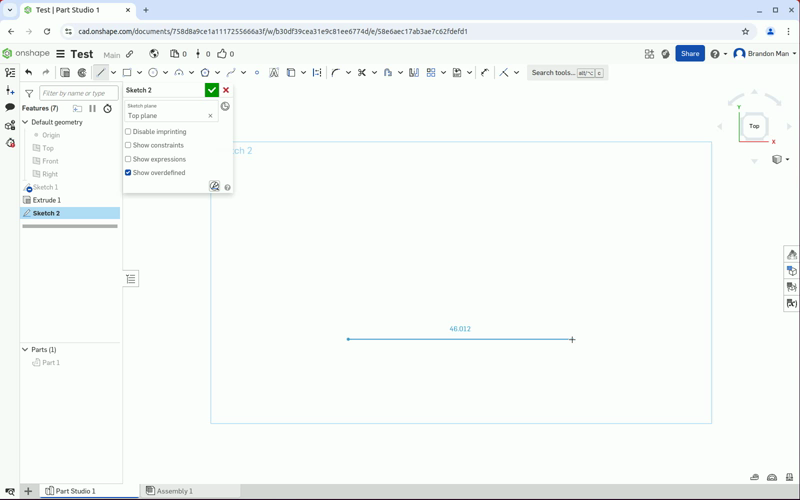
click(572, 339)
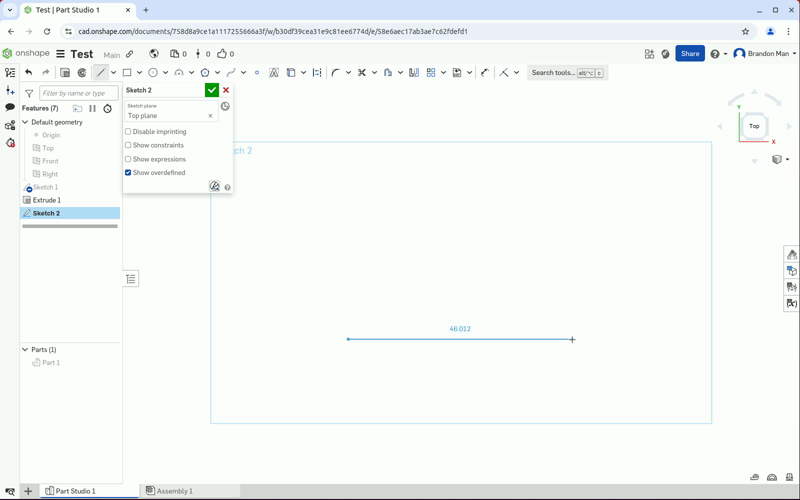
key_up(shift)
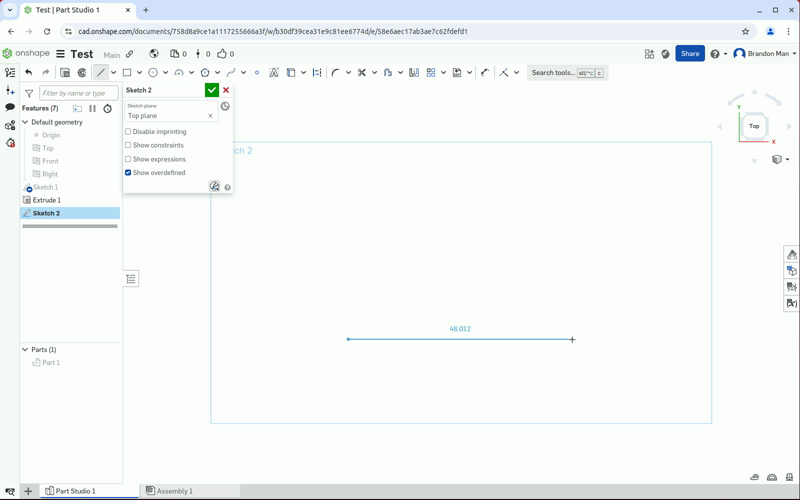
key_down(shift)
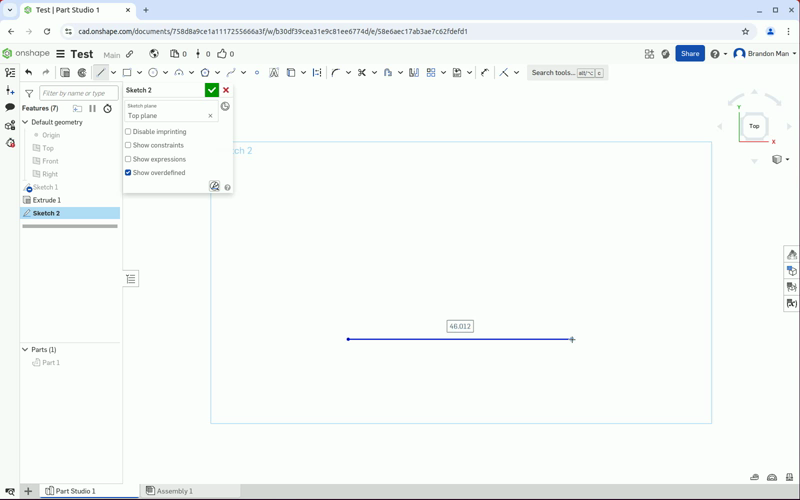
mouse_move(589, 339)
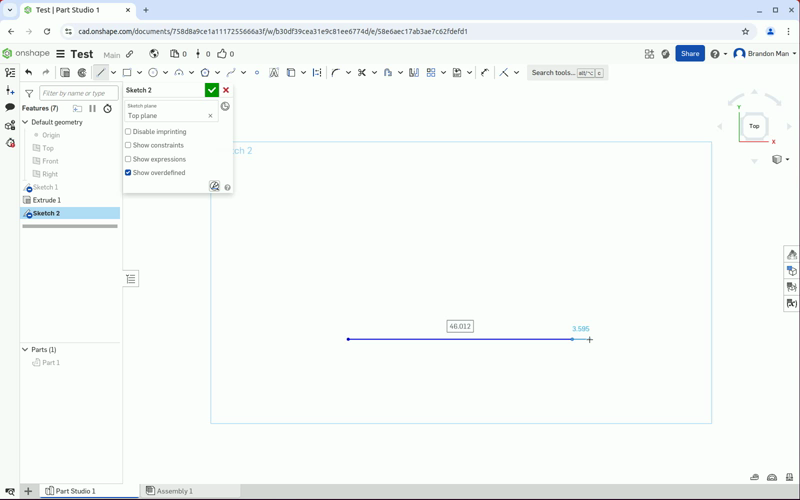
mouse_move(572, 282)
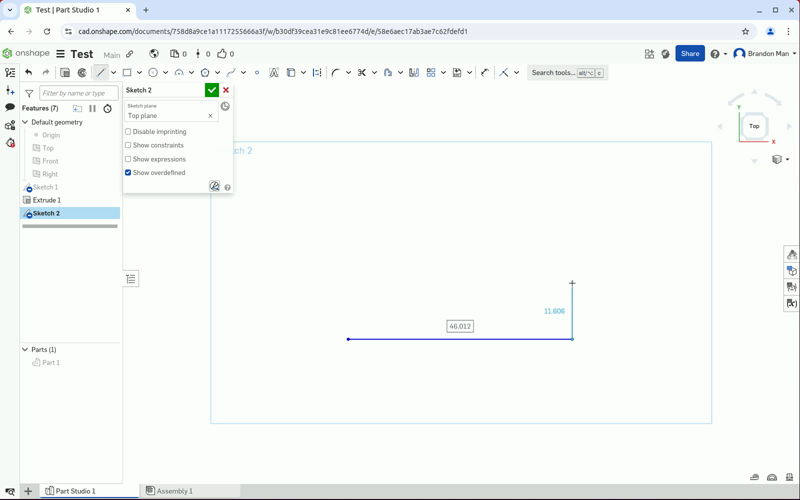
click(572, 282)
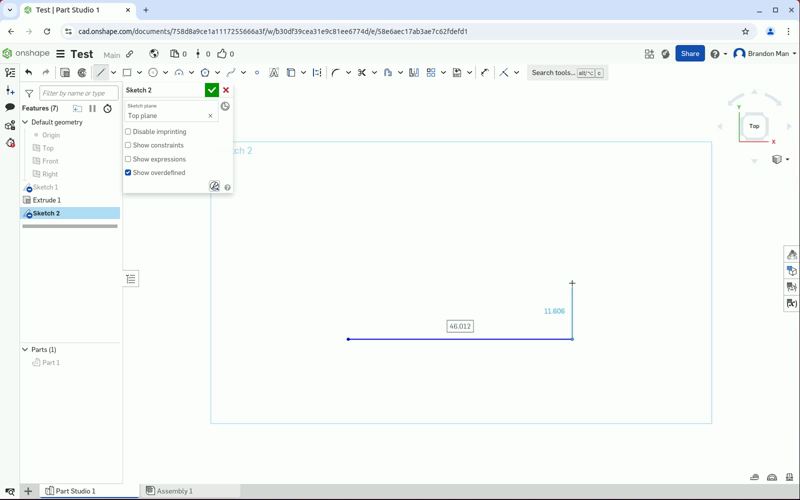
key_up(shift)
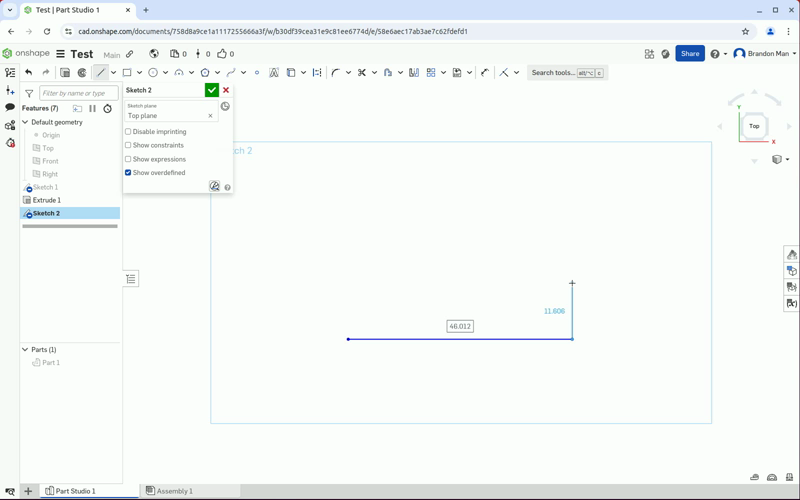
key_down(shift)
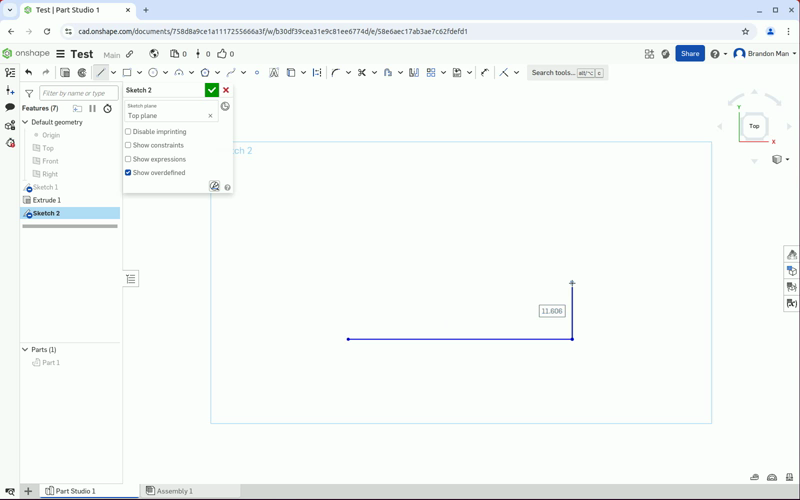
mouse_move(589, 282)
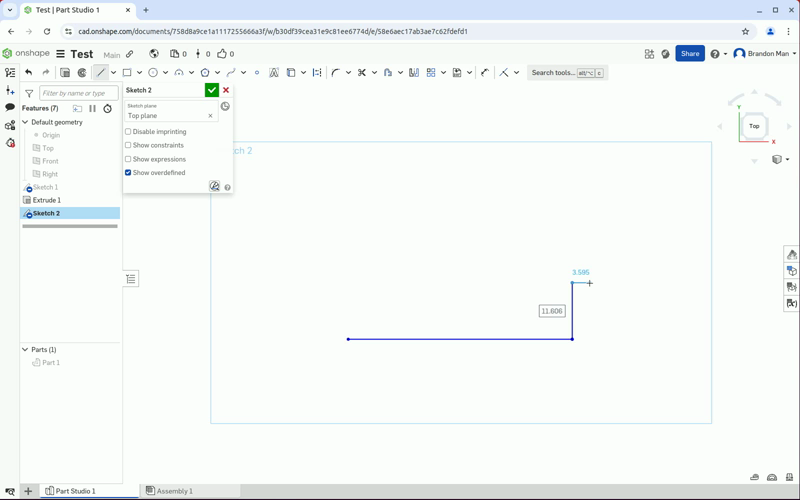
mouse_move(543, 282)
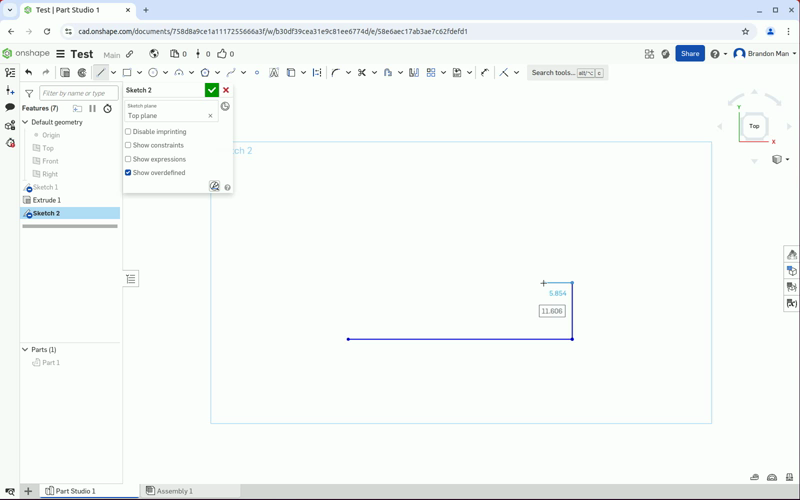
click(543, 282)
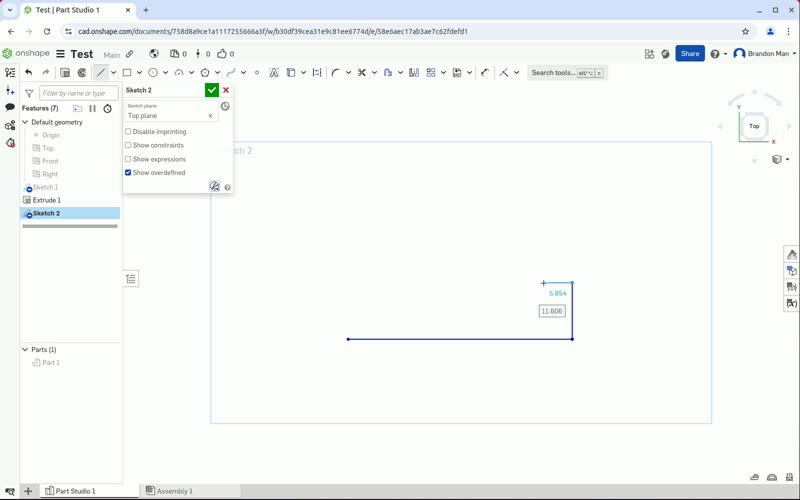
key_up(shift)
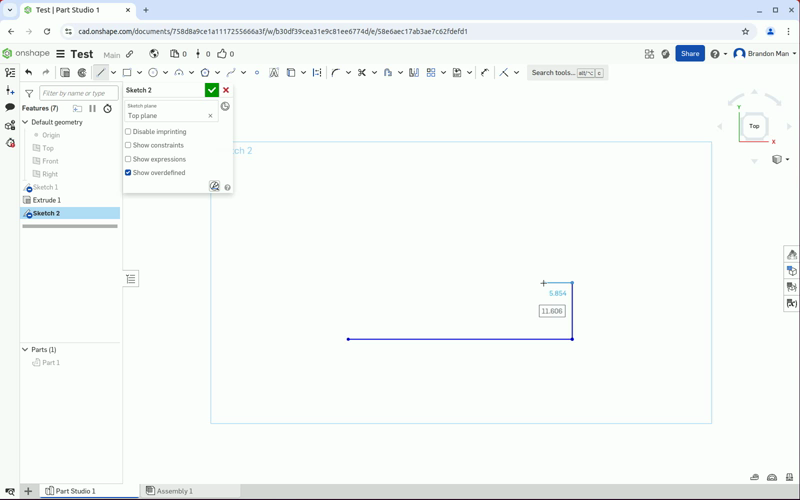
key(esc)
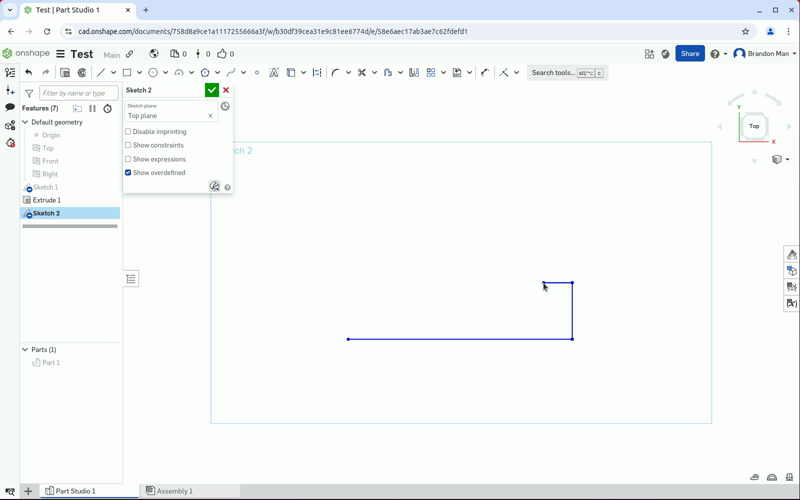
key(a)
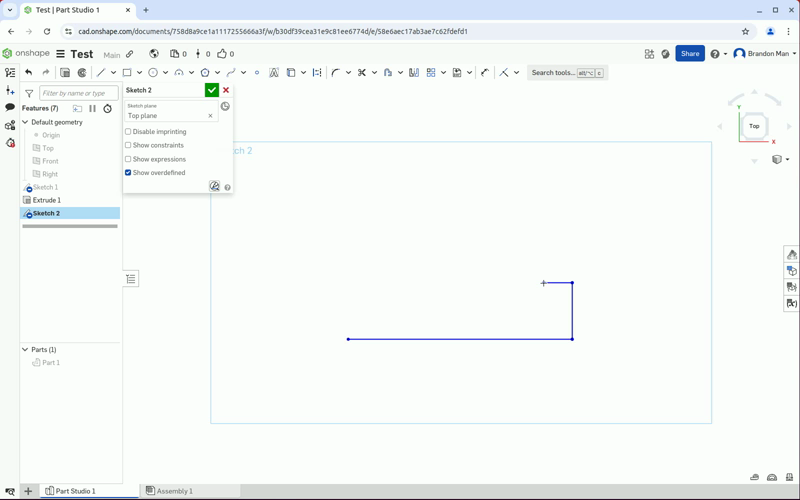
mouse_move(543, 282)
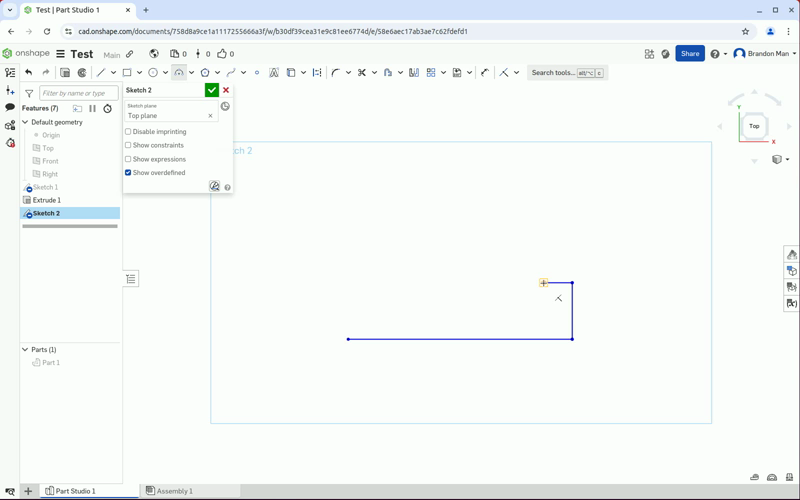
click(543, 282)
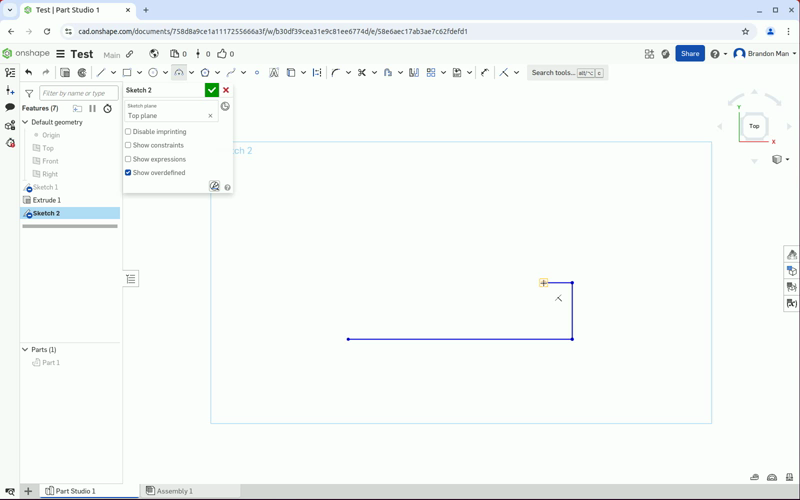
key_down(shift)
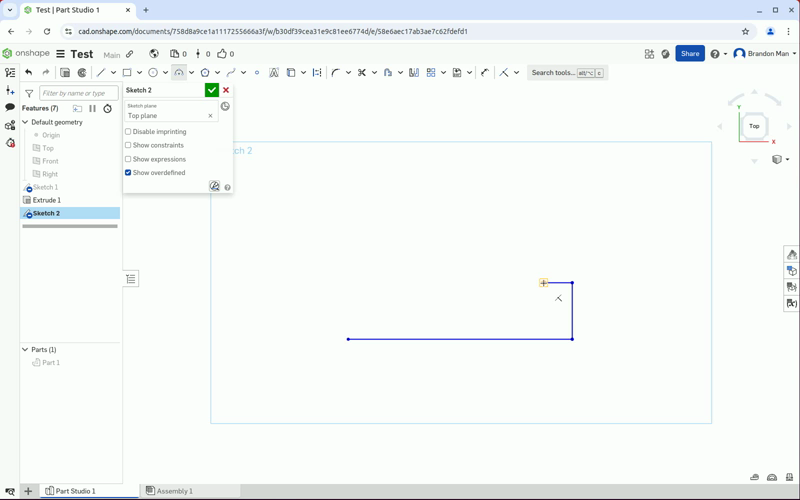
mouse_move(487, 282)
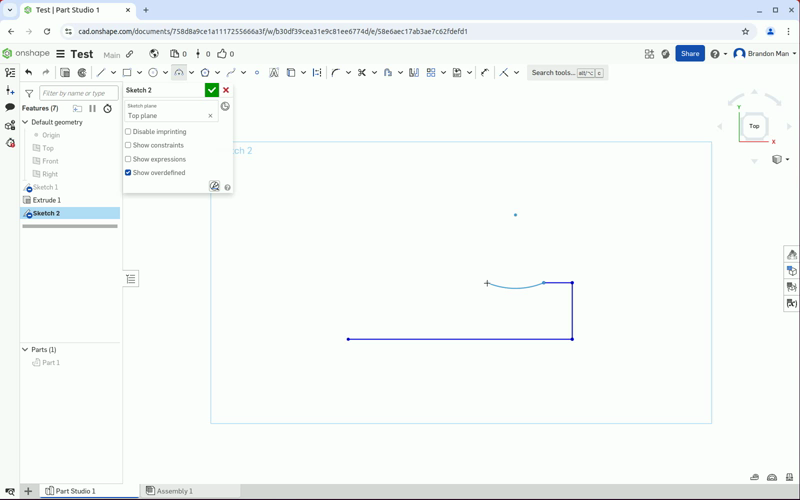
click(487, 282)
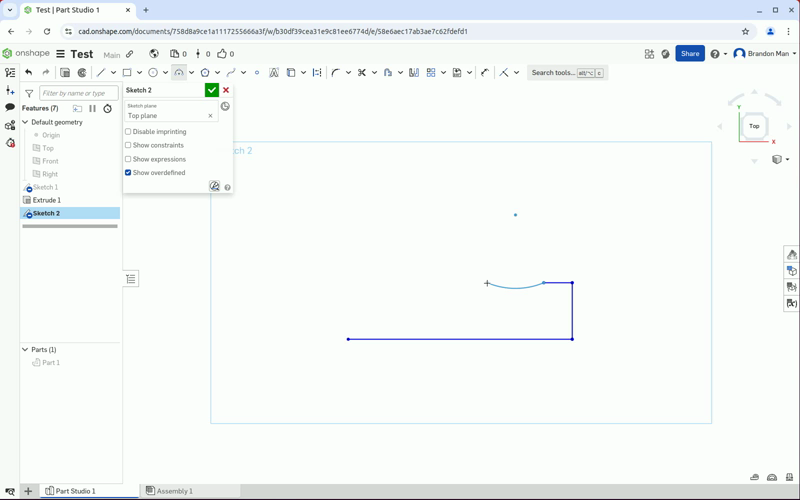
mouse_move(515, 310)
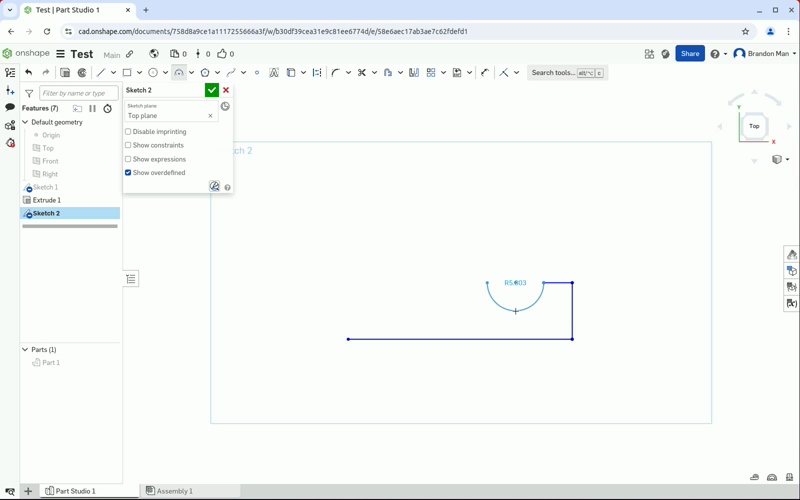
click(515, 310)
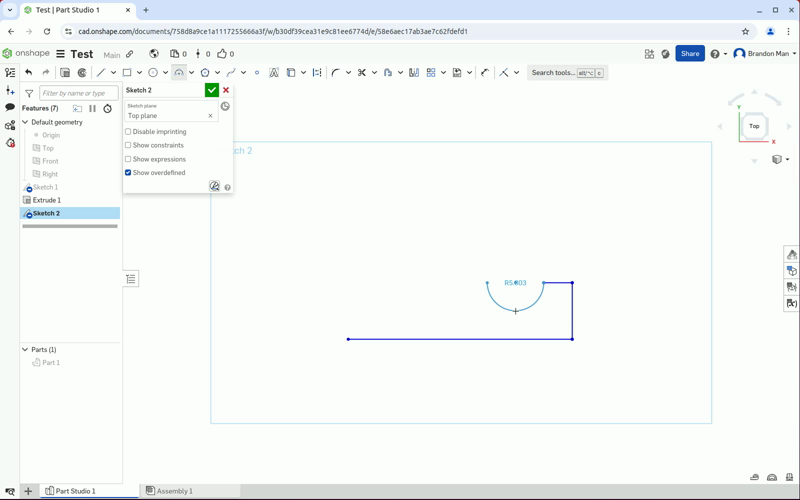
key_up(shift)
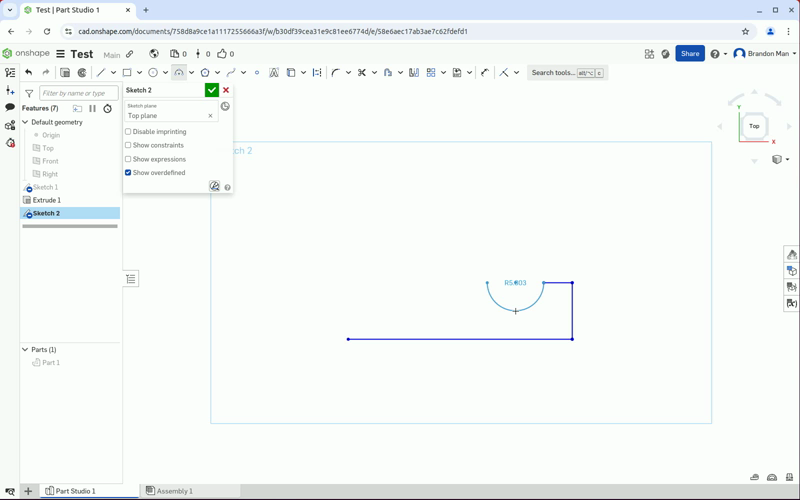
key(esc)
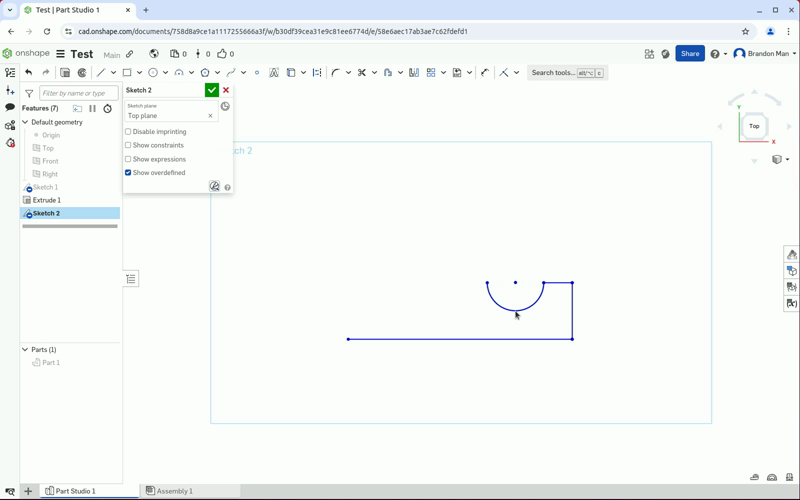
key(l)
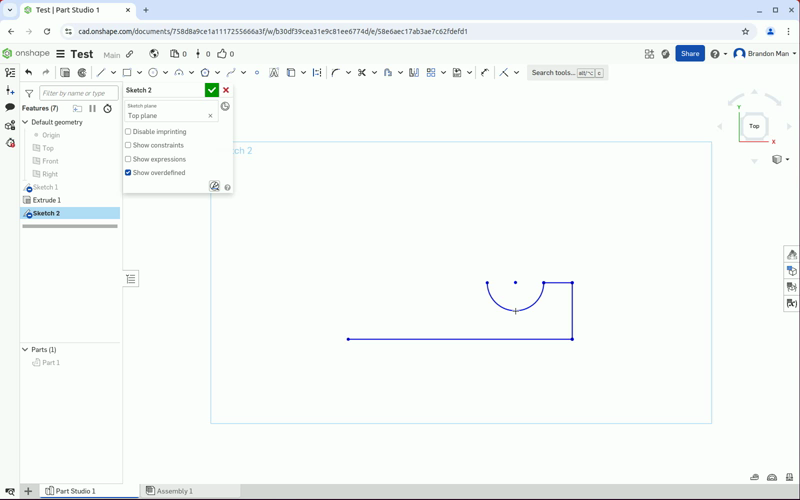
mouse_move(487, 282)
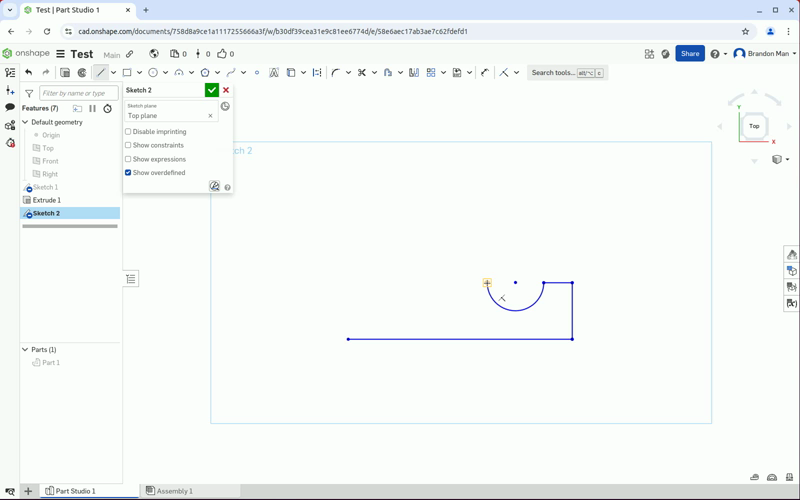
click(487, 282)
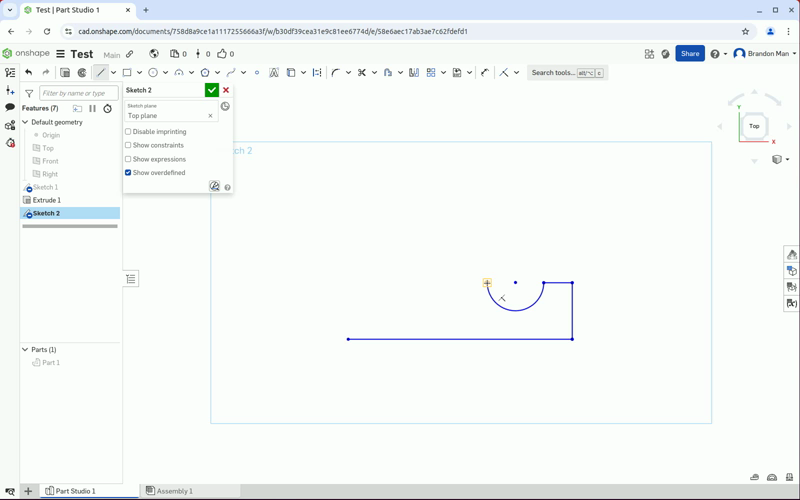
key_down(shift)
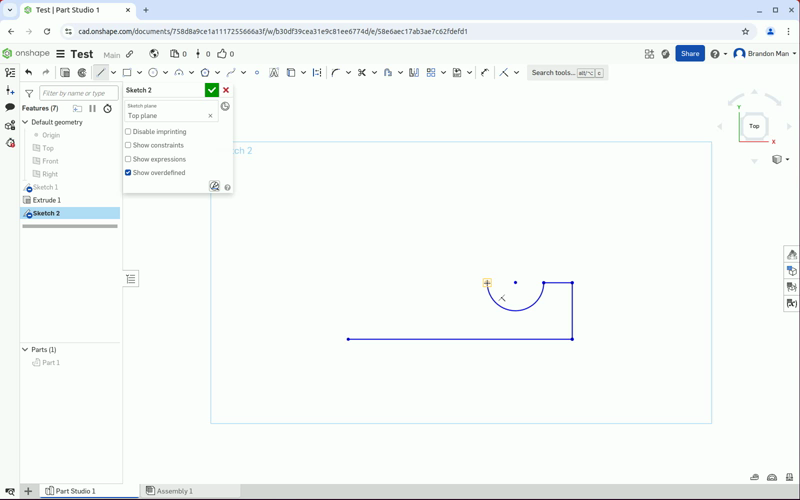
mouse_move(517, 282)
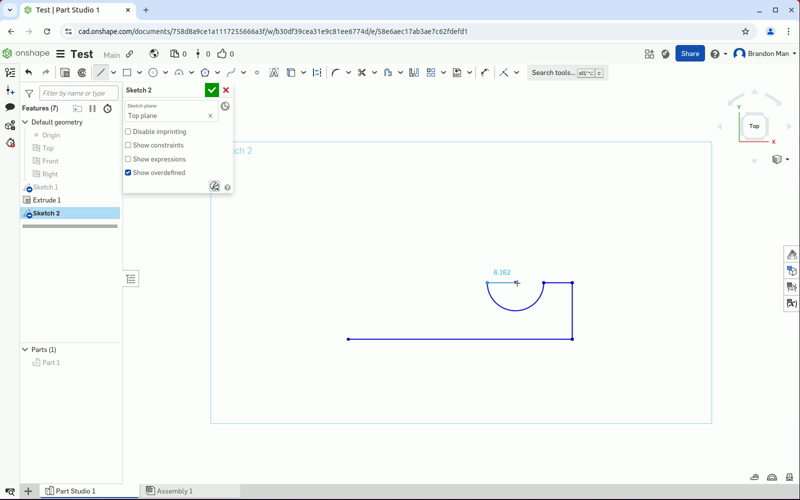
mouse_move(461, 282)
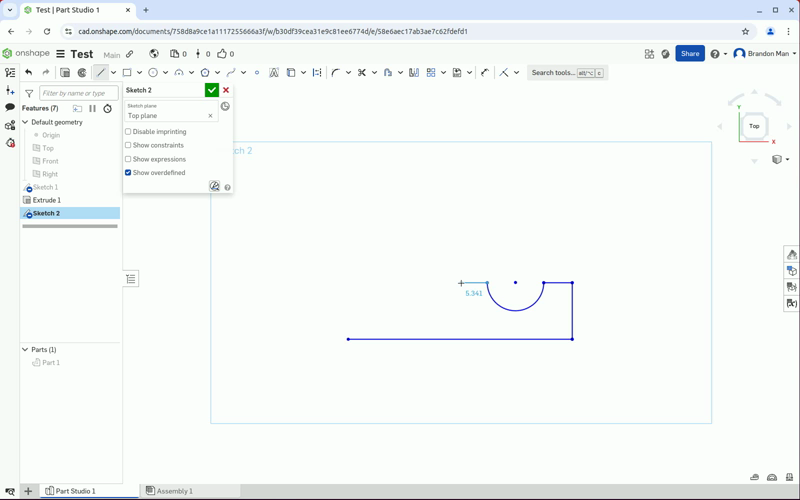
click(461, 282)
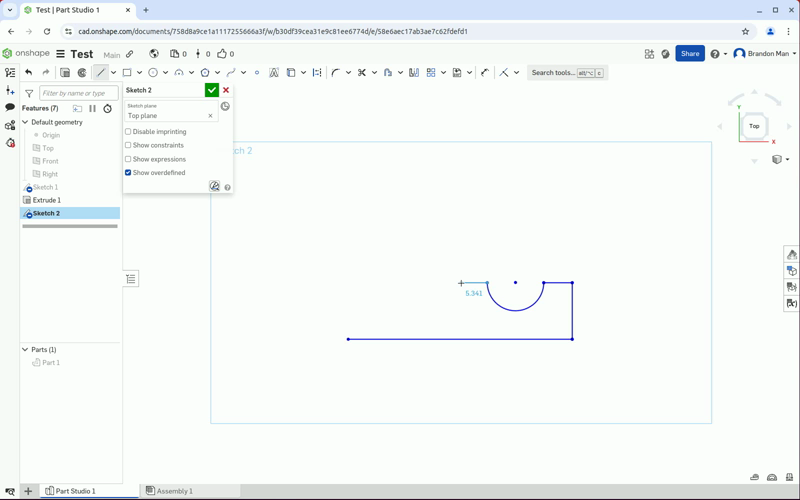
key_up(shift)
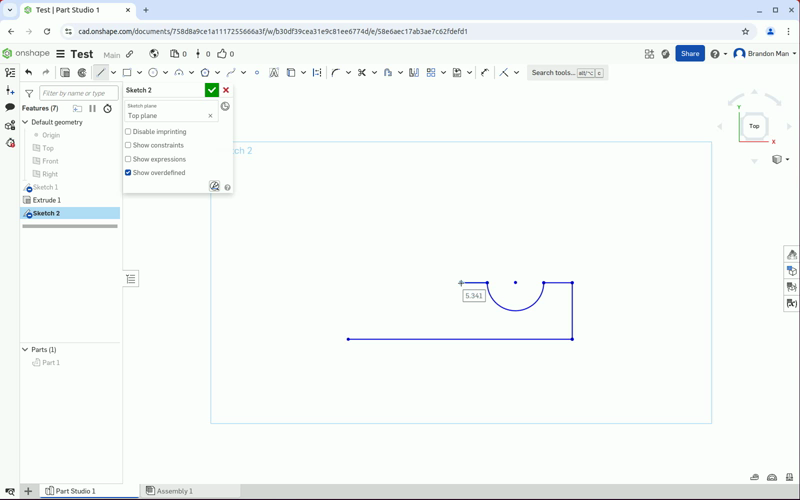
key_down(shift)
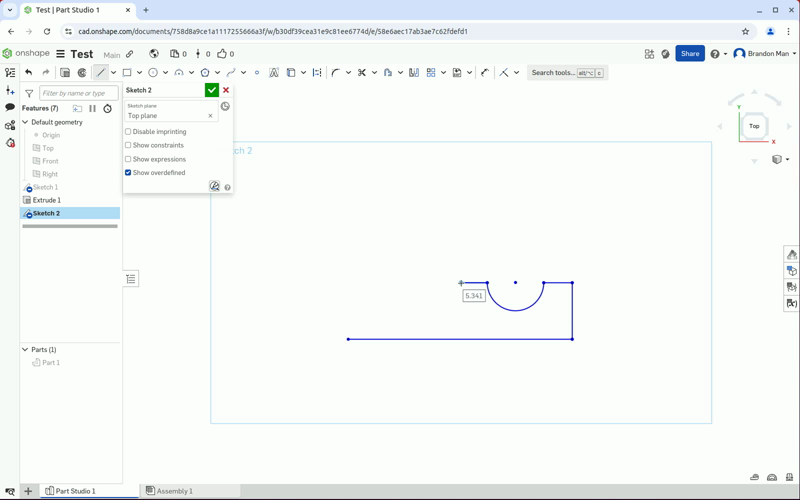
mouse_move(491, 282)
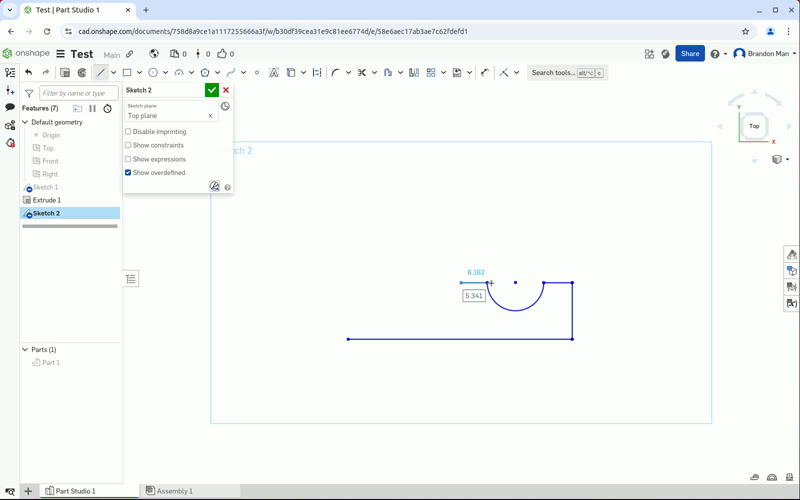
mouse_move(433, 282)
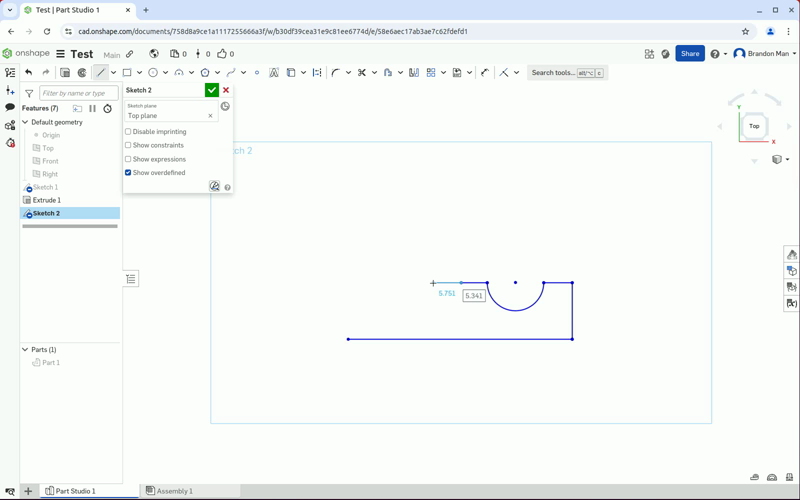
click(433, 282)
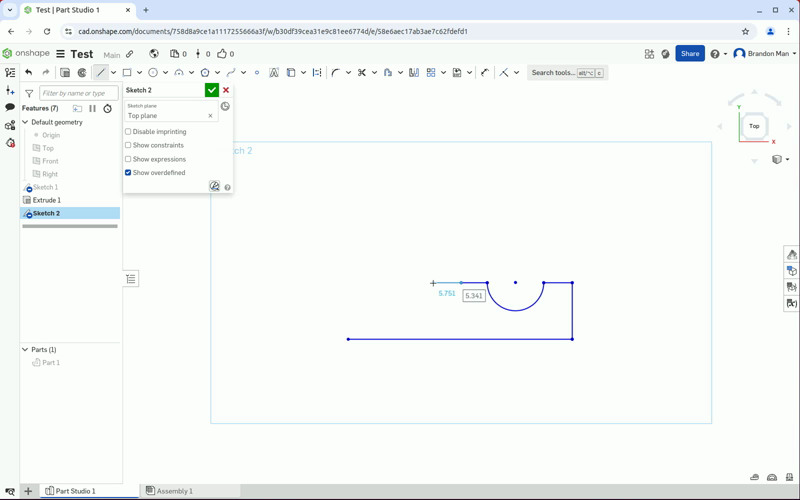
key_up(shift)
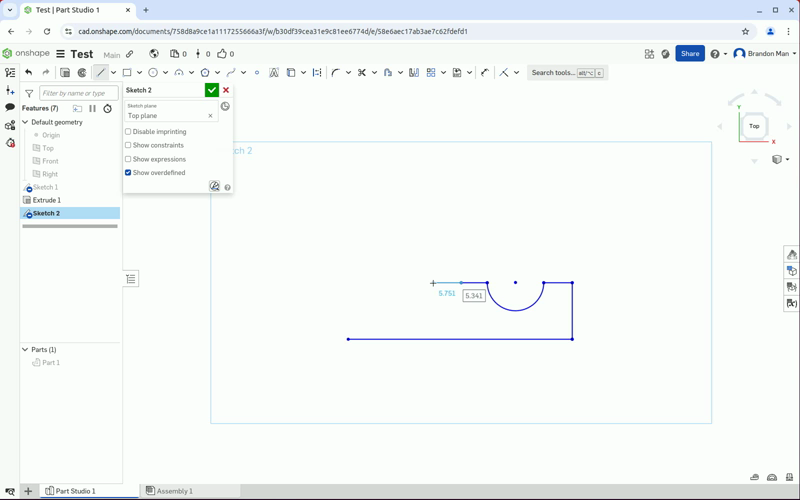
key(esc)
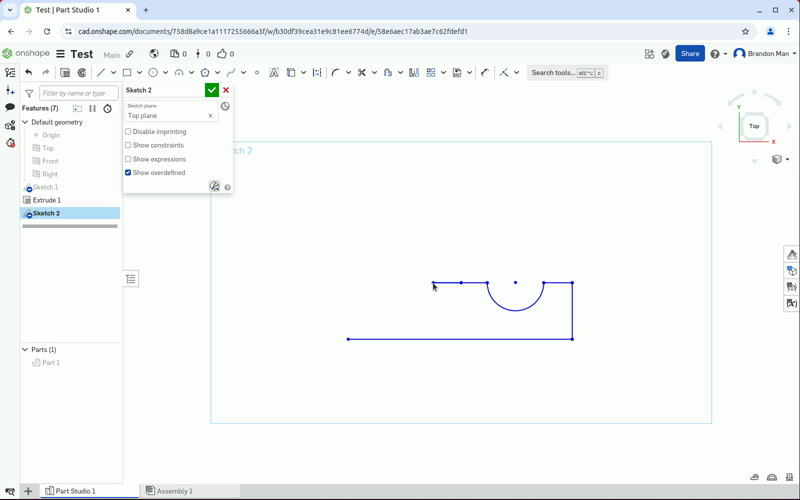
key(a)
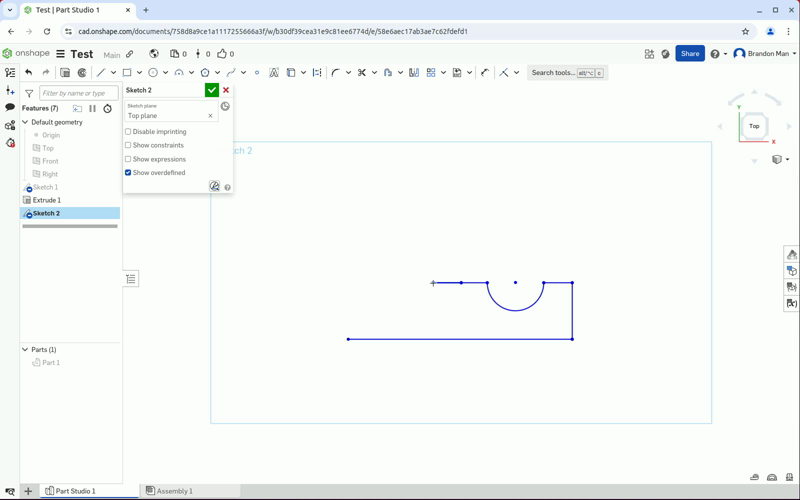
mouse_move(433, 282)
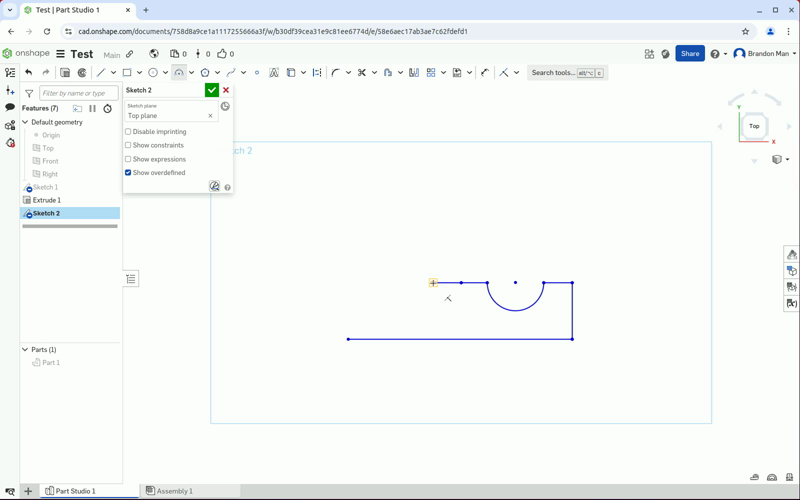
click(433, 282)
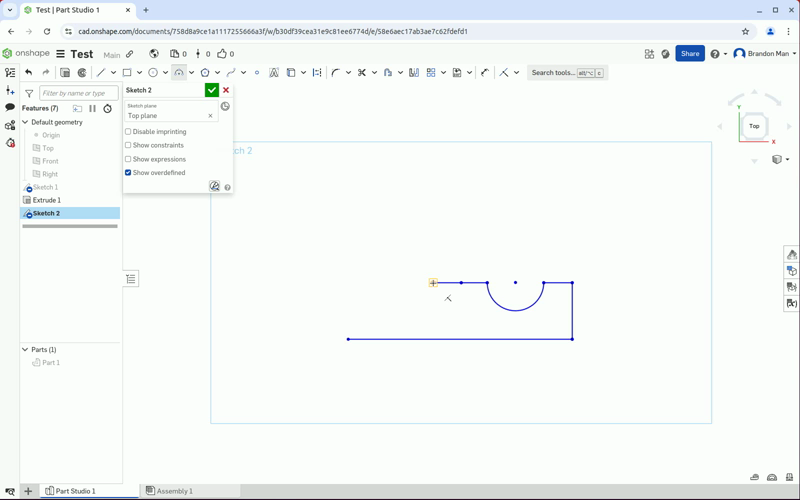
key_down(shift)
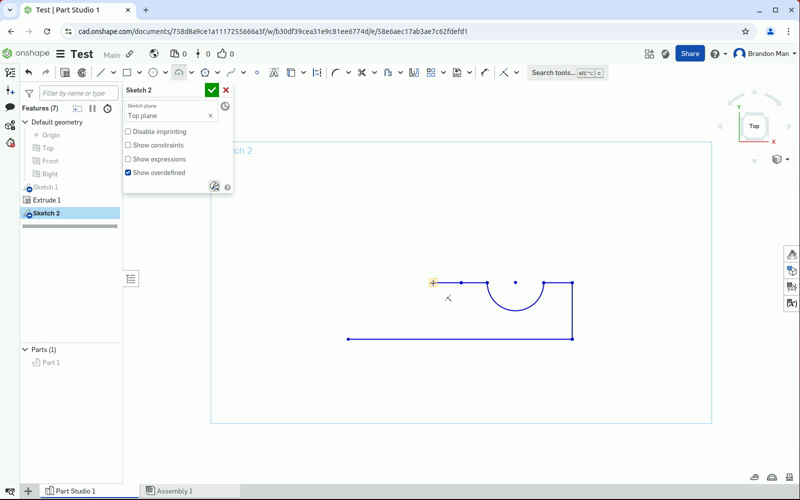
mouse_move(376, 282)
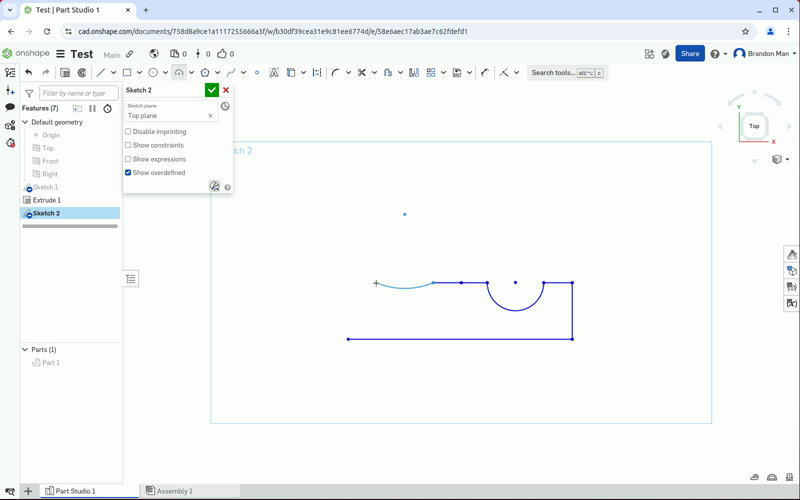
click(376, 282)
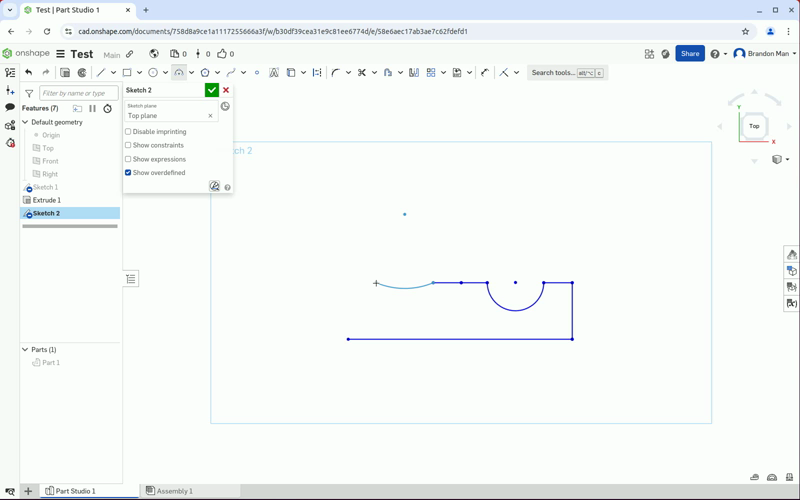
mouse_move(404, 310)
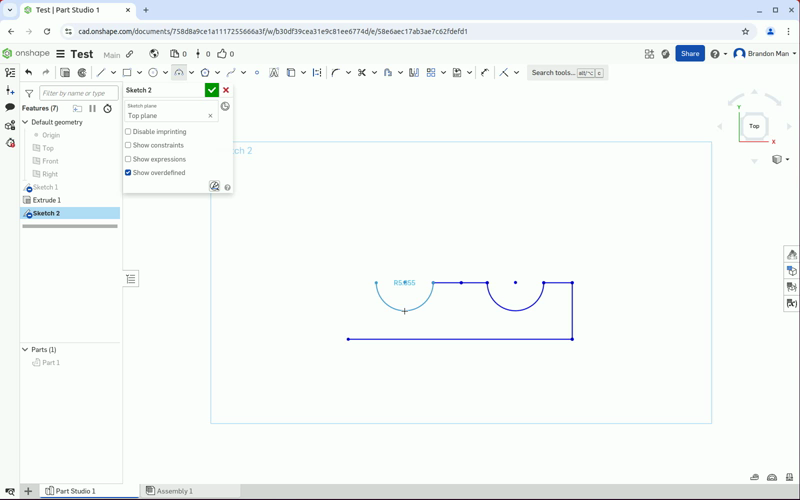
click(404, 310)
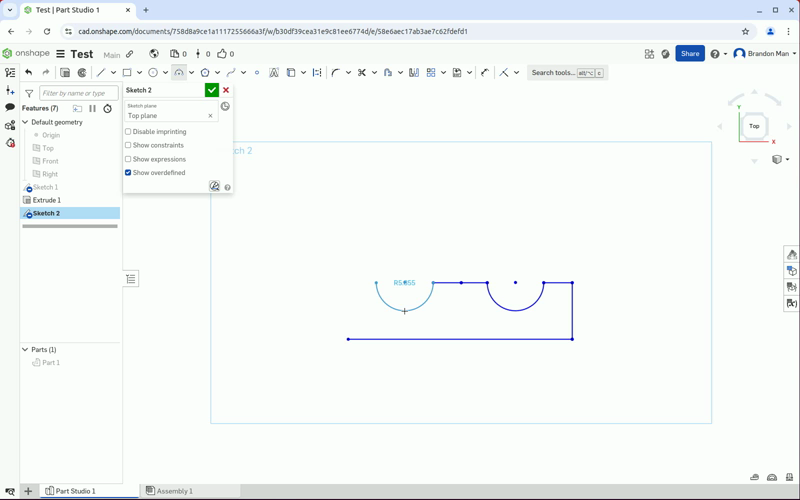
key_up(shift)
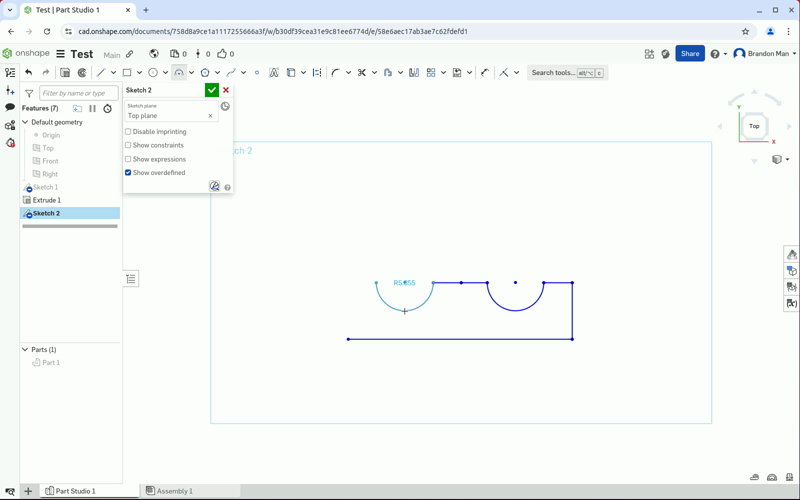
key(esc)
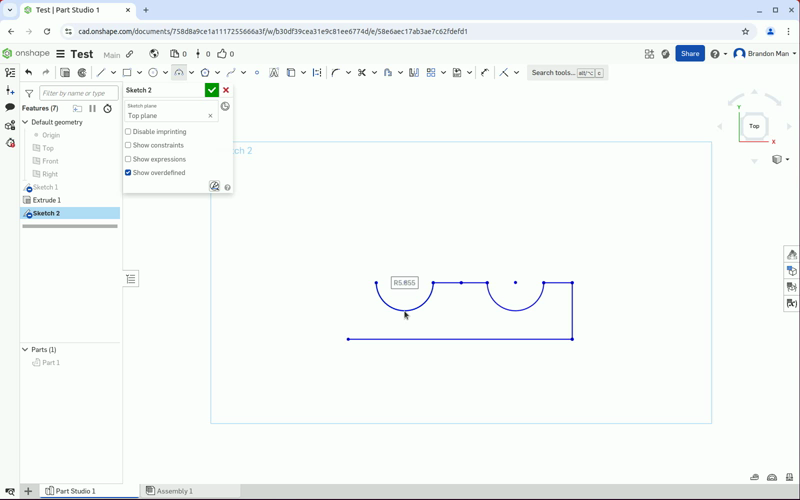
key(l)
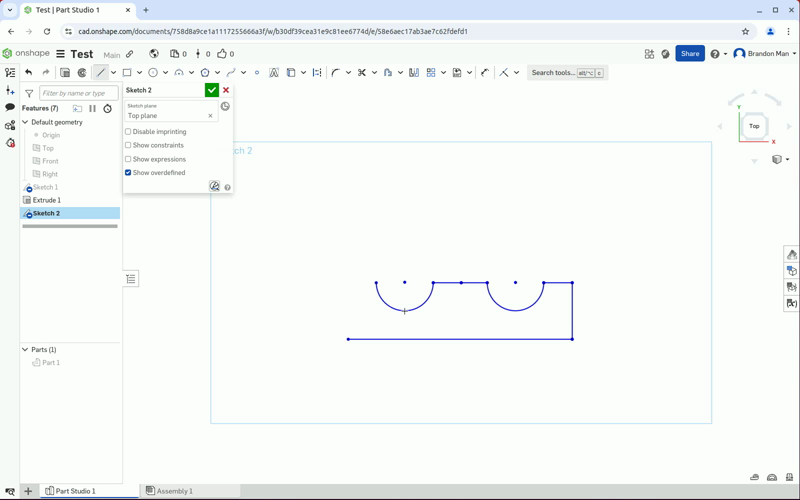
mouse_move(376, 282)
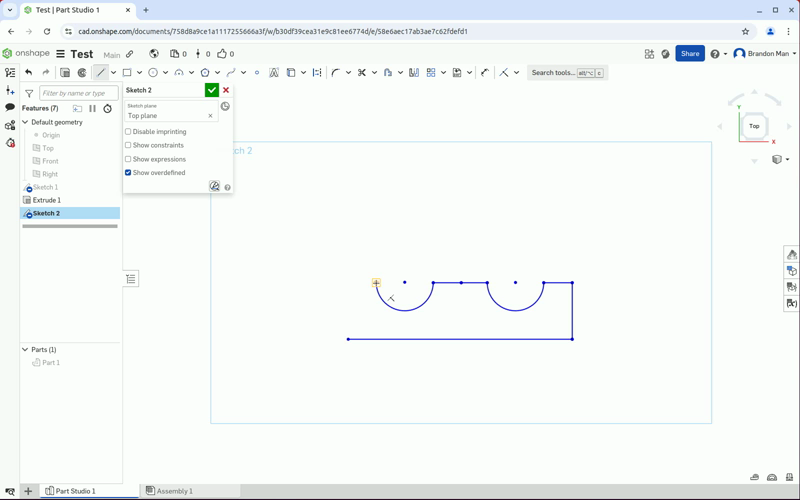
click(376, 282)
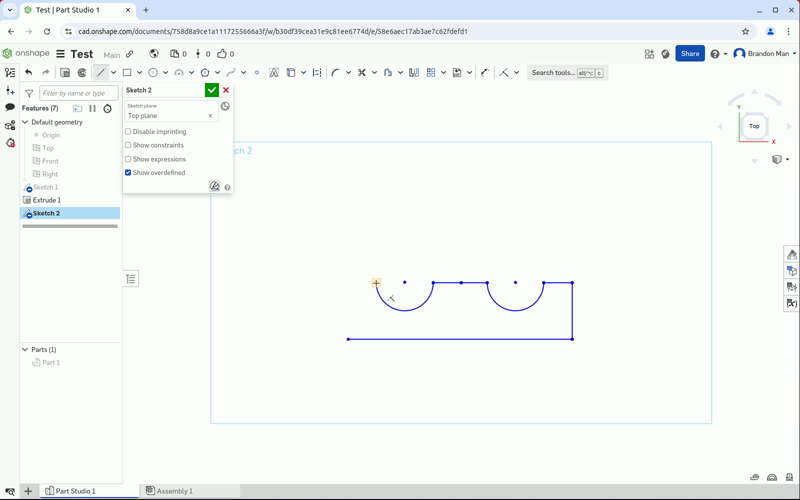
key_down(shift)
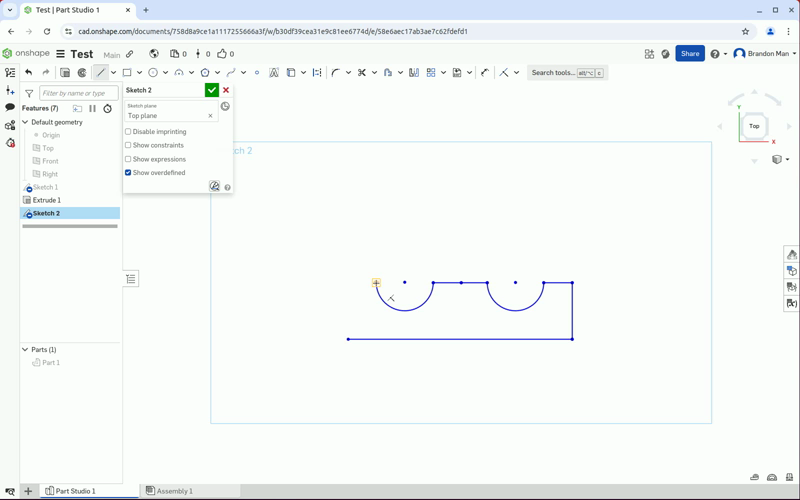
mouse_move(406, 282)
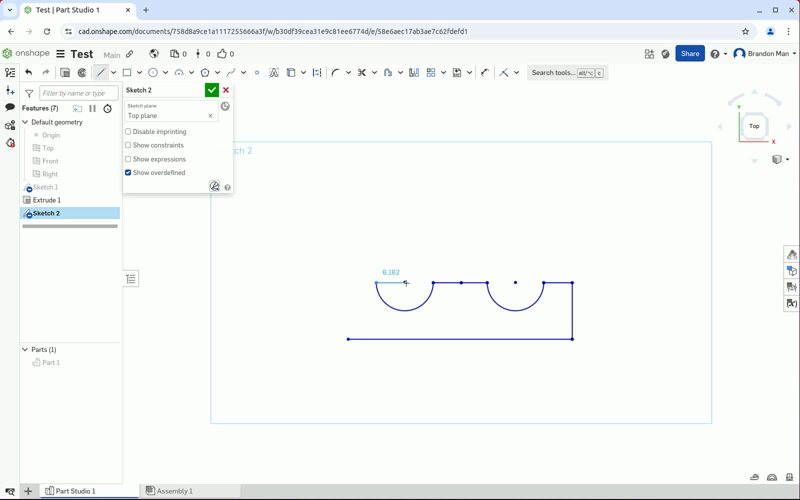
mouse_move(348, 282)
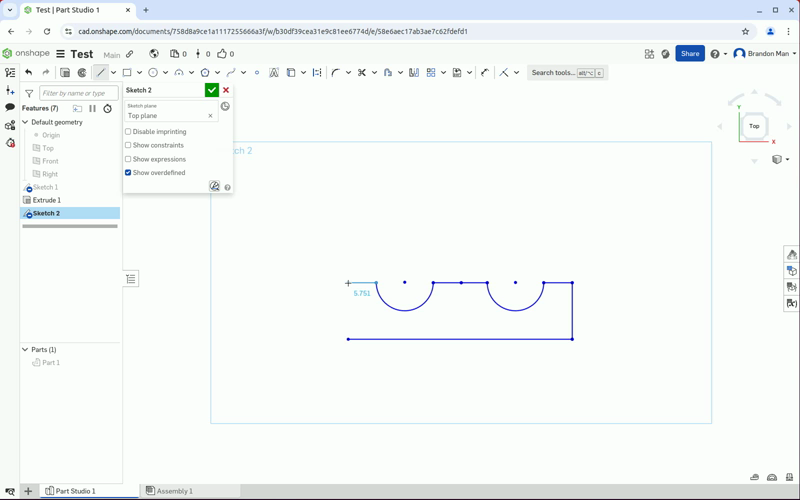
click(348, 282)
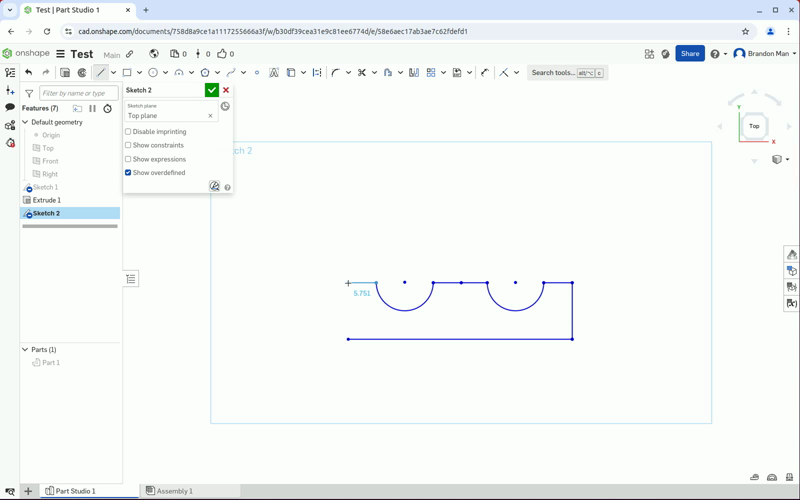
key_up(shift)
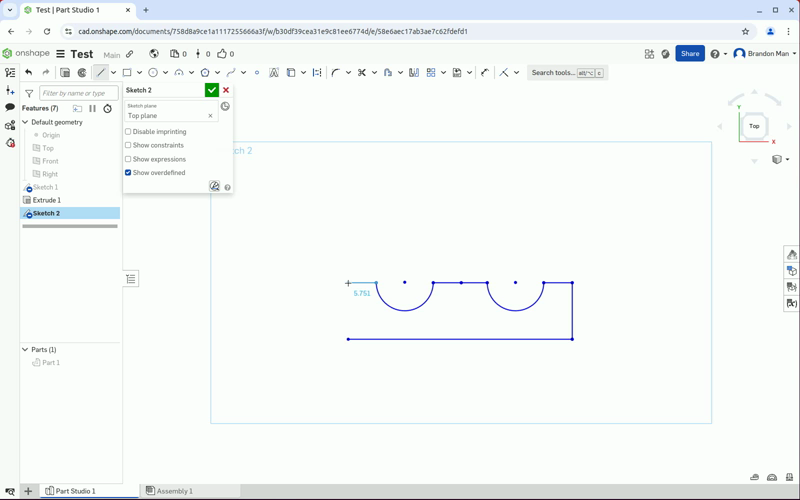
mouse_move(378, 282)
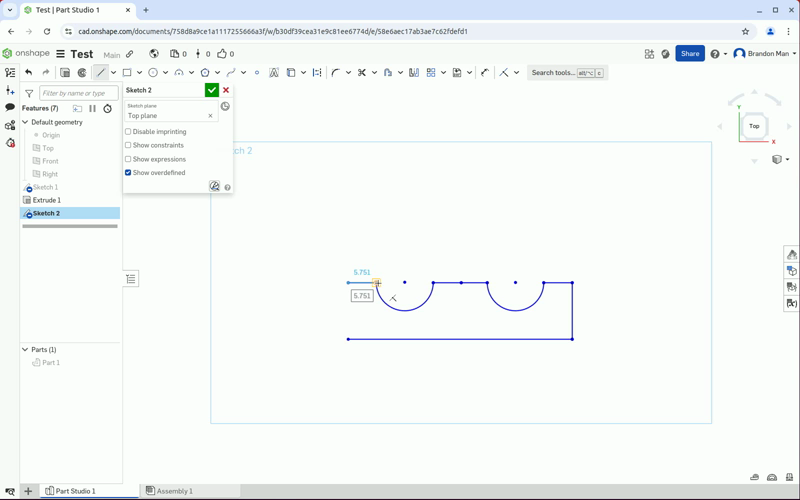
key_down(shift)
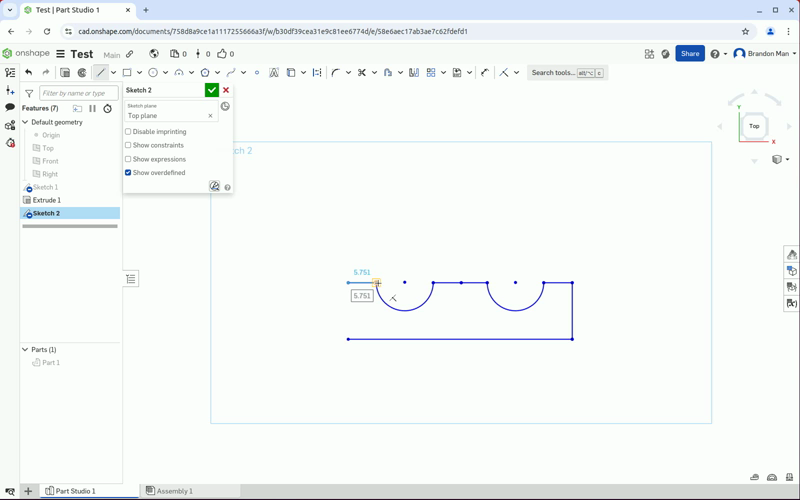
mouse_move(348, 339)
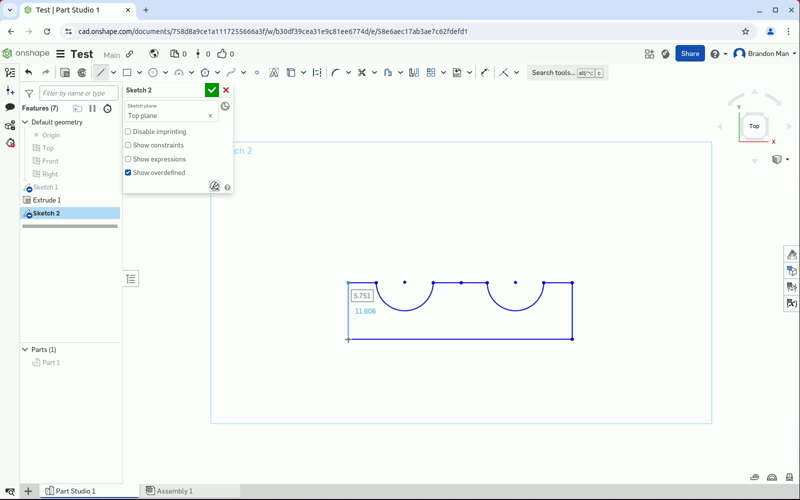
key_up(shift)
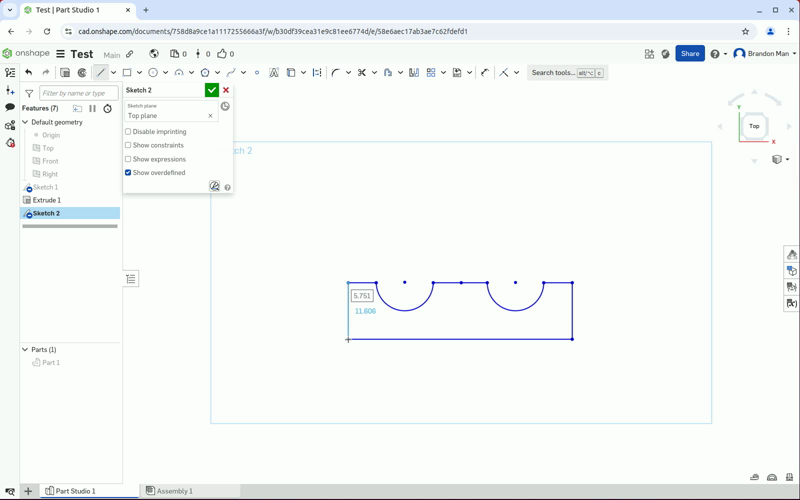
click(348, 339)
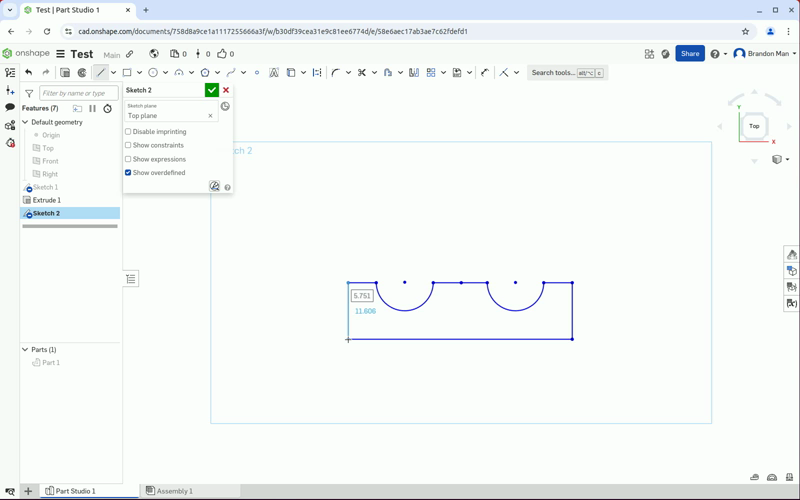
key(esc)
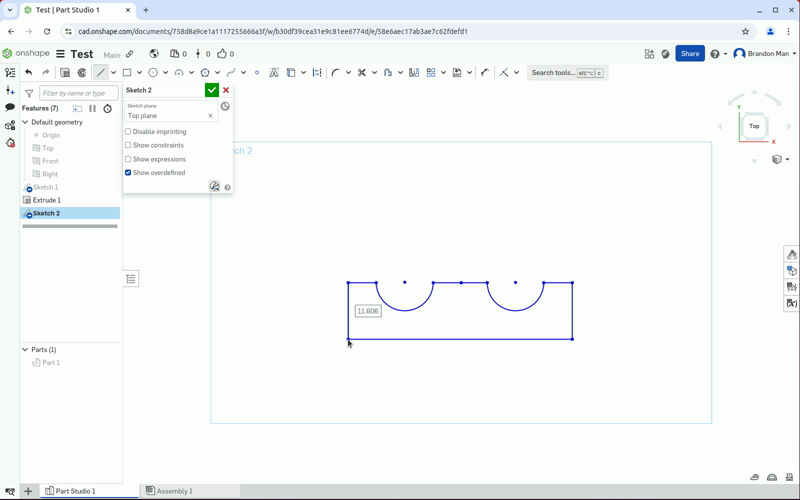
mouse_move(408, 304)
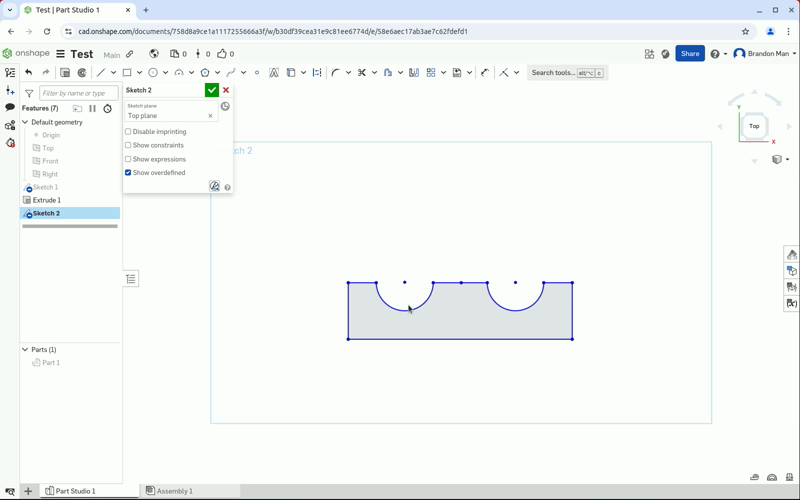
scroll(6)
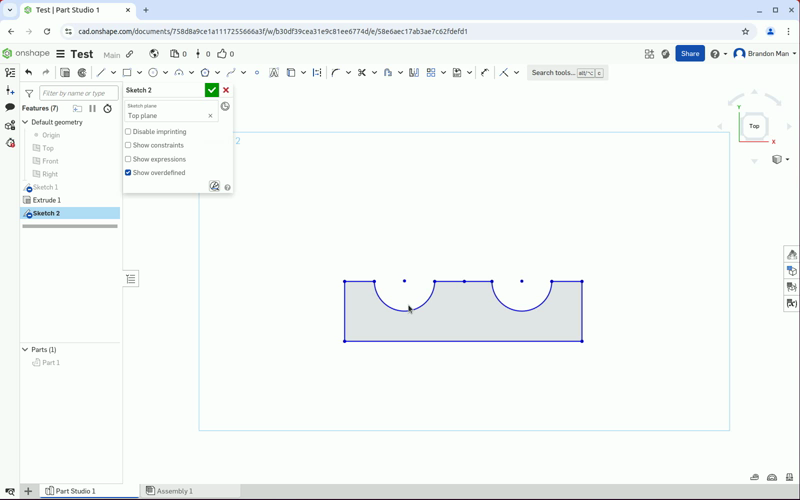
scroll(6)
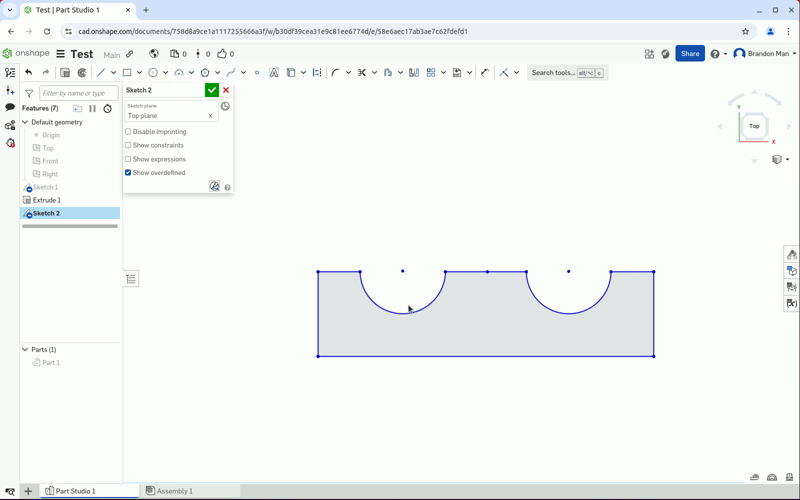
scroll(6)
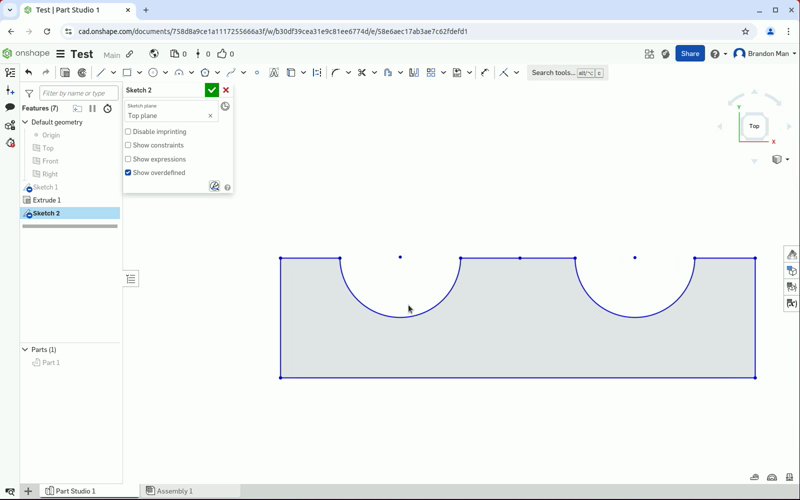
scroll(6)
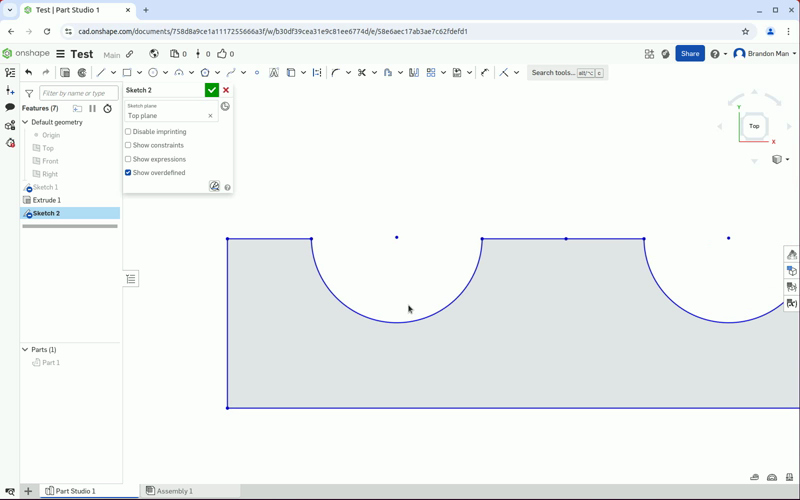
scroll(6)
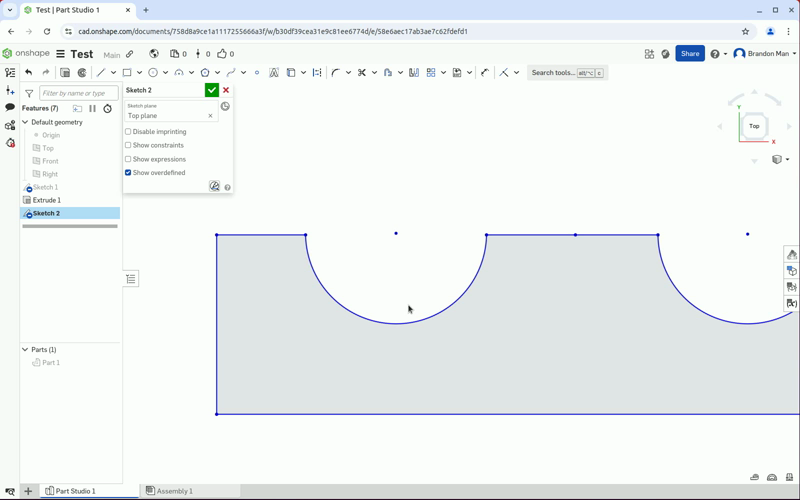
scroll(6)
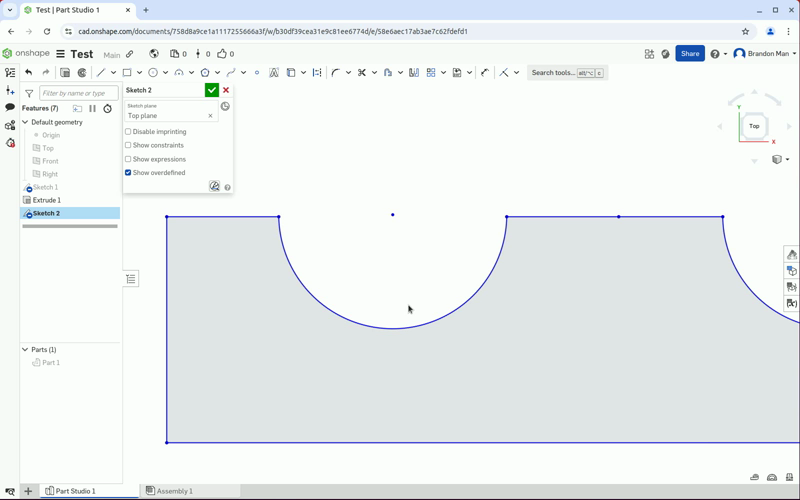
scroll(6)
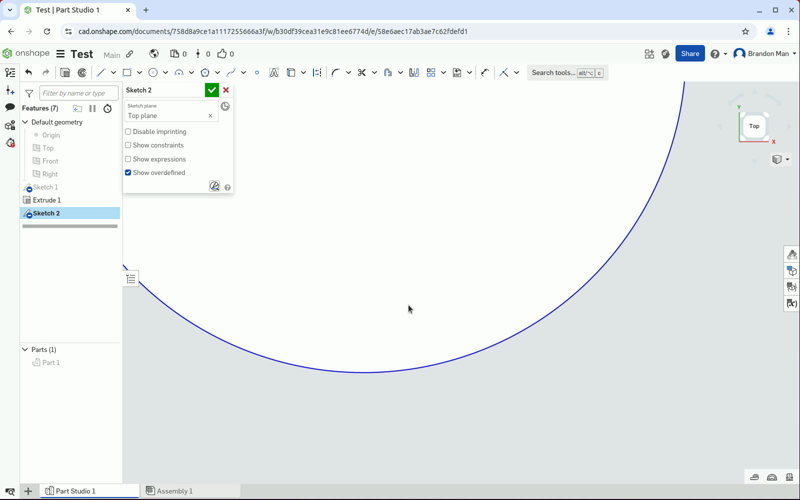
click(408, 304)
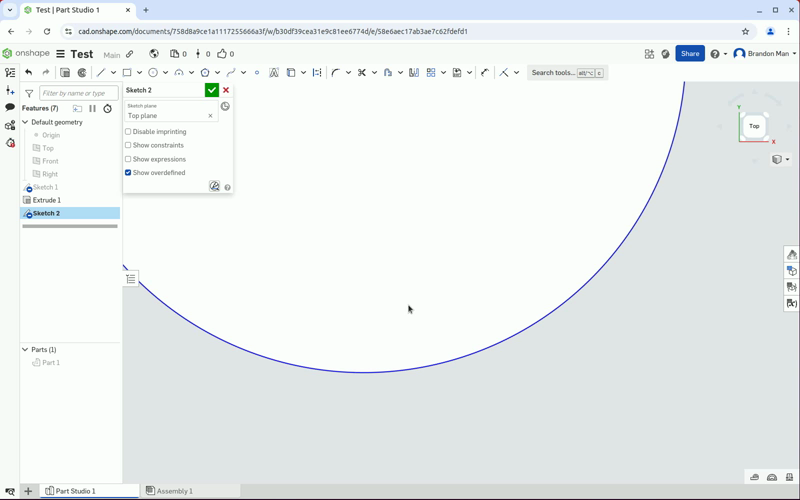
scroll(-6)
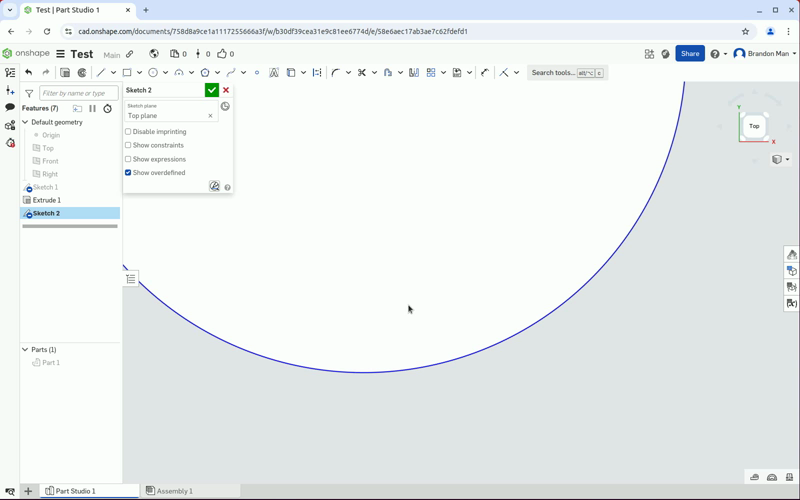
scroll(-6)
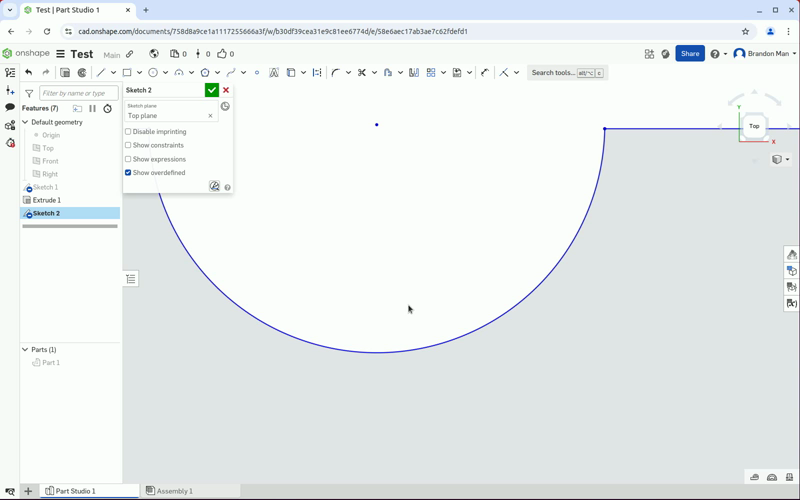
scroll(-6)
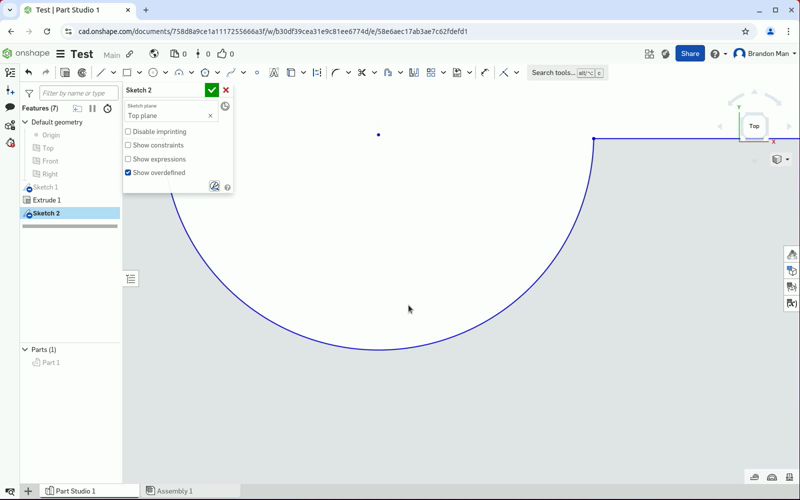
scroll(-6)
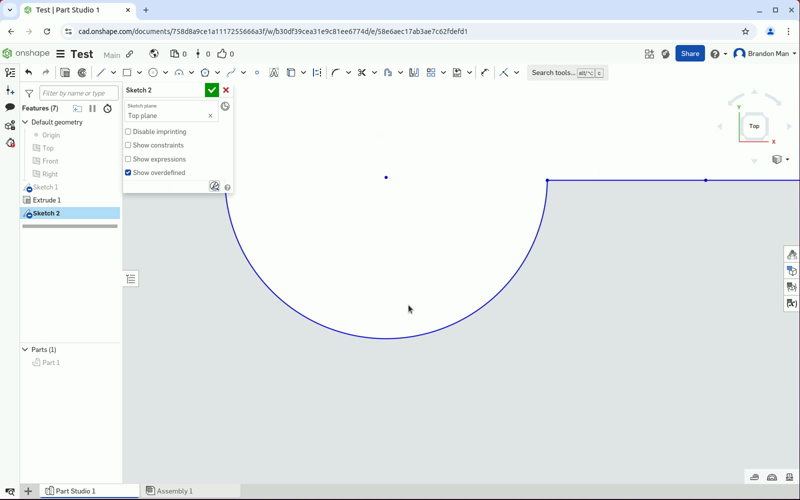
scroll(-6)
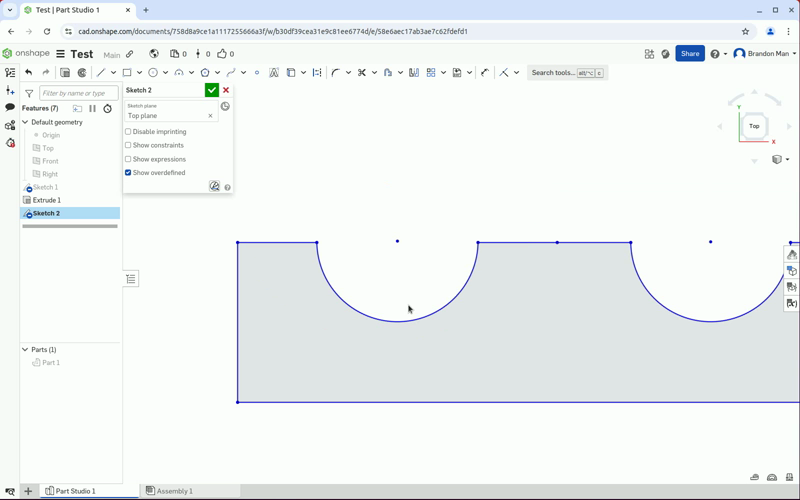
scroll(-6)
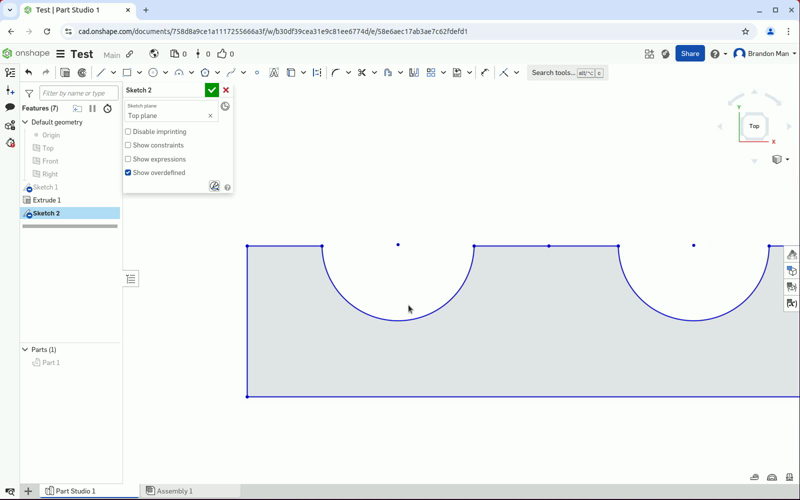
scroll(-6)
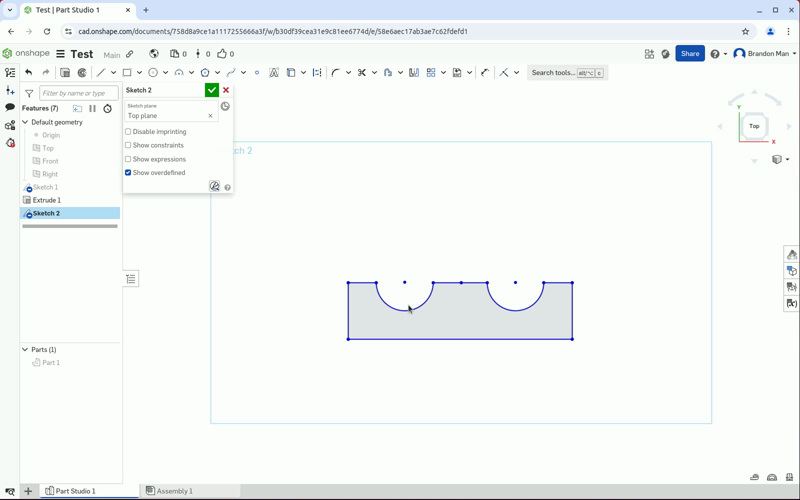
mouse_move(73, 352)
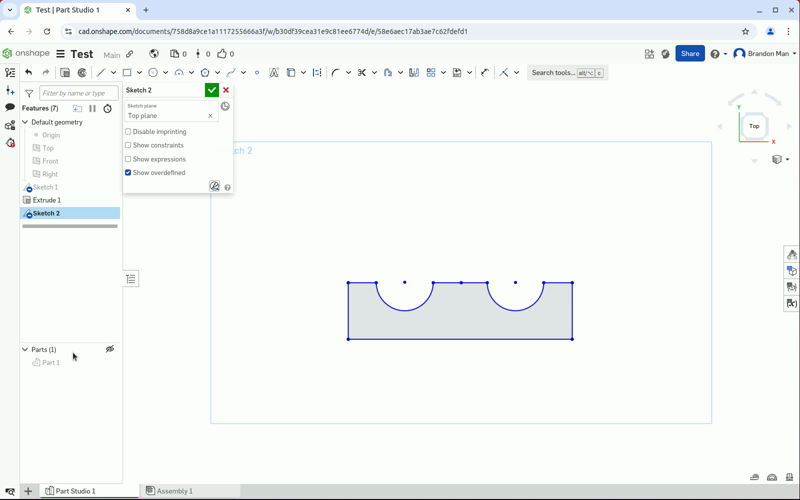
key(shift+y)
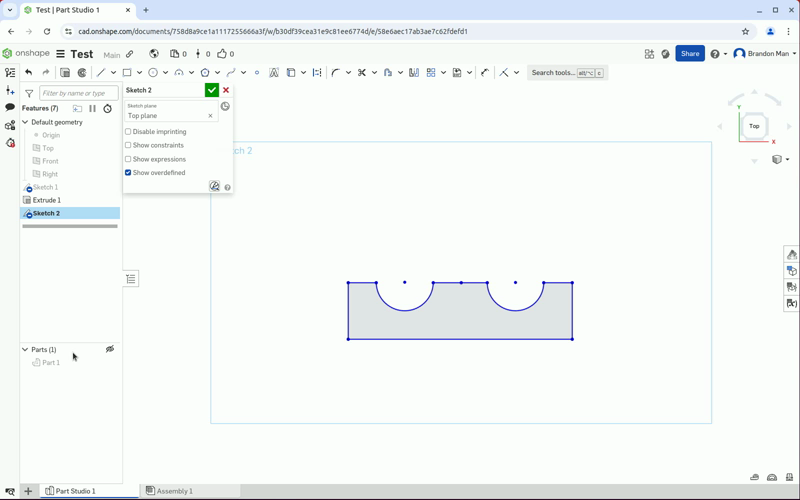
key(shift+e)
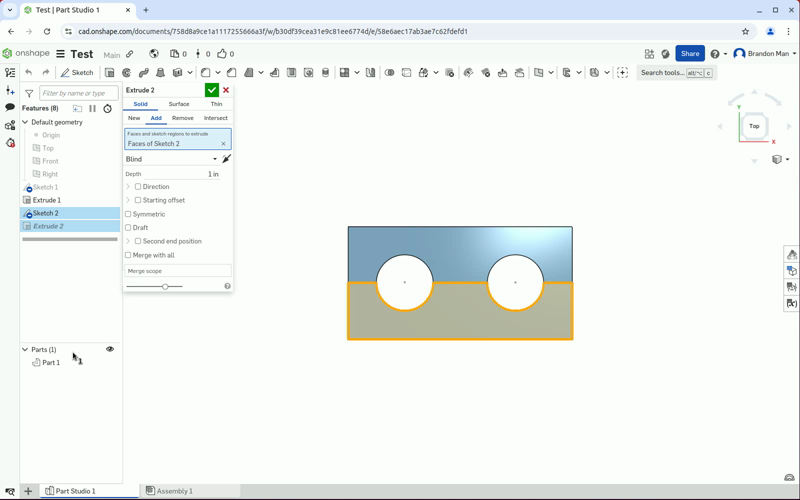
mouse_move(143, 106)
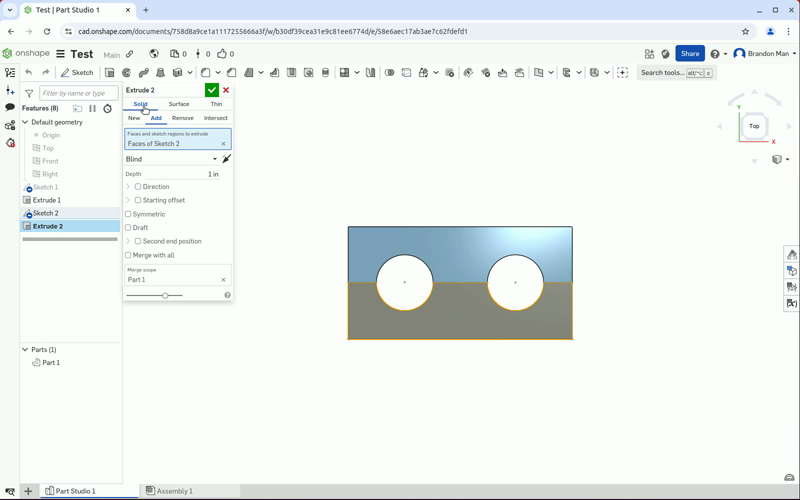
click(143, 106)
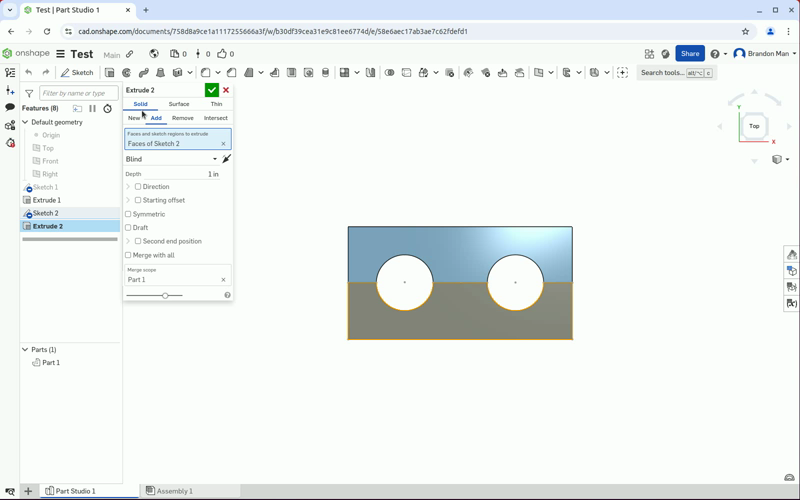
mouse_move(137, 120)
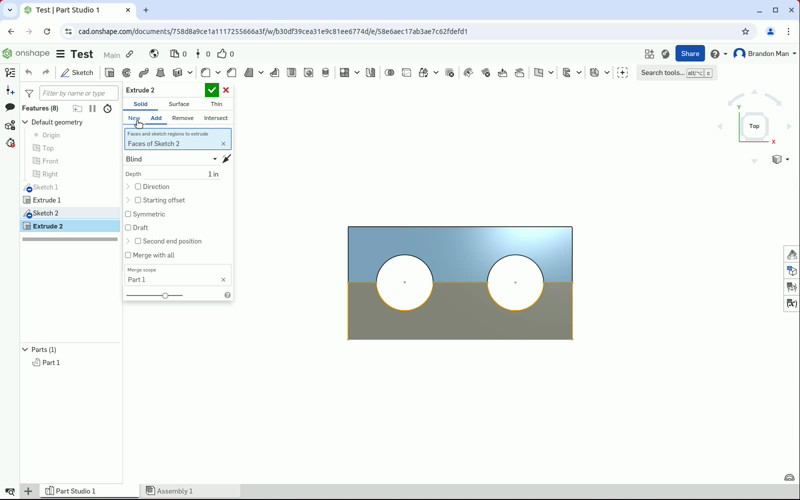
click(137, 120)
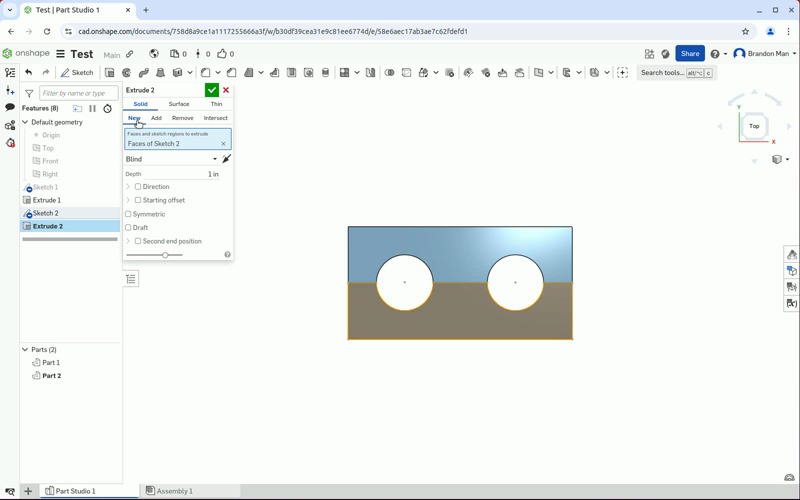
key(tab, 4)
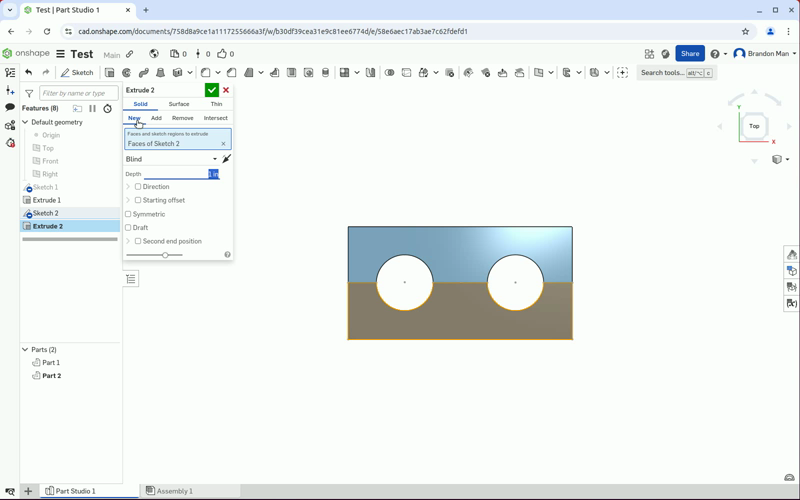
text(23.108)
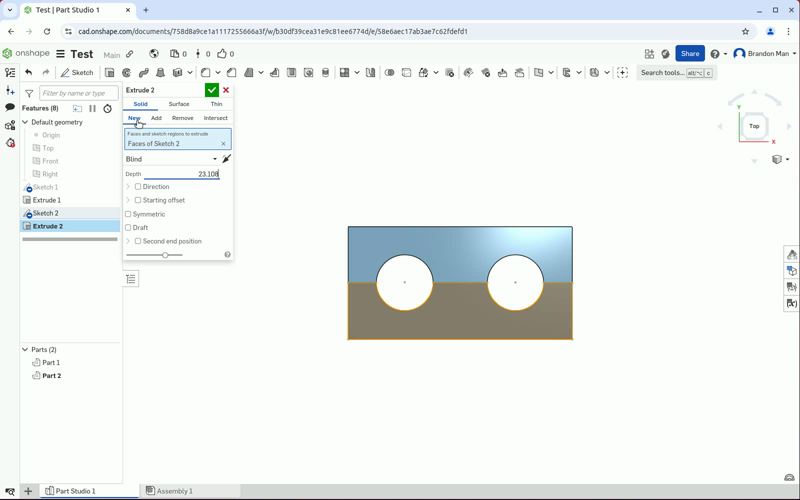
key(enter)
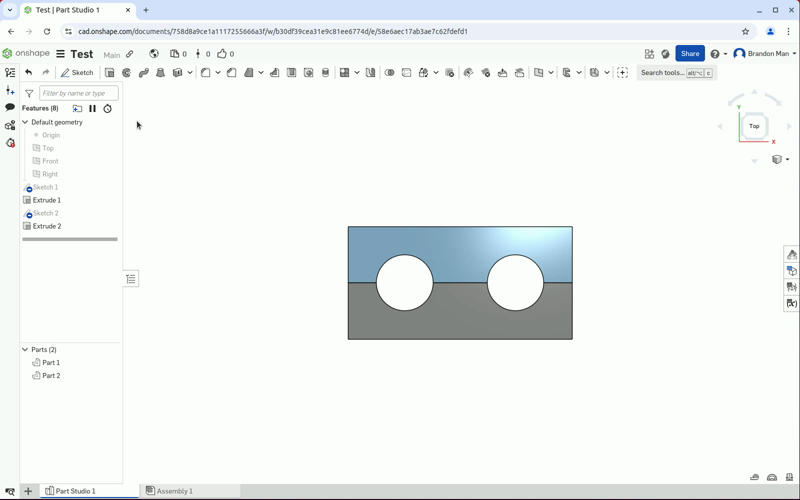
key(shift+h)
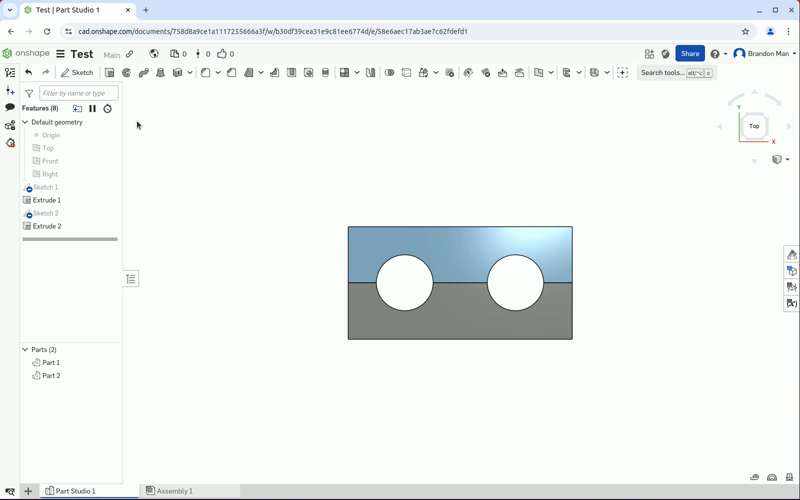
key(shift+h)
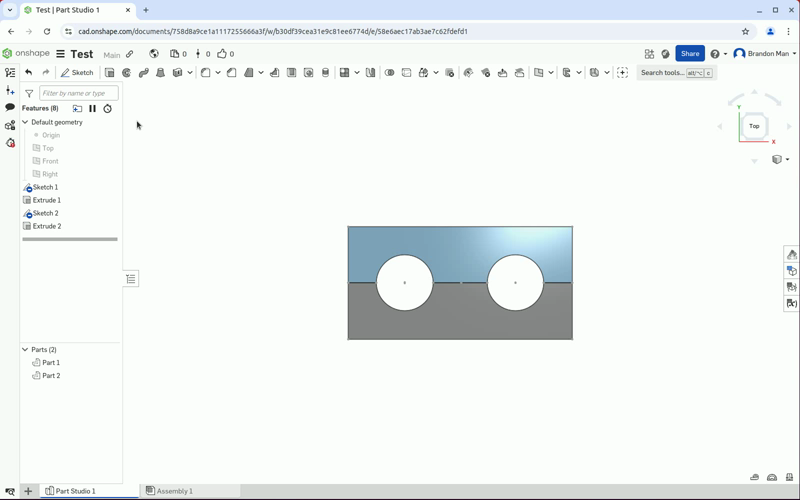
key(shift+7)
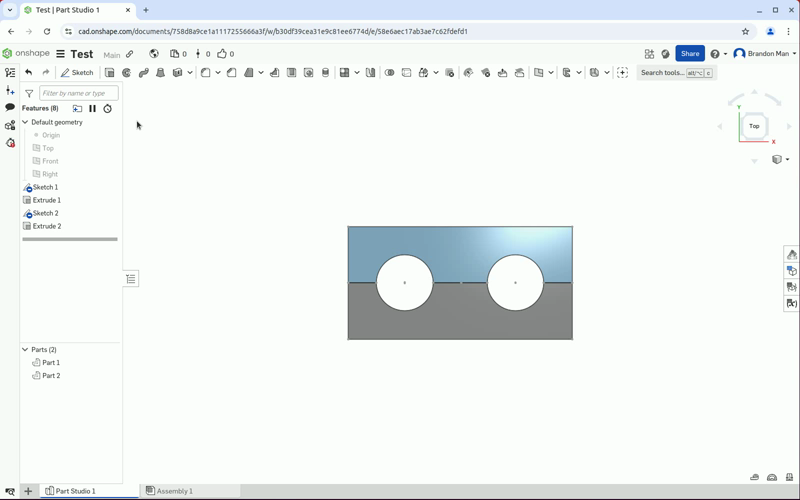
key(up, 3)
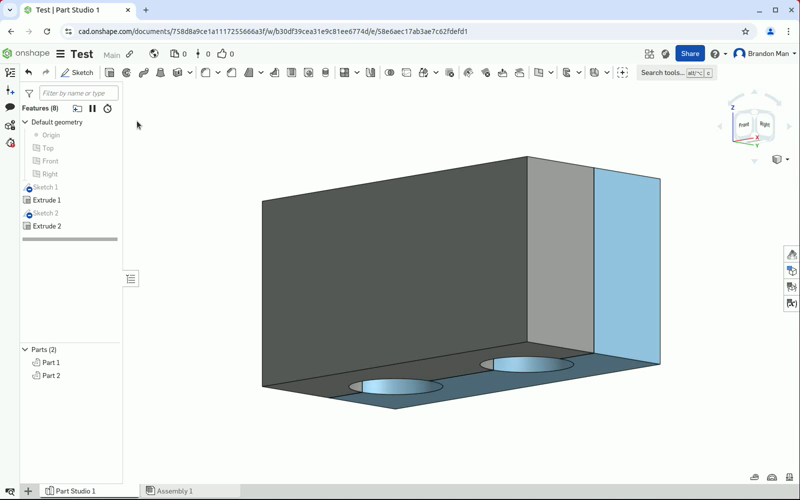
key(left, 3)
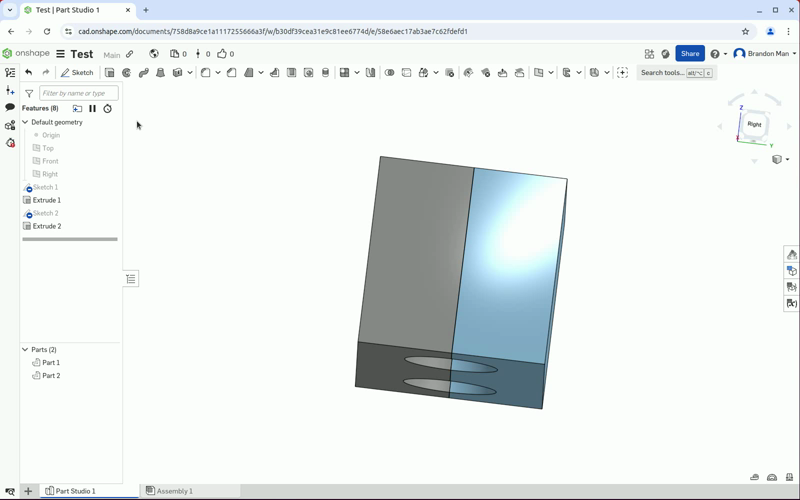
key(right, 3)
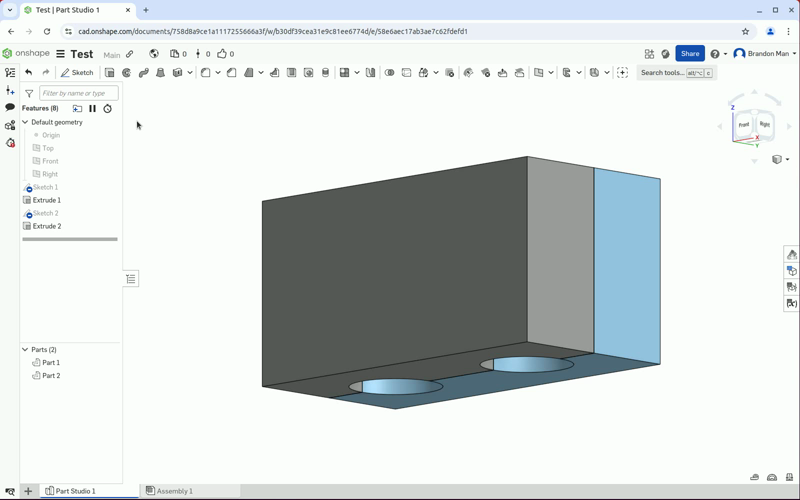
key(down, 3)
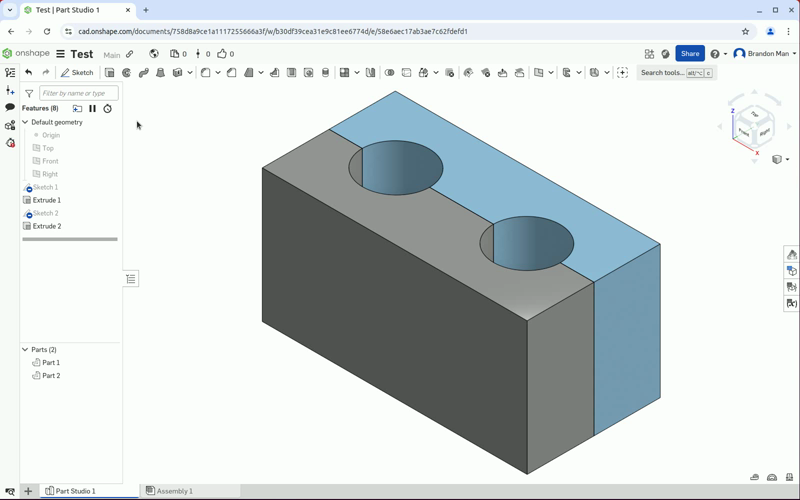
mouse_move(73, 189)
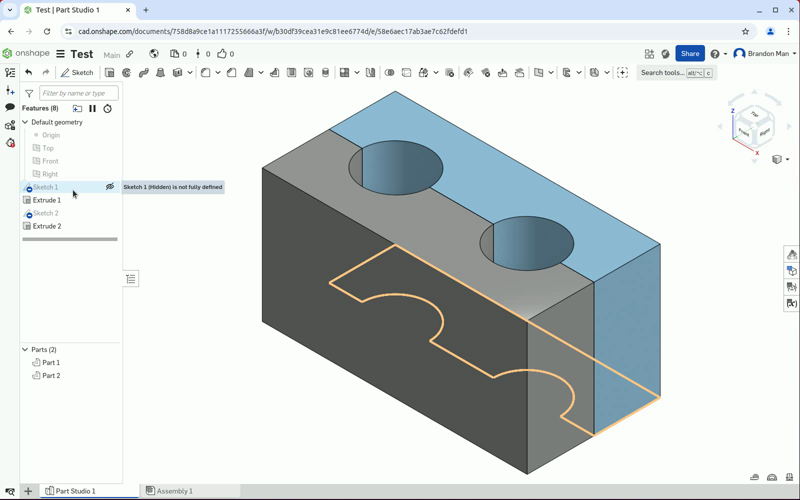
click(73, 189)